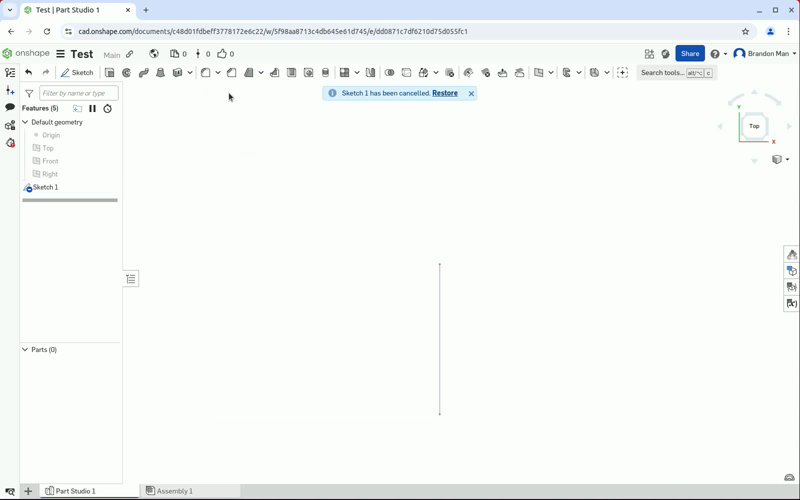
key(shift+h)
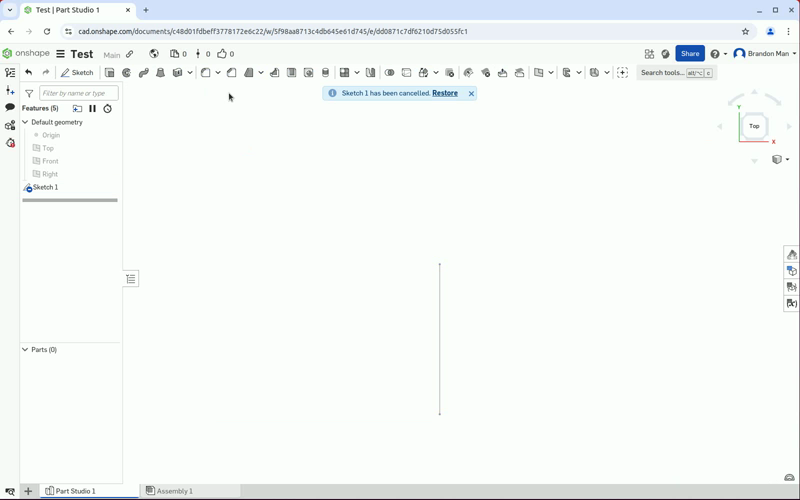
key(shift+s)
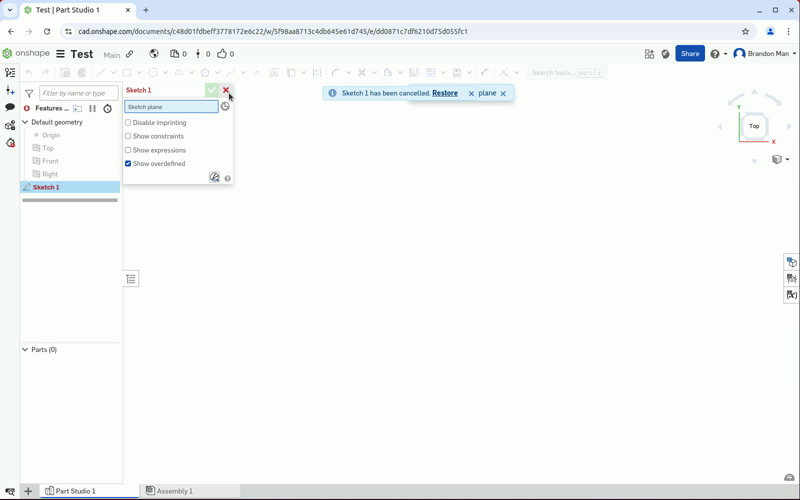
mouse_move(73, 150)
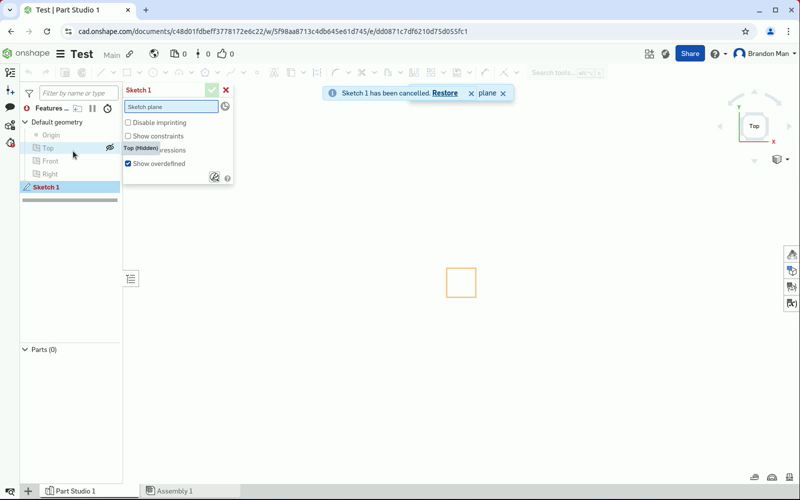
click(73, 150)
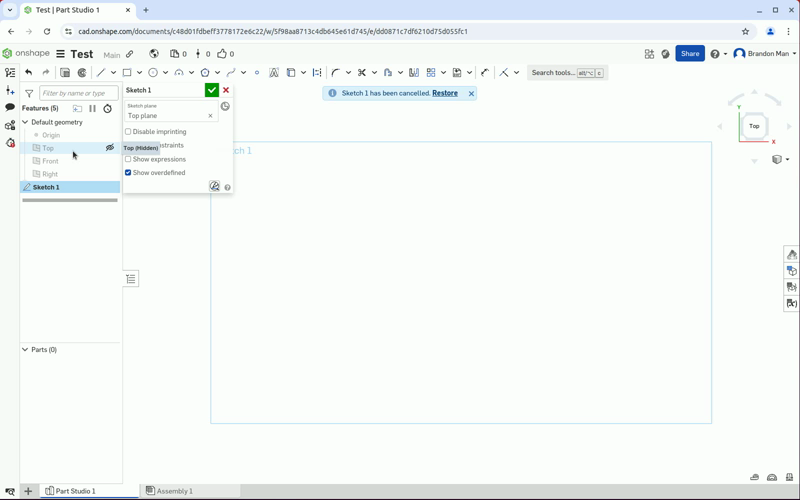
mouse_move(73, 352)
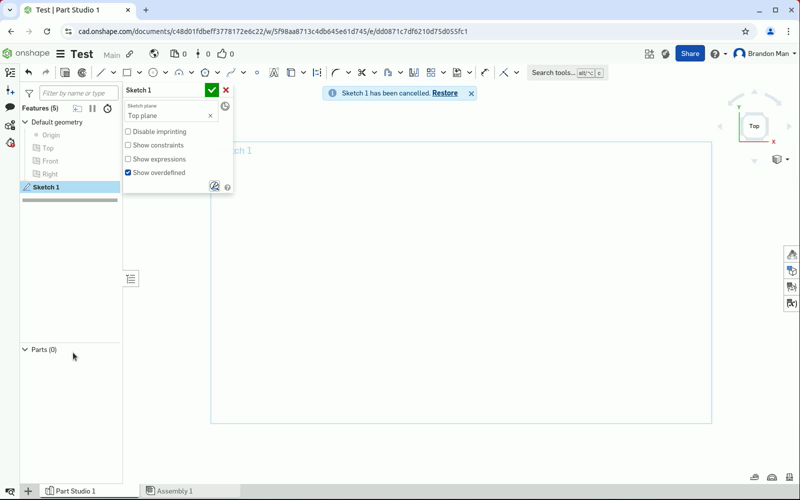
key(y)
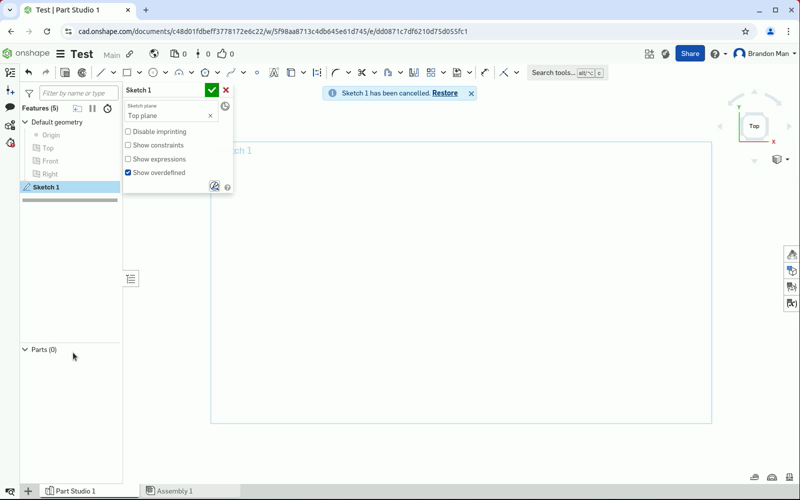
key(c)
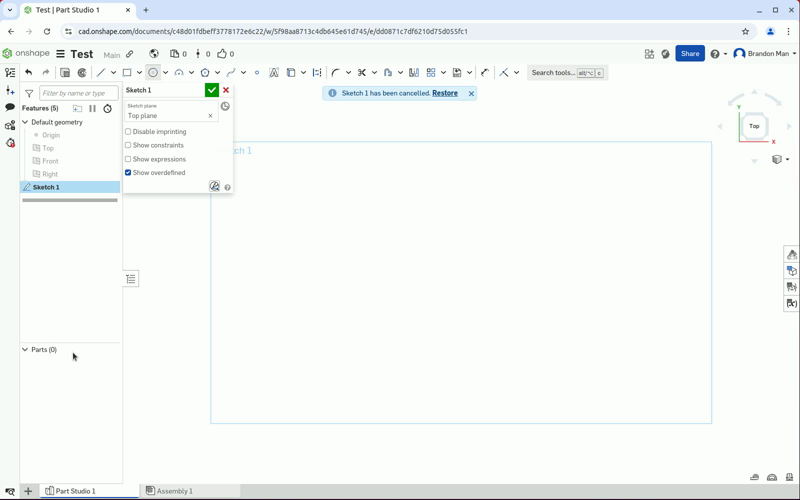
key_down(shift)
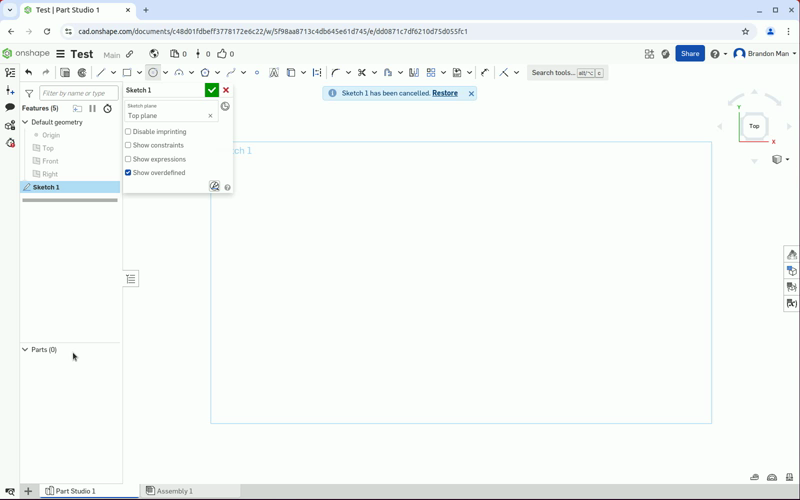
mouse_move(391, 204)
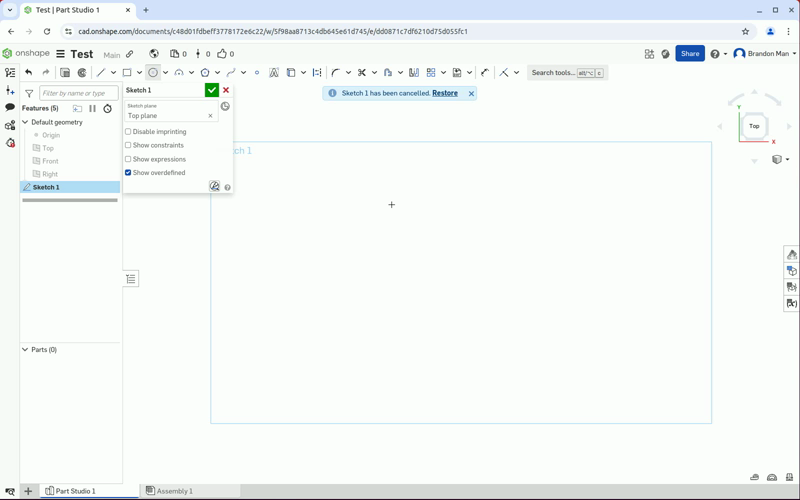
click(391, 204)
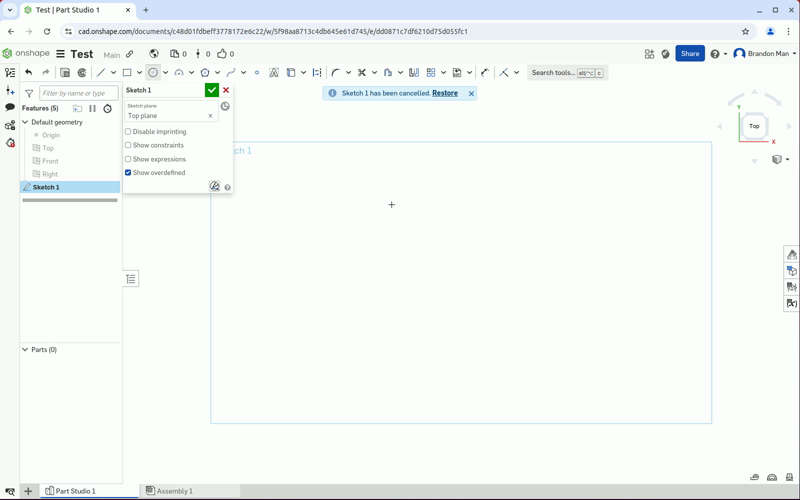
key_up(shift)
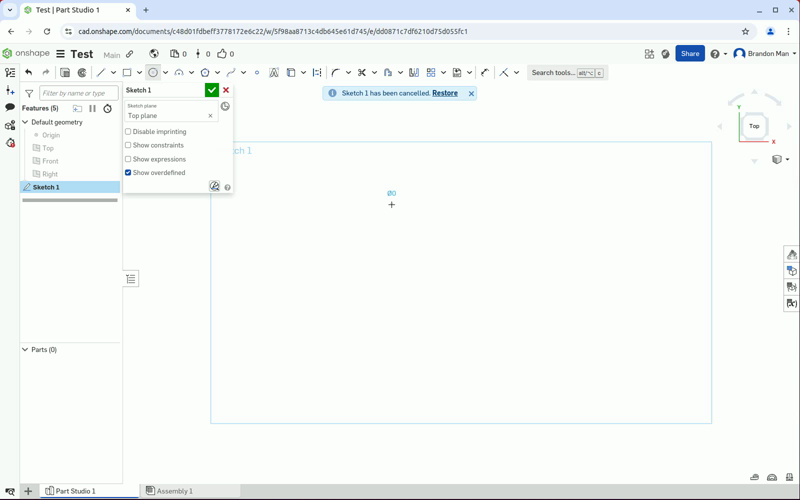
mouse_move(403, 204)
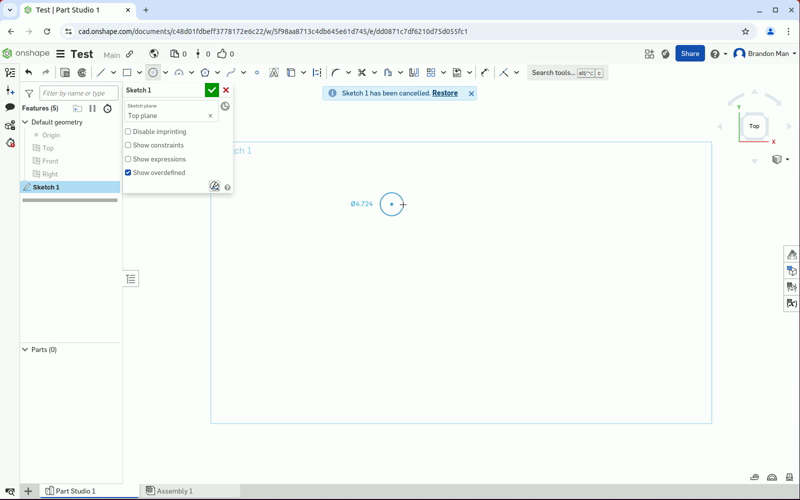
click(403, 204)
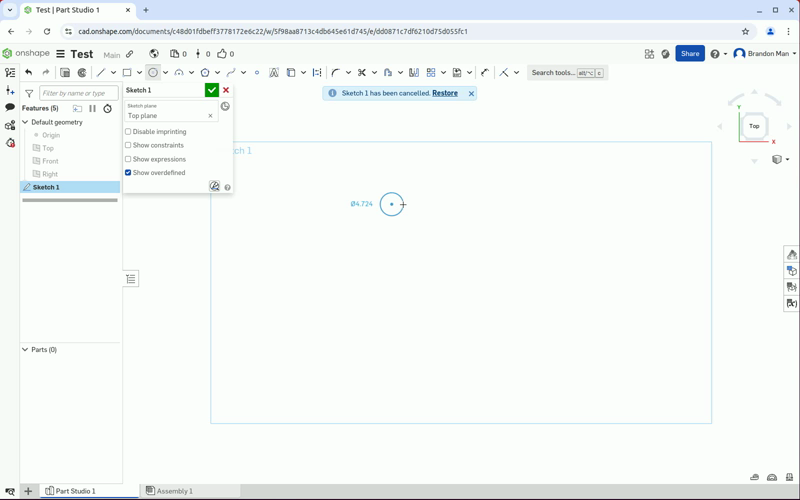
key(esc)
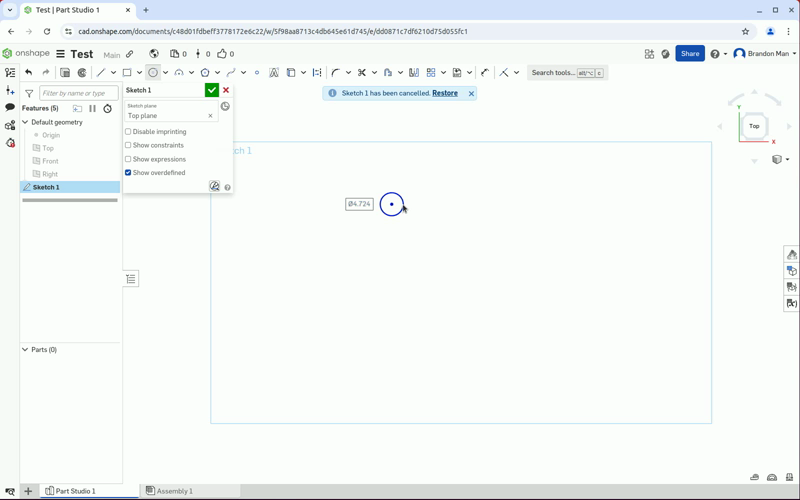
mouse_move(397, 194)
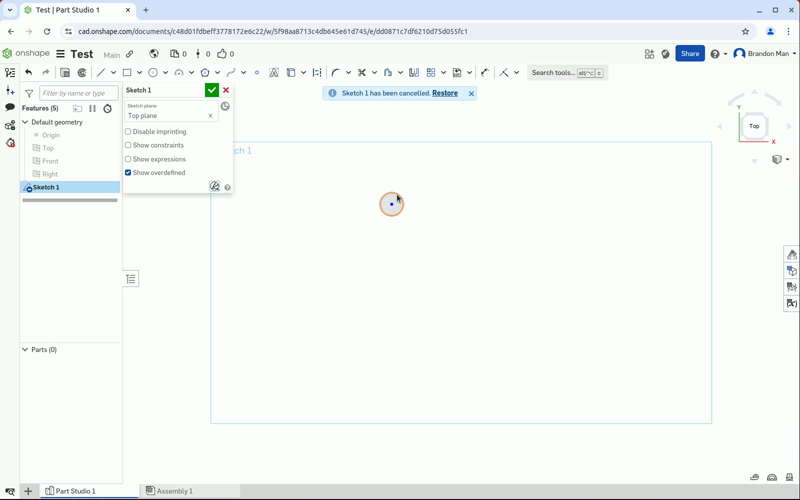
scroll(6)
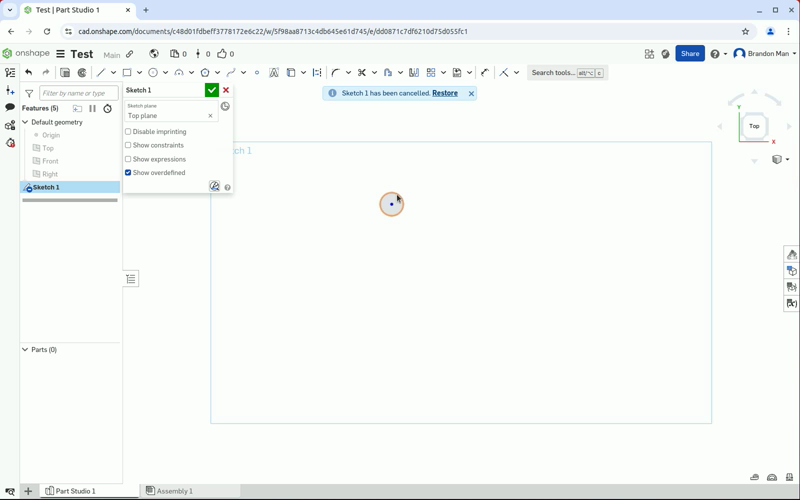
scroll(6)
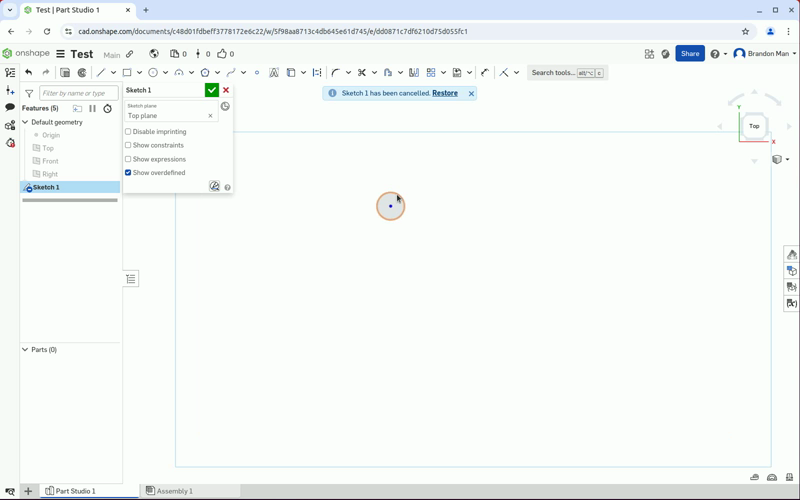
scroll(6)
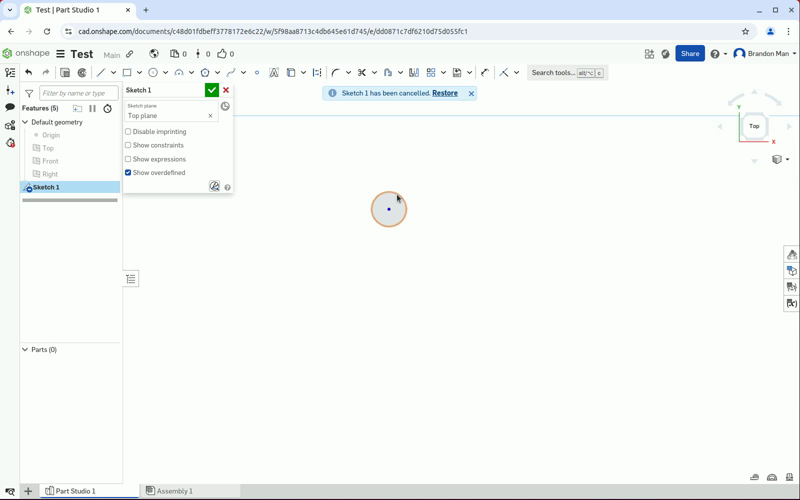
scroll(6)
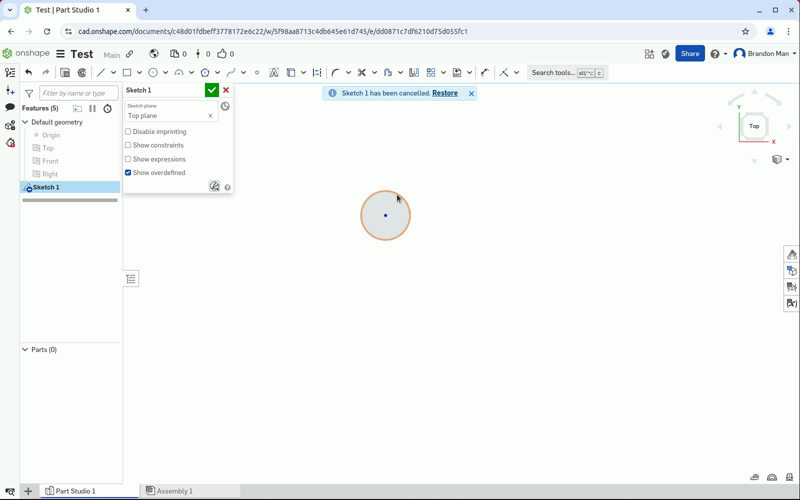
scroll(6)
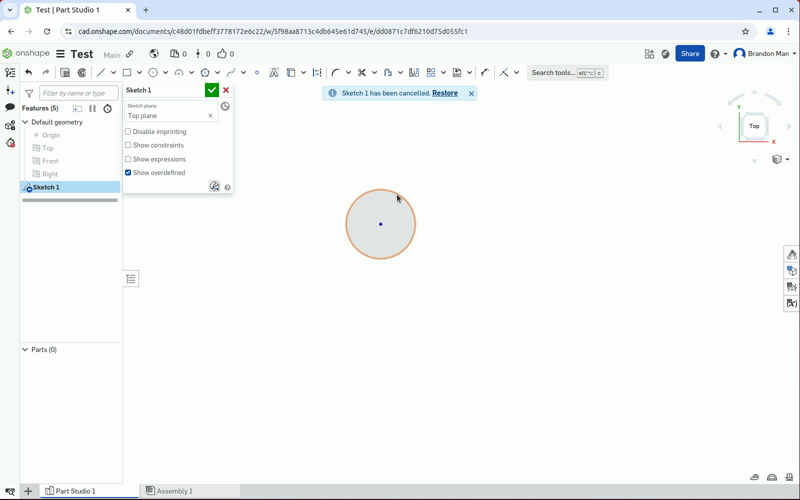
scroll(6)
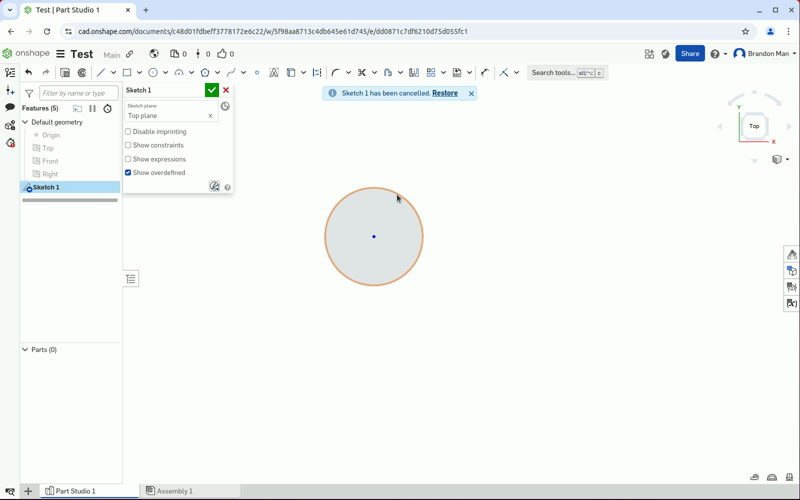
scroll(6)
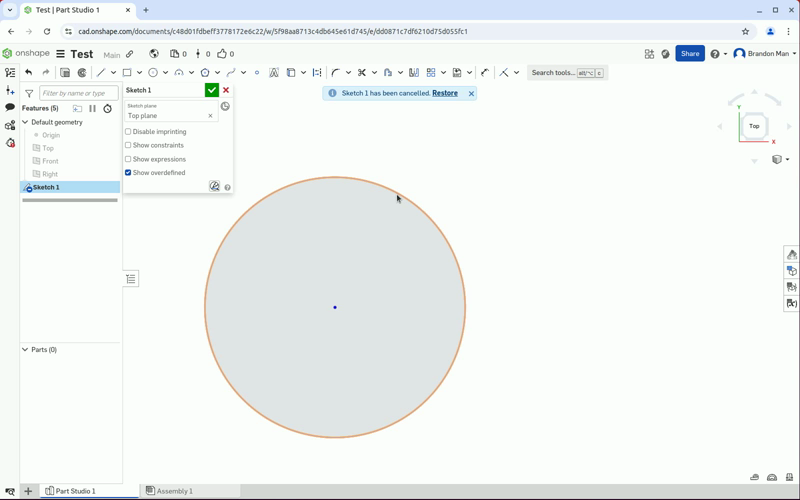
click(397, 194)
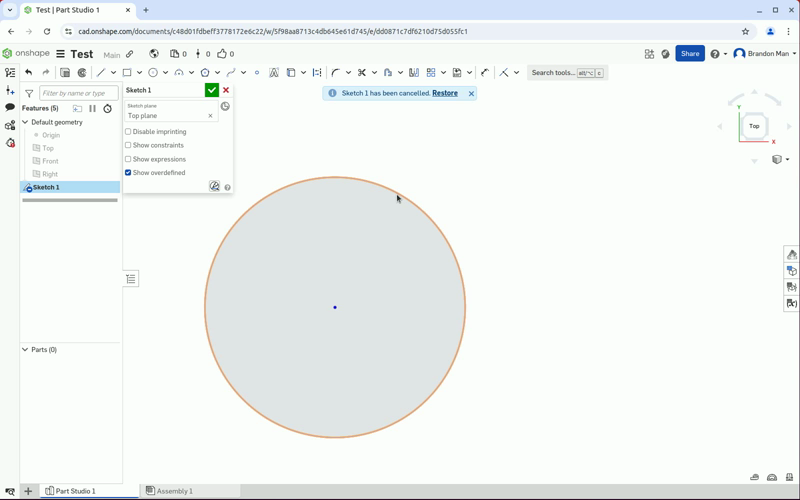
scroll(-6)
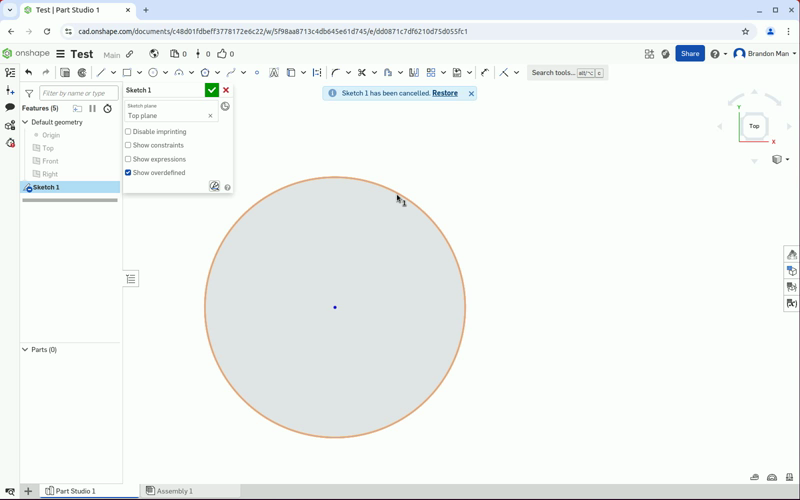
scroll(-6)
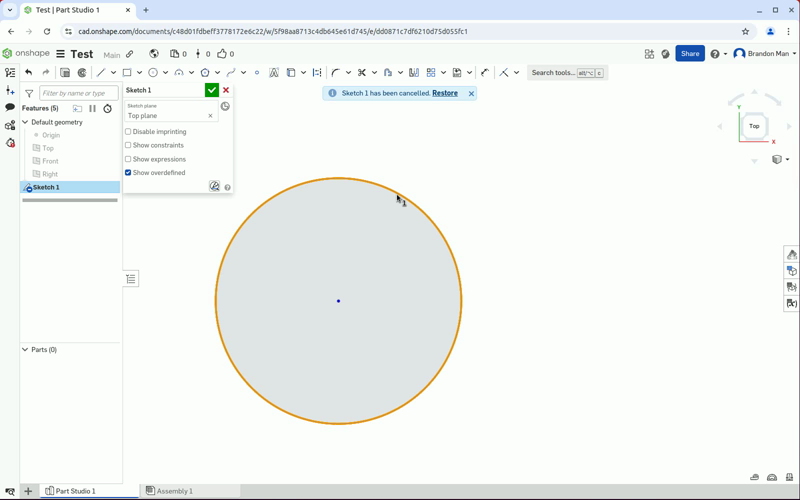
scroll(-6)
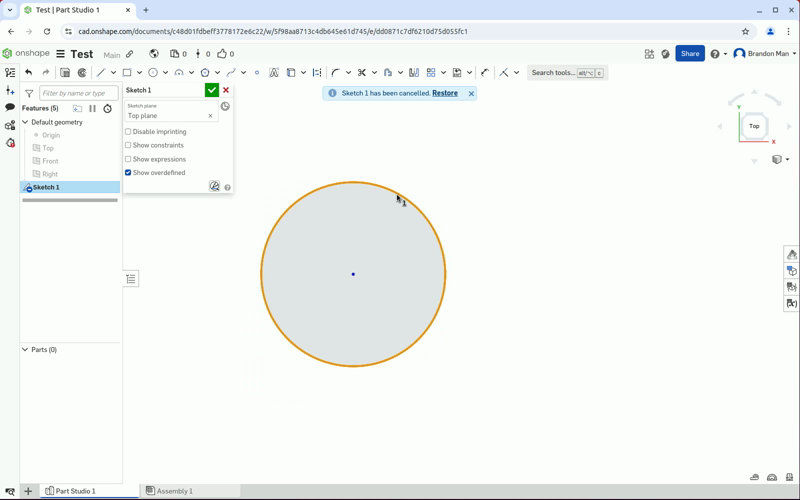
scroll(-6)
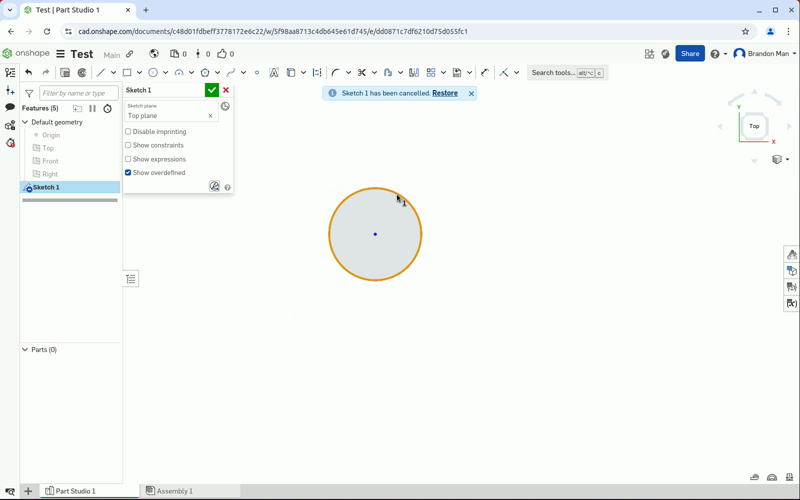
scroll(-6)
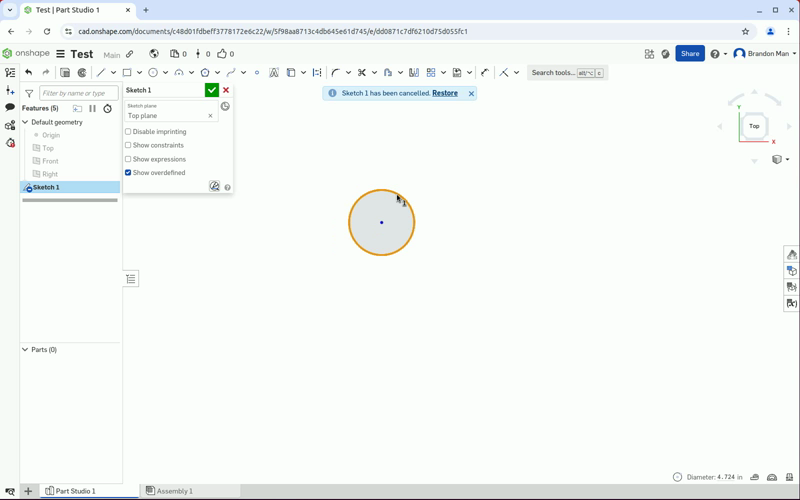
scroll(-6)
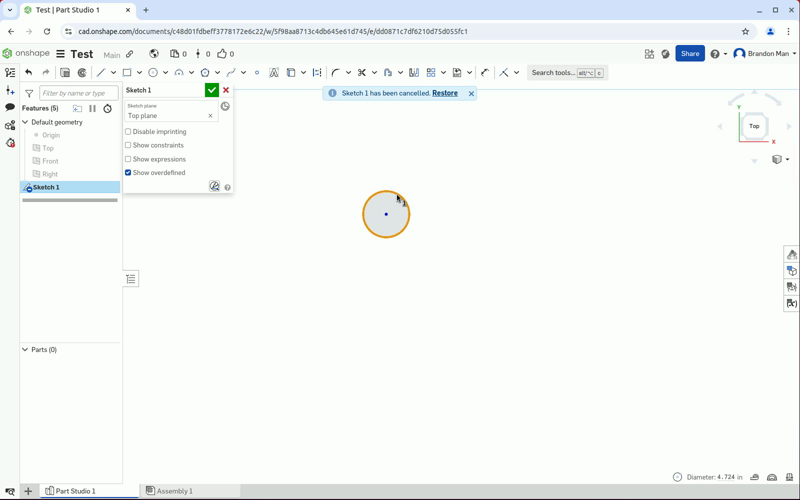
scroll(-6)
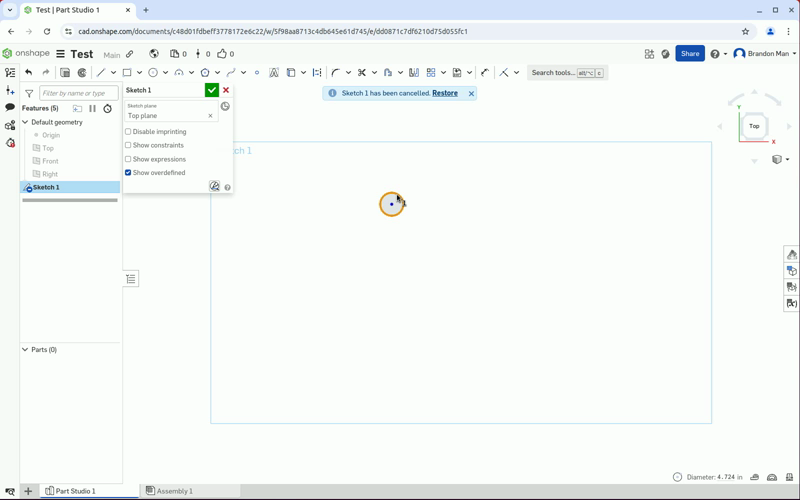
mouse_move(73, 352)
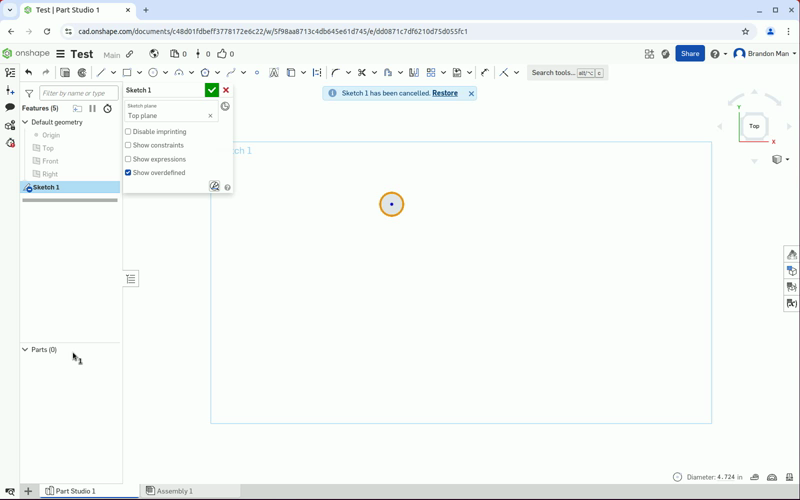
key(shift+y)
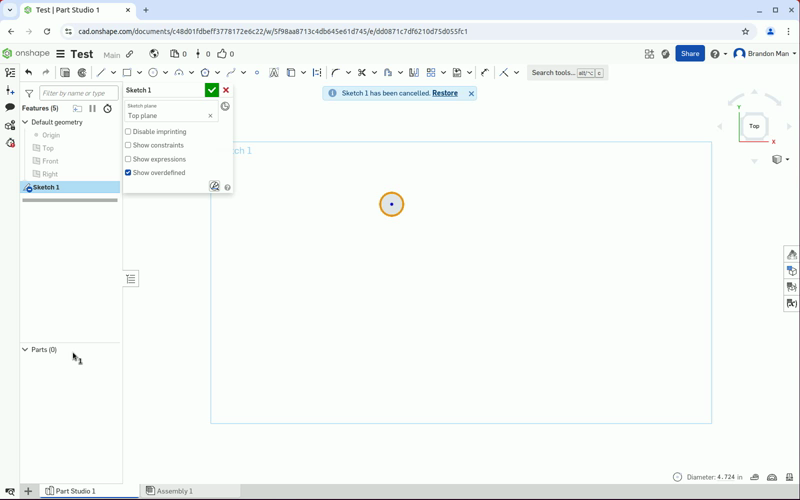
key(shift+e)
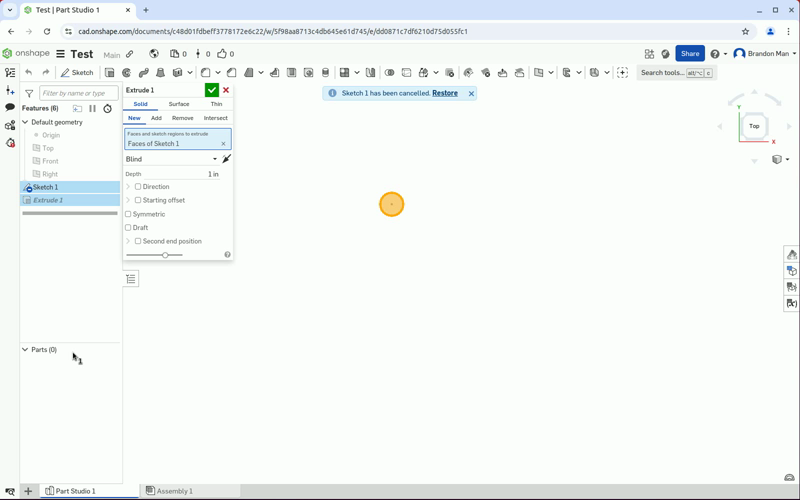
mouse_move(143, 106)
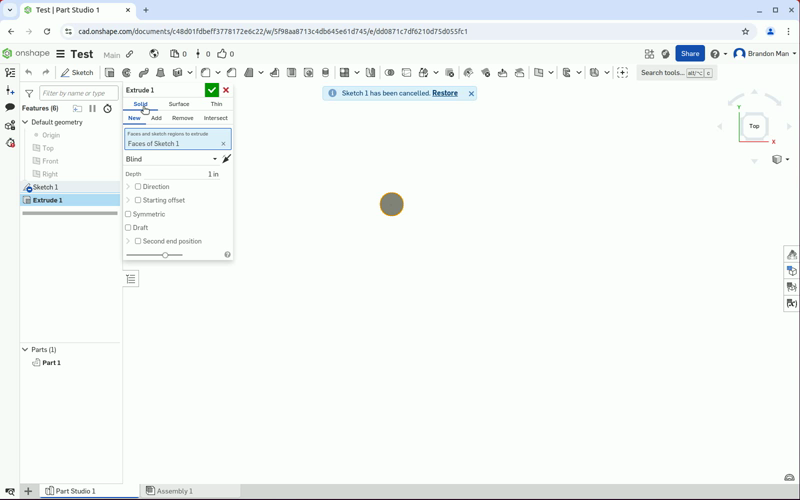
click(143, 106)
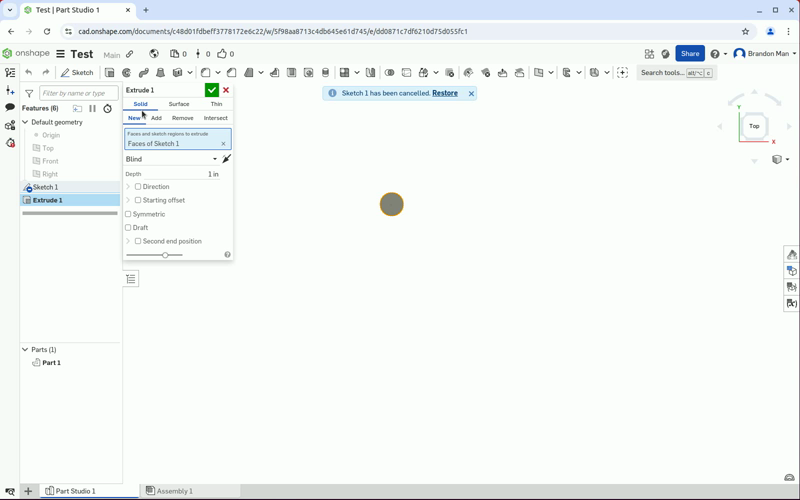
mouse_move(137, 120)
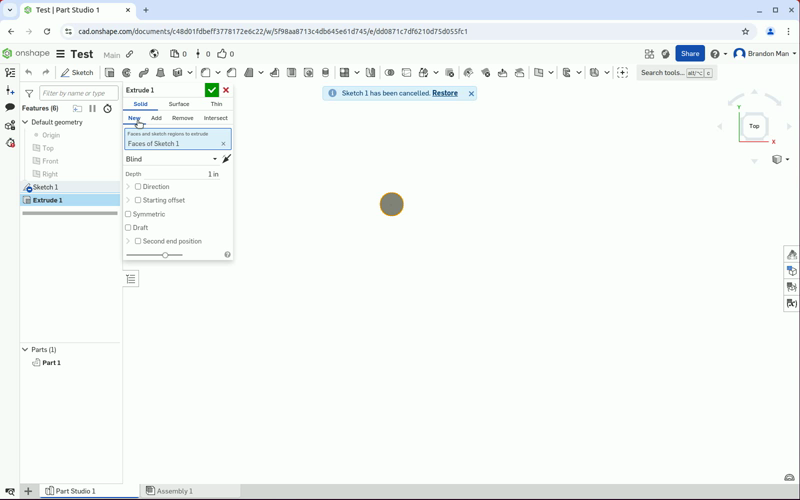
click(137, 120)
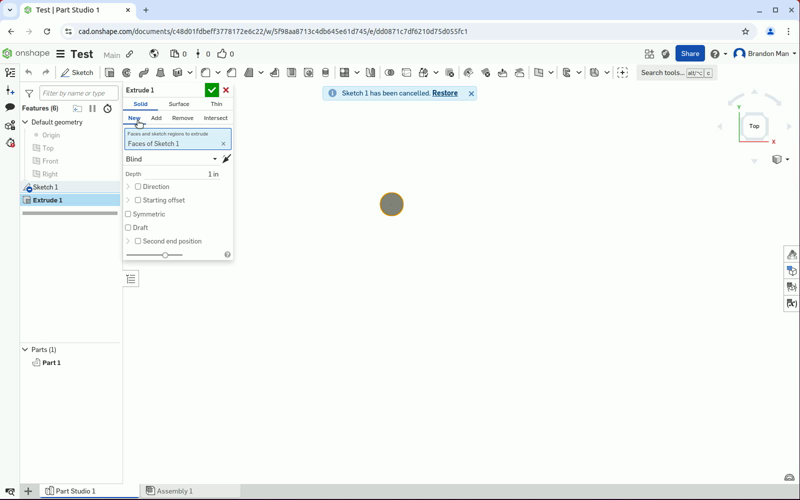
key(tab, 4)
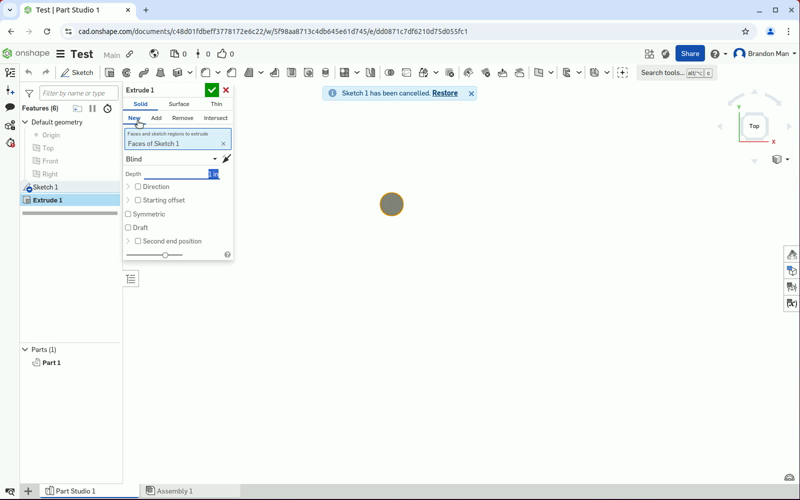
text(0.963)
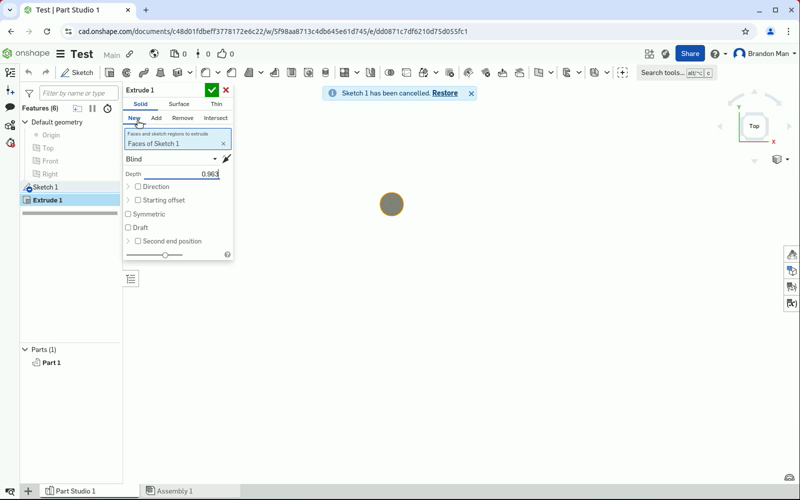
key(enter)
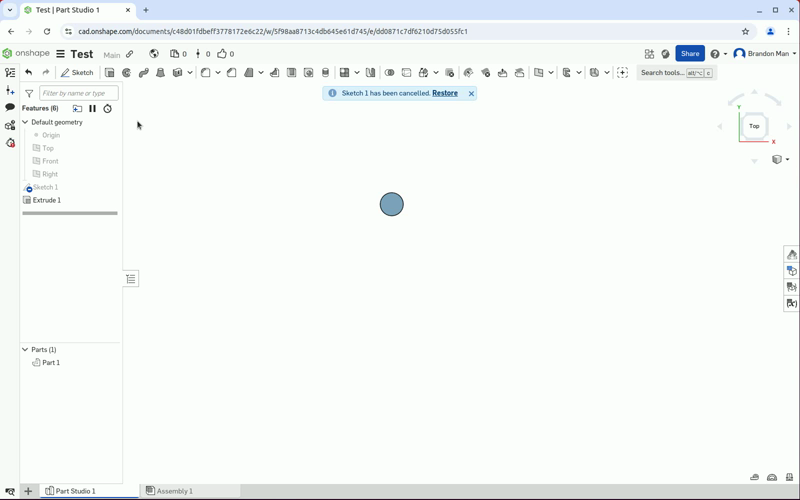
key(shift+h)
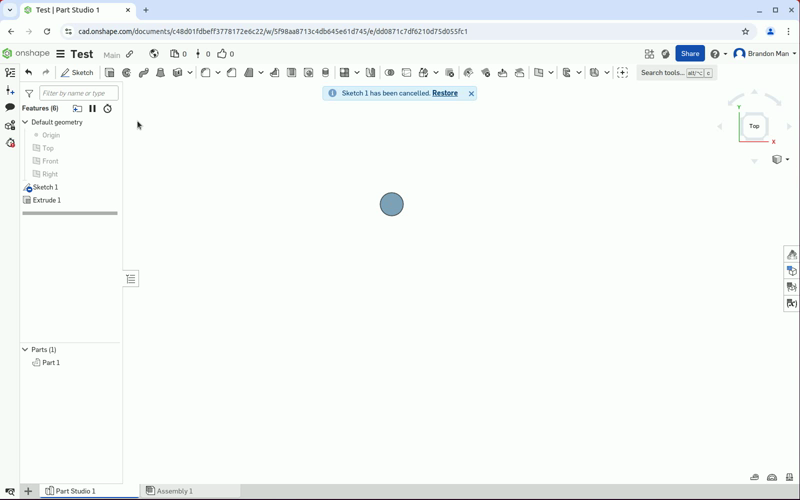
key(shift+h)
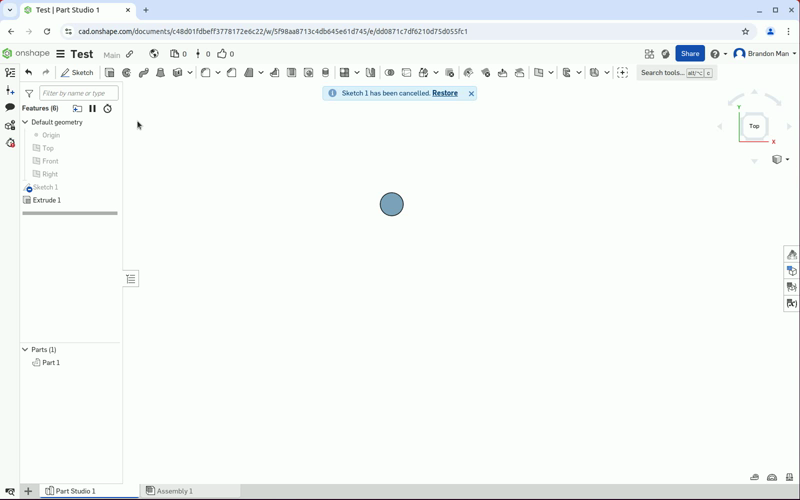
mouse_move(73, 189)
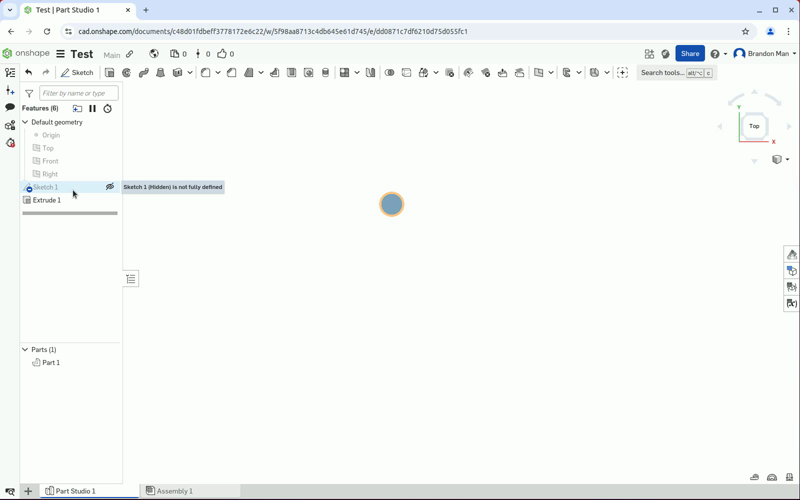
click(73, 189)
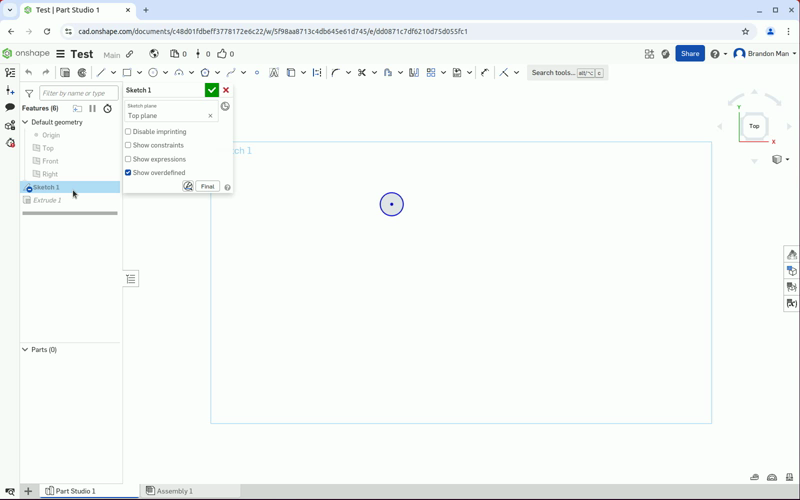
mouse_move(229, 92)
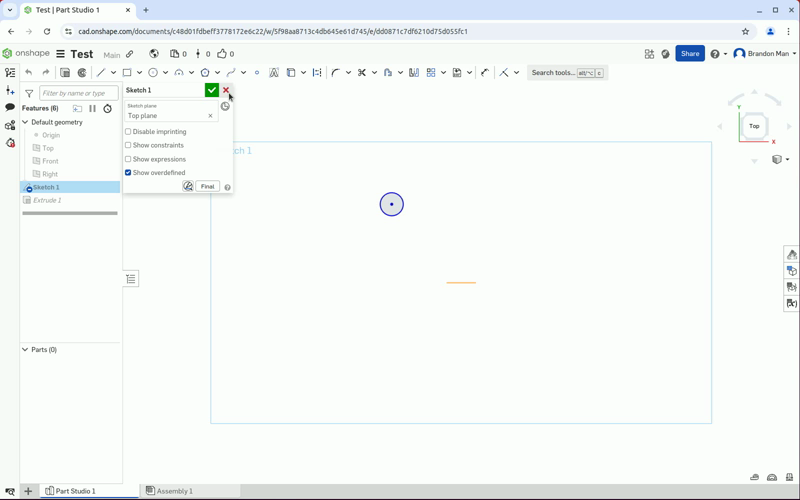
click(229, 92)
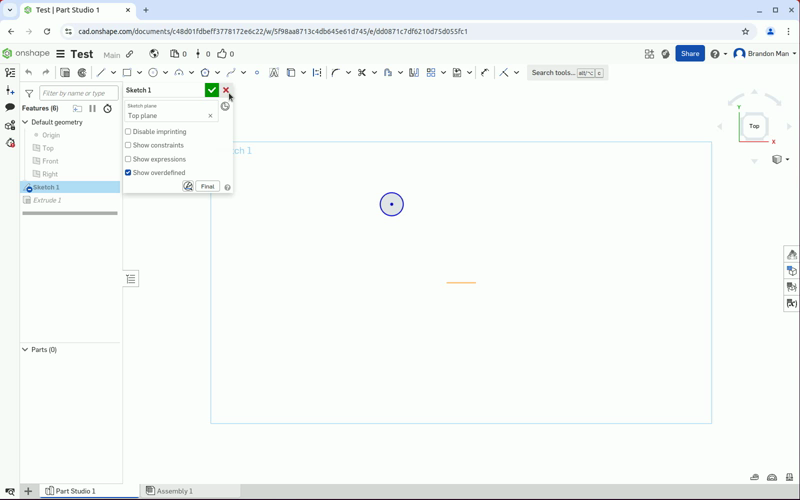
key(shift+s)
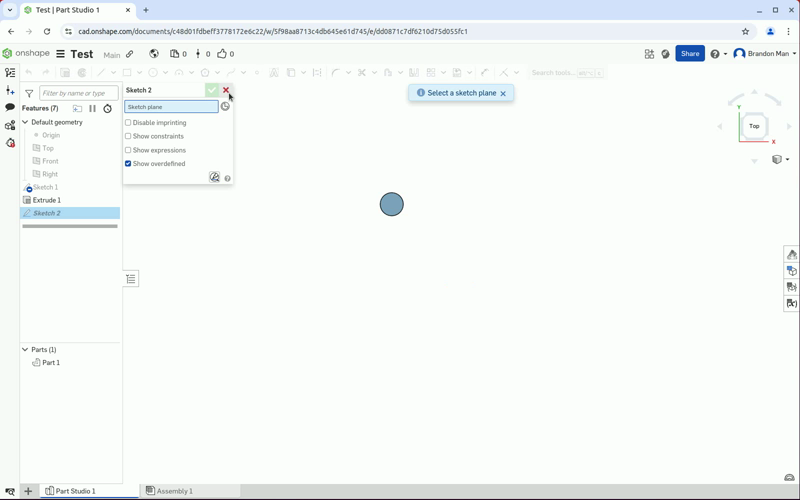
mouse_move(73, 150)
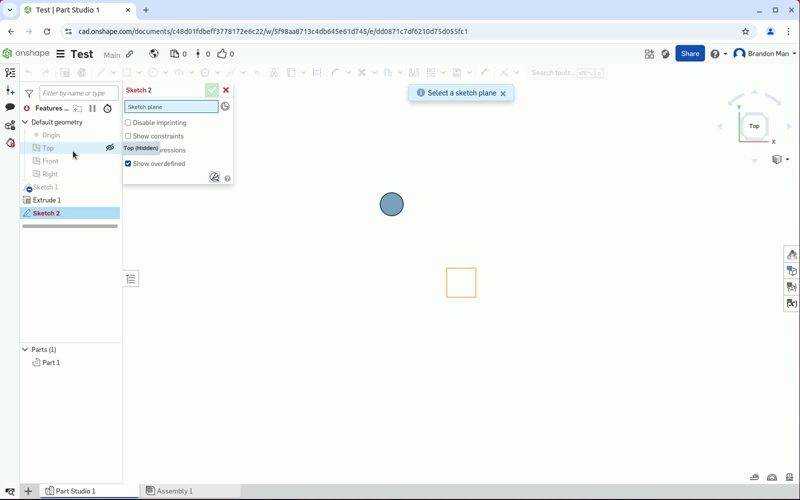
click(73, 150)
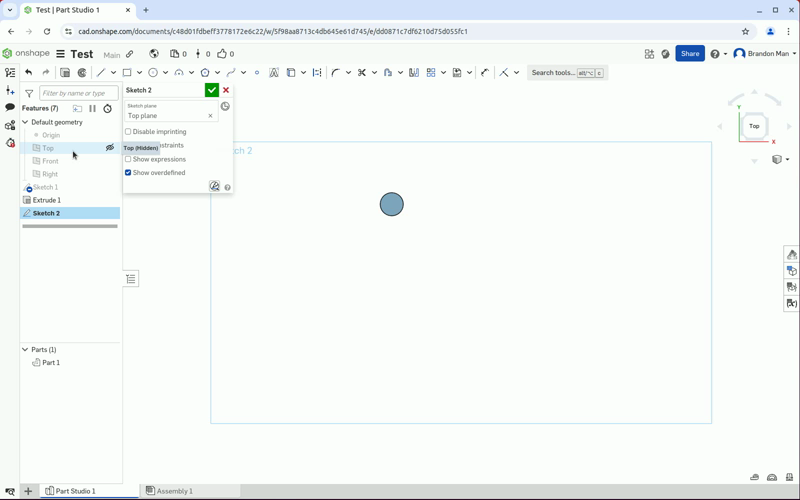
mouse_move(73, 352)
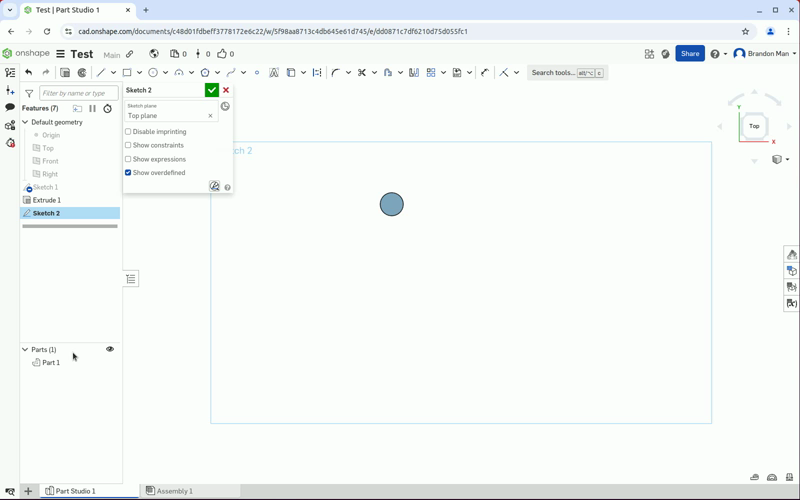
key(y)
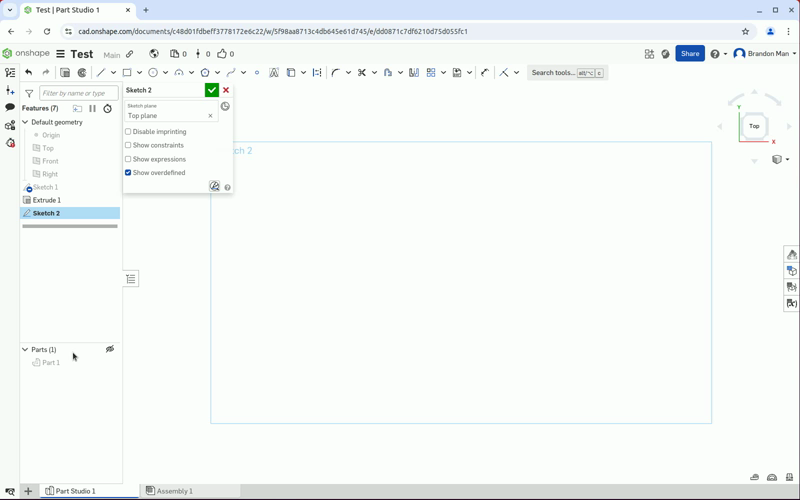
key(c)
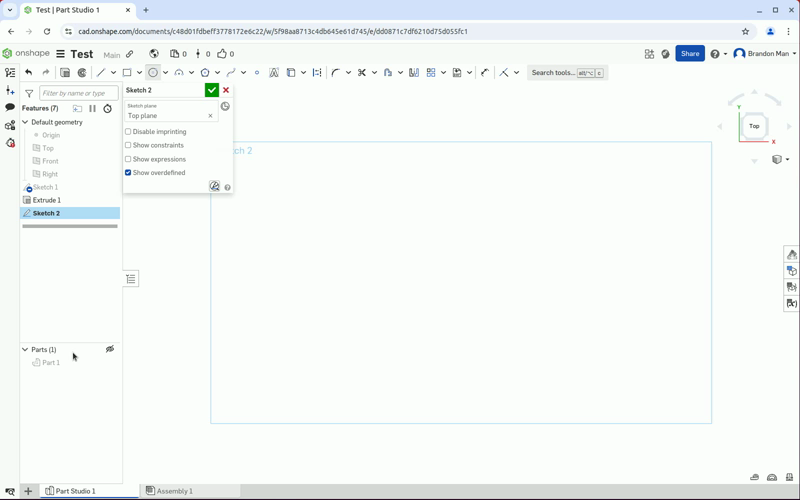
key_down(shift)
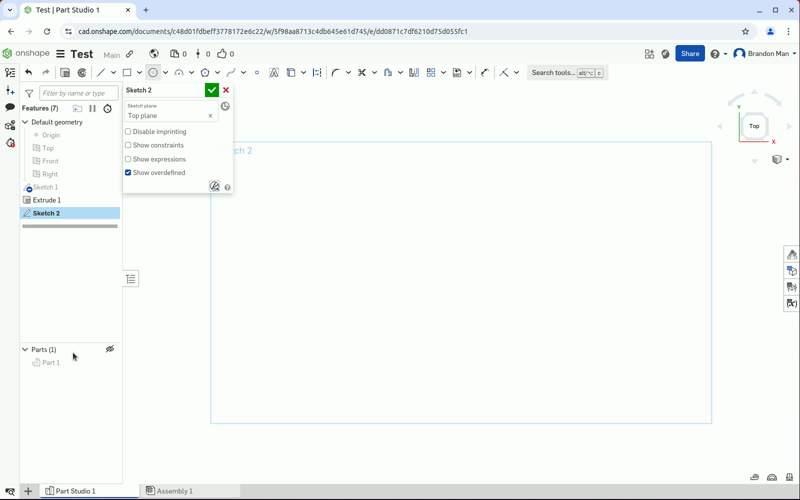
mouse_move(443, 204)
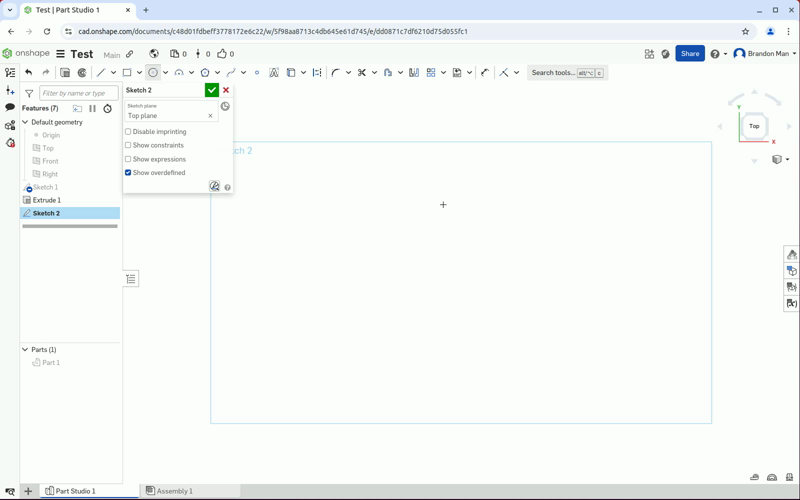
click(443, 204)
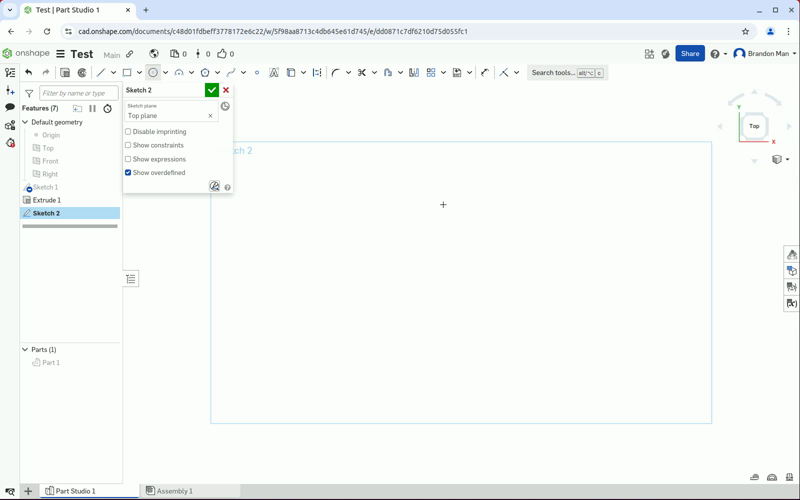
key_up(shift)
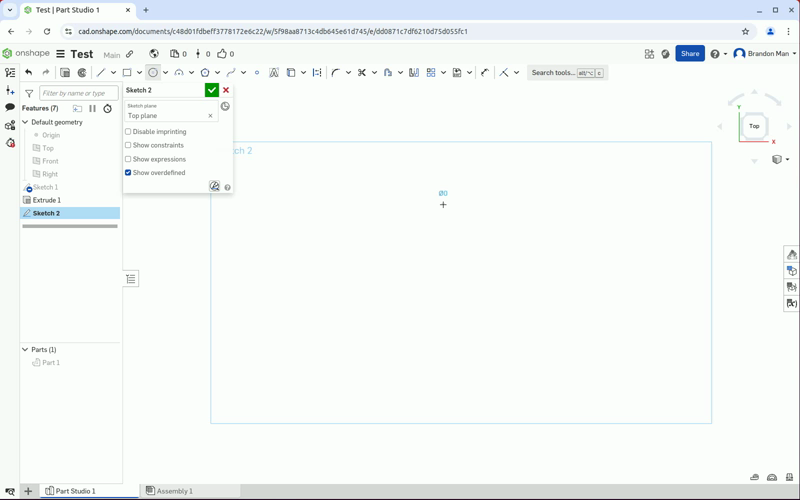
mouse_move(455, 204)
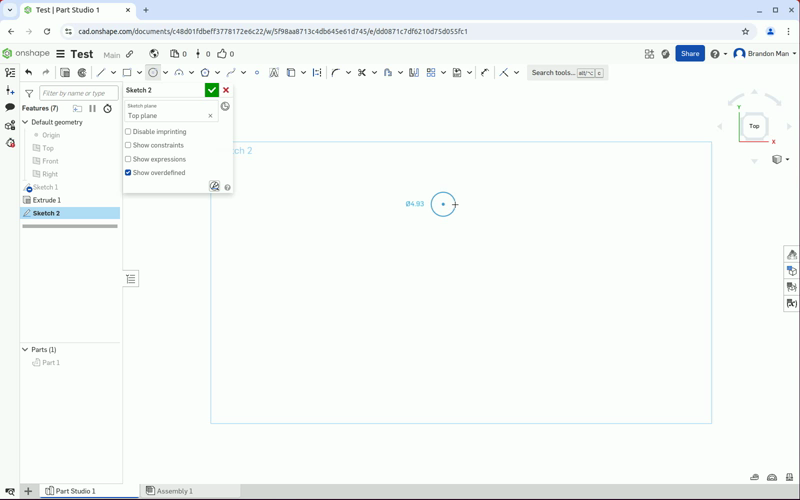
click(455, 204)
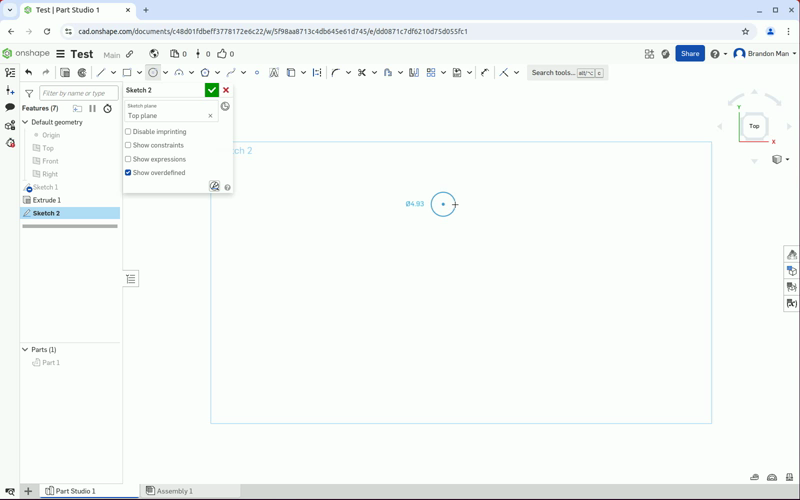
key(esc)
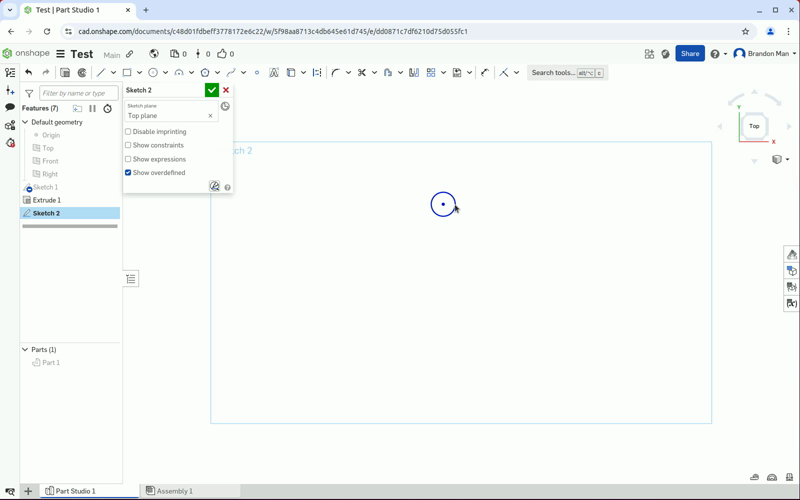
mouse_move(433, 209)
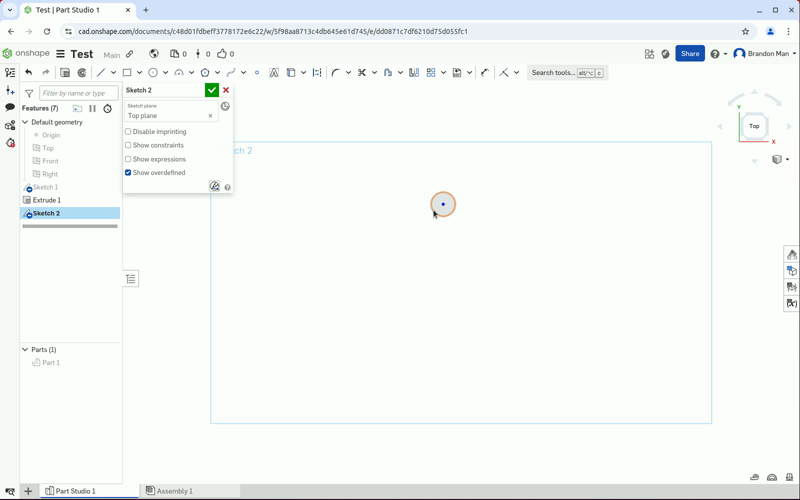
scroll(6)
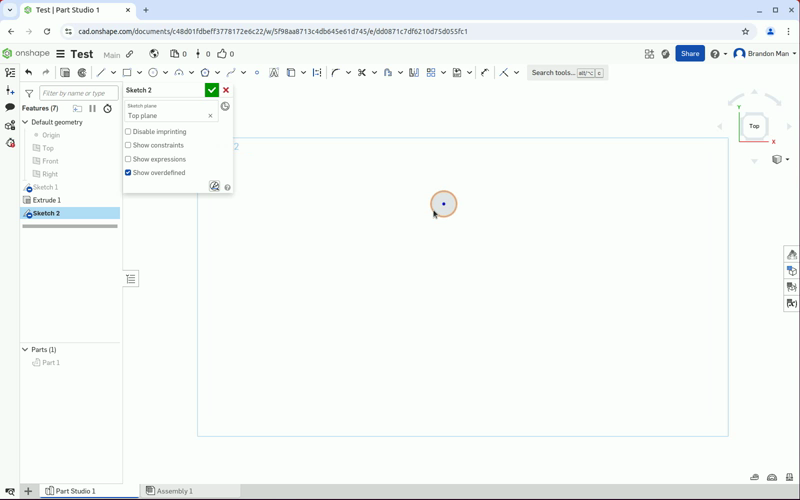
scroll(6)
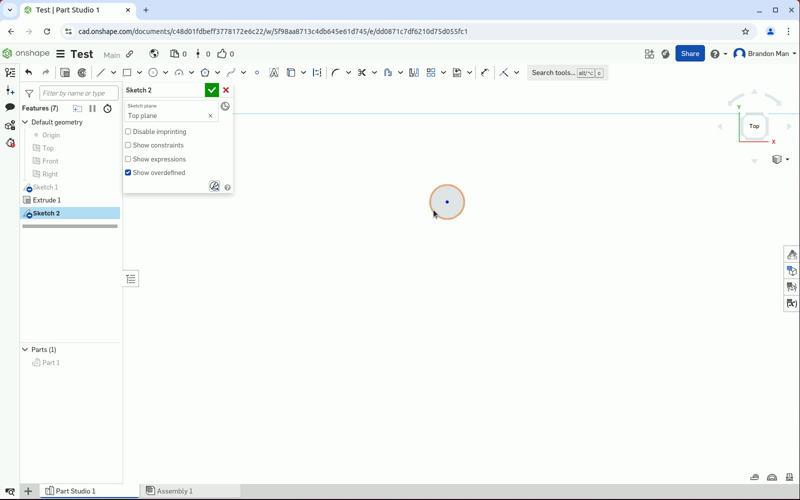
scroll(6)
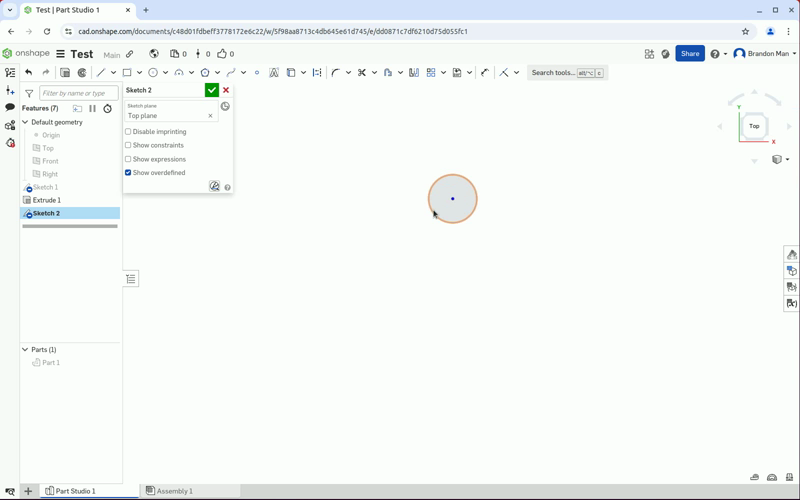
scroll(6)
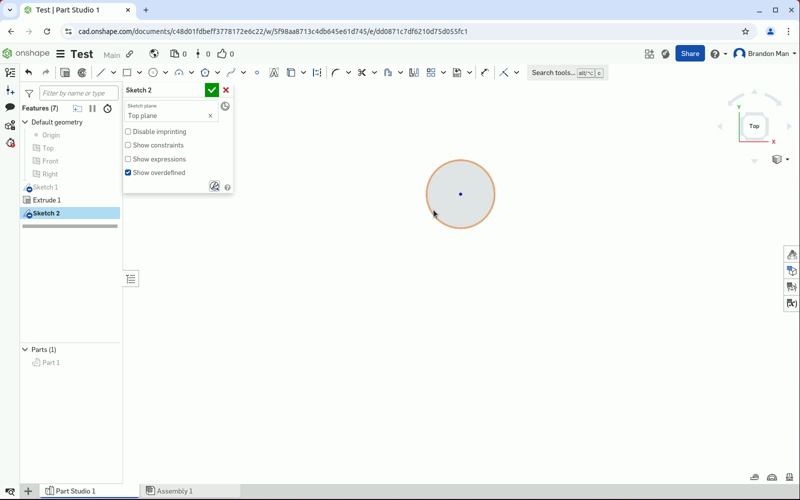
scroll(6)
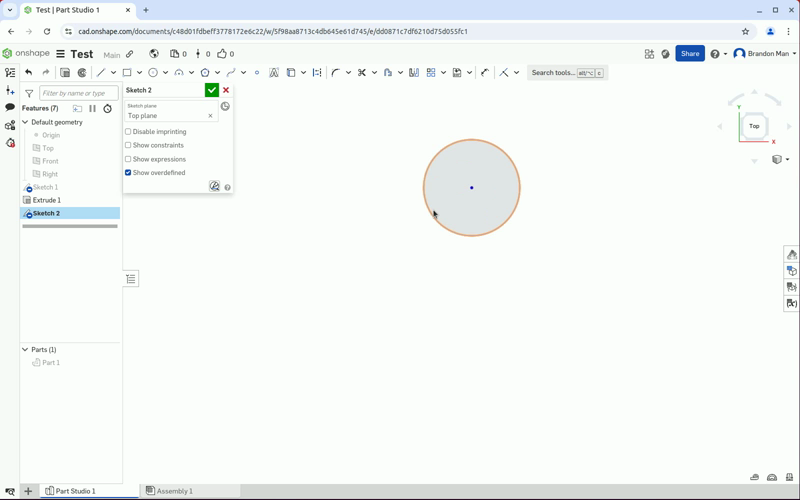
scroll(6)
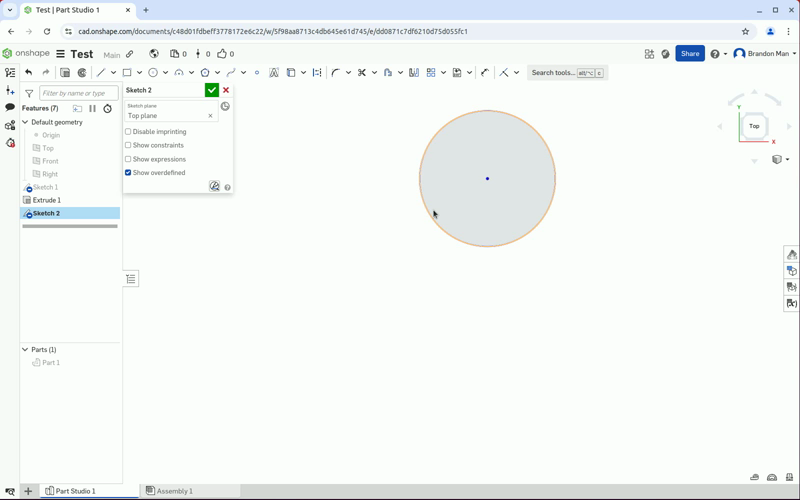
scroll(6)
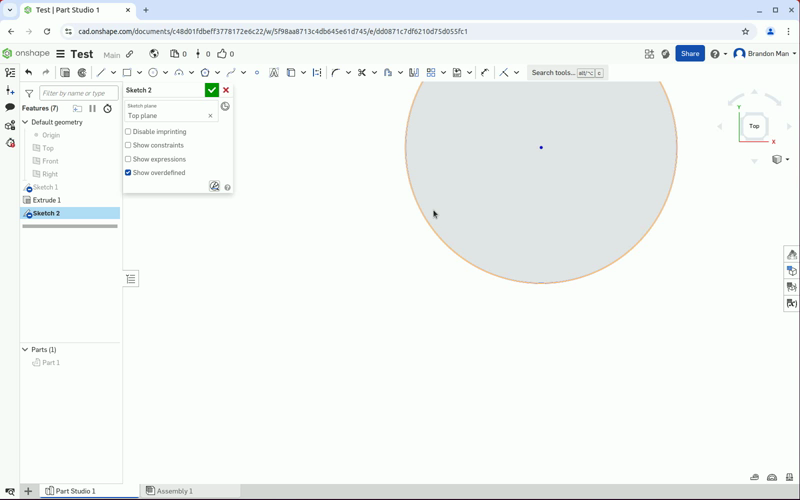
click(433, 209)
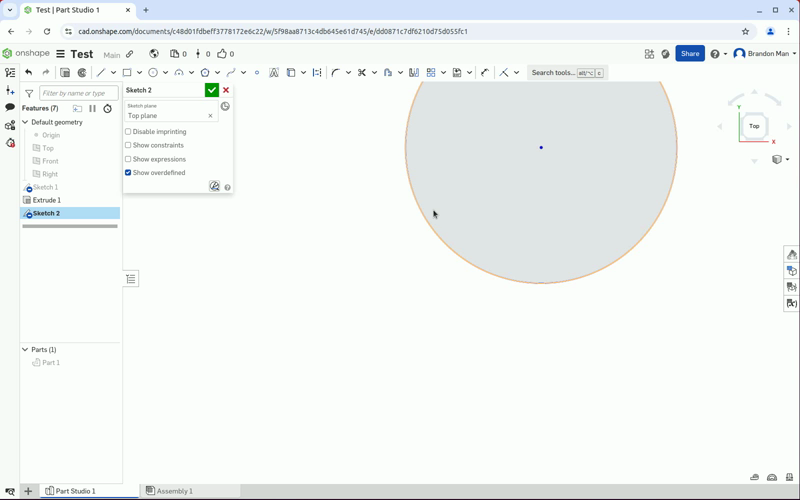
scroll(-6)
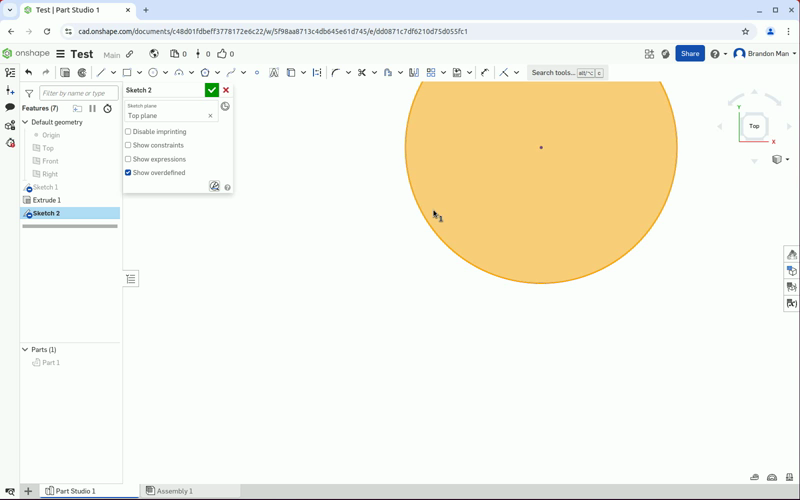
scroll(-6)
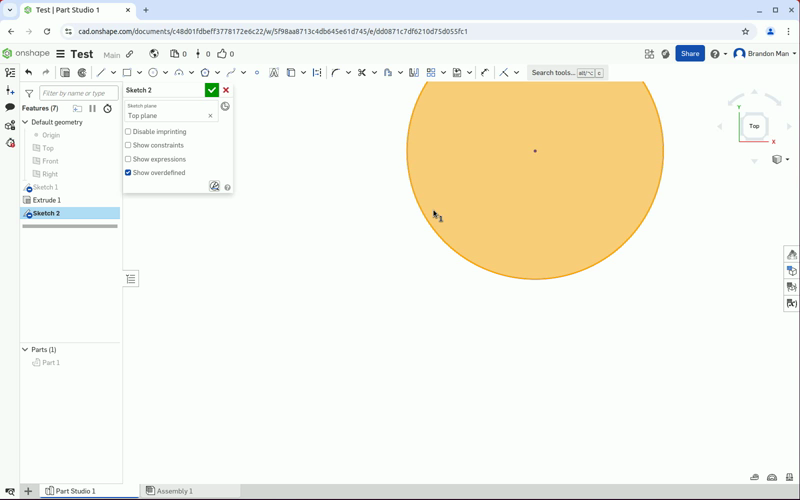
scroll(-6)
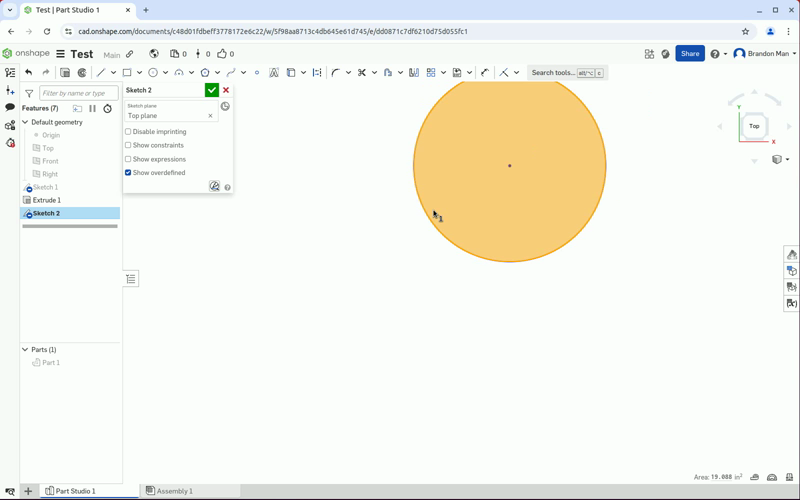
scroll(-6)
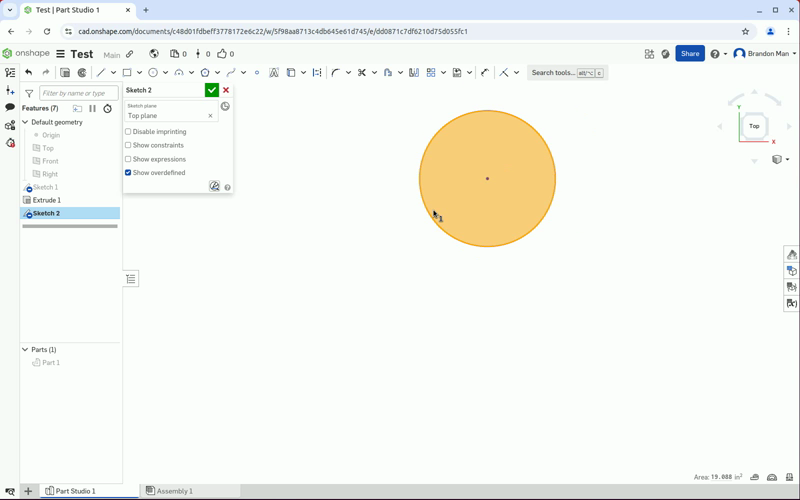
scroll(-6)
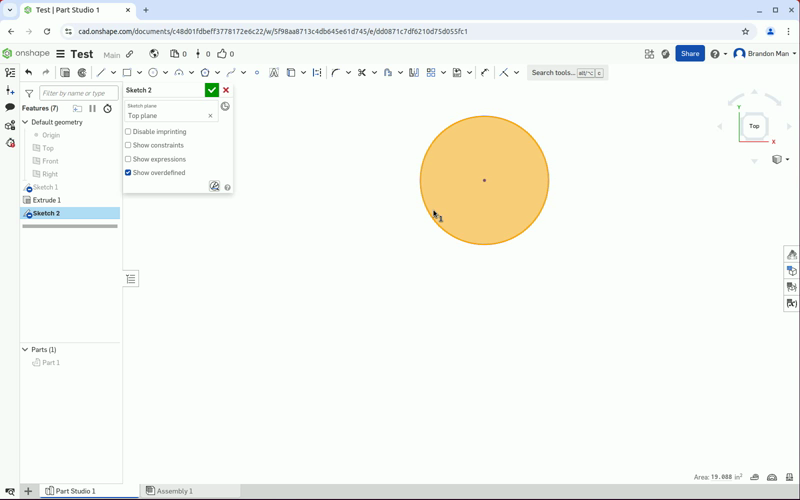
scroll(-6)
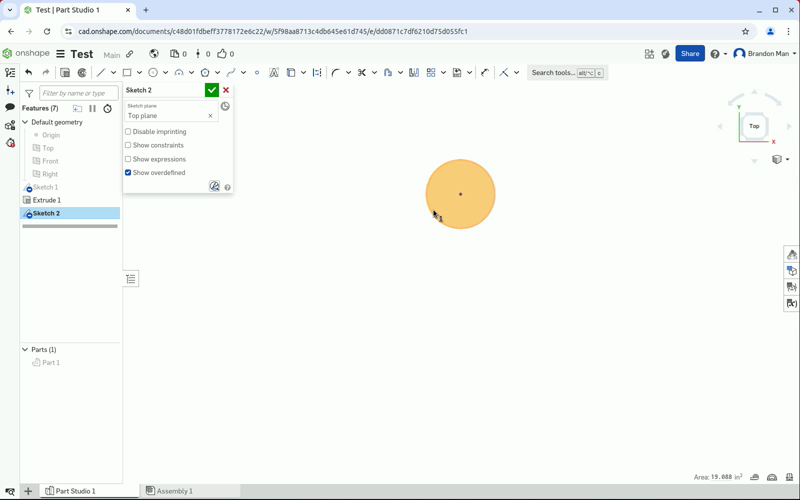
scroll(-6)
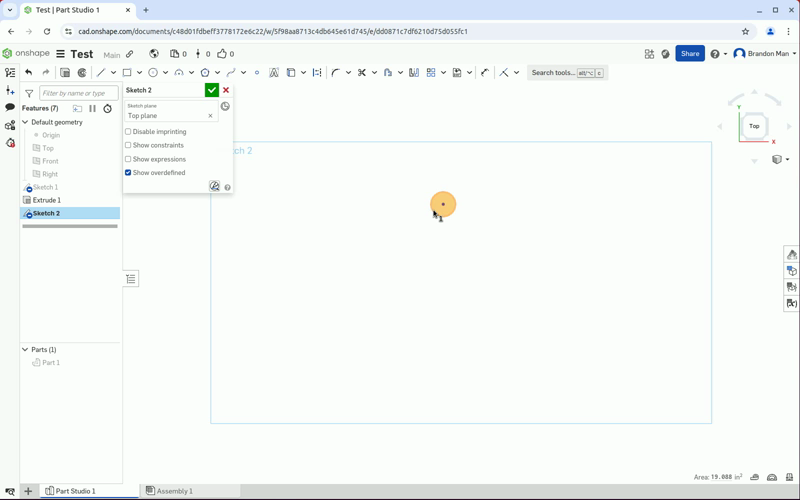
mouse_move(73, 352)
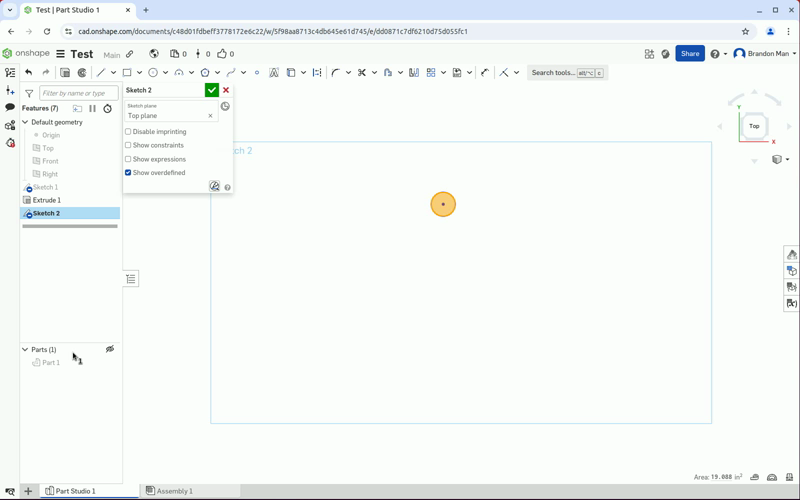
key(shift+y)
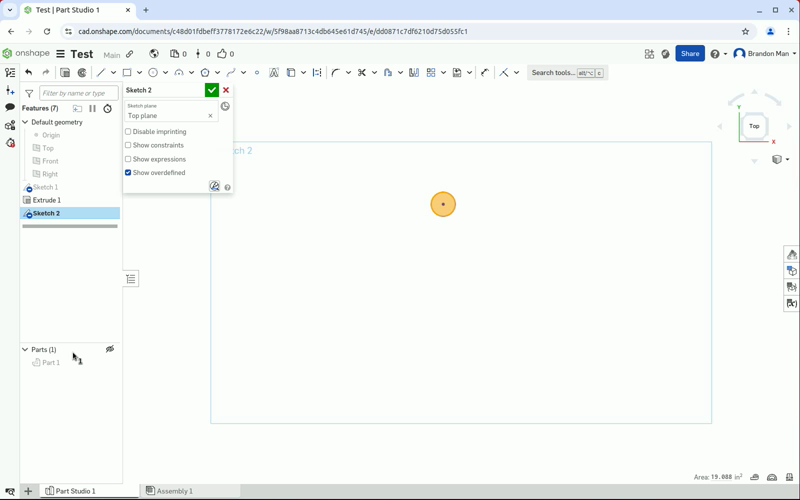
key(shift+e)
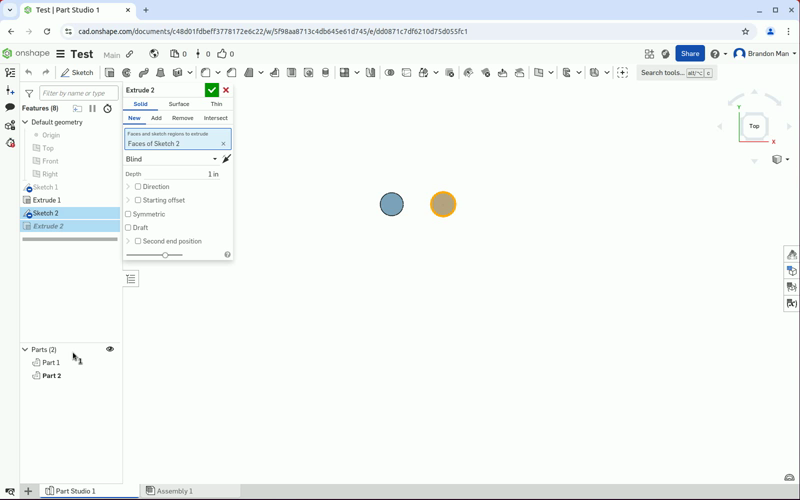
mouse_move(143, 106)
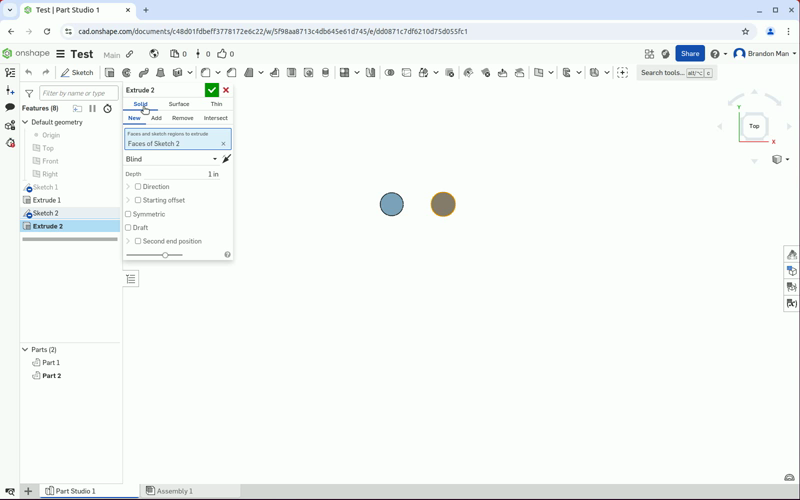
click(143, 106)
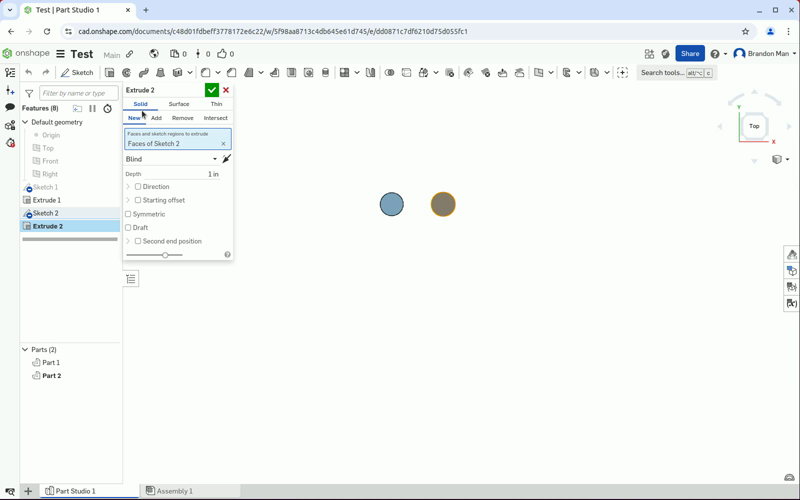
mouse_move(137, 120)
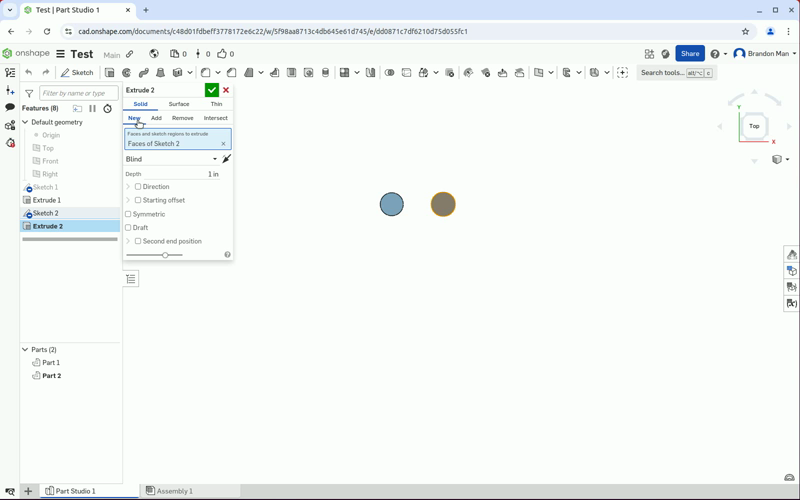
click(137, 120)
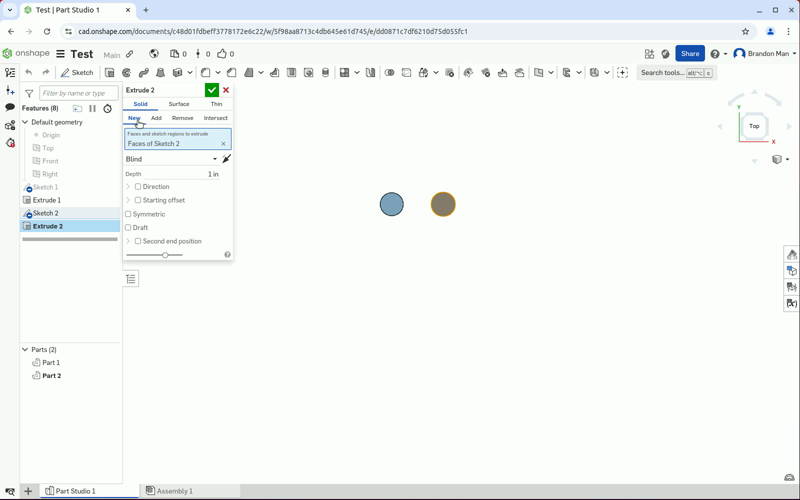
key(tab, 4)
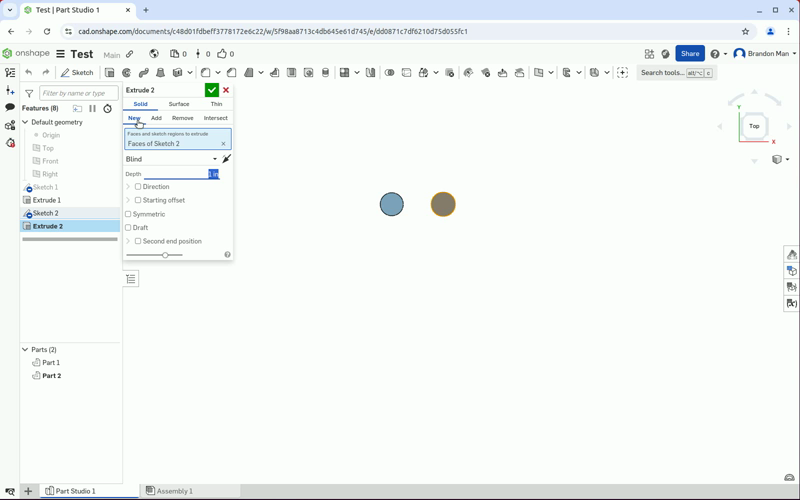
text(0.963)
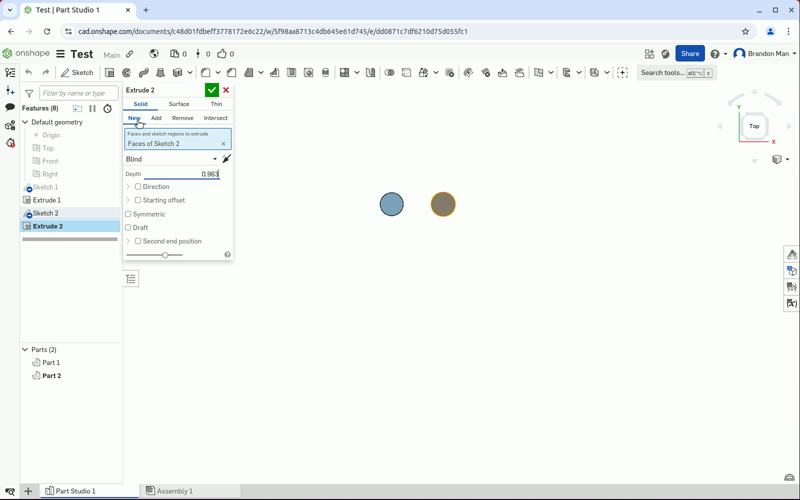
key(enter)
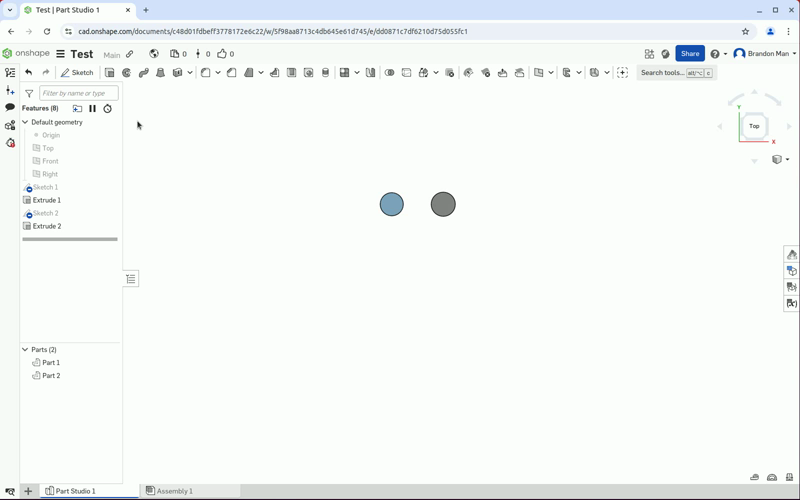
key(shift+h)
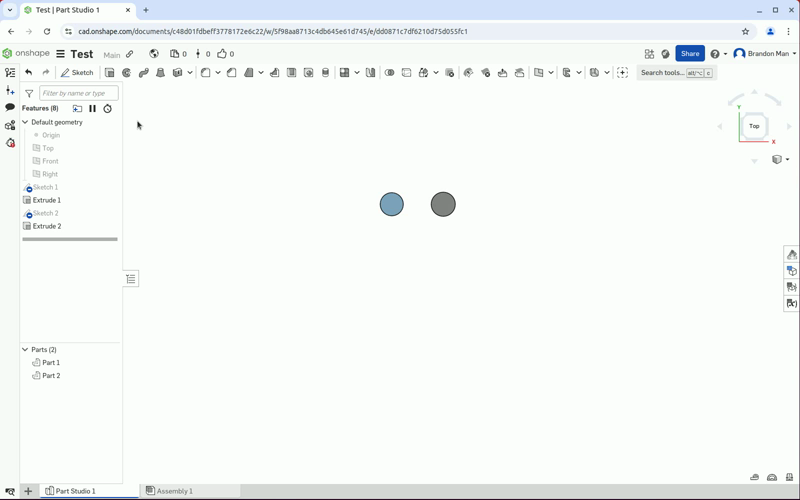
key(shift+h)
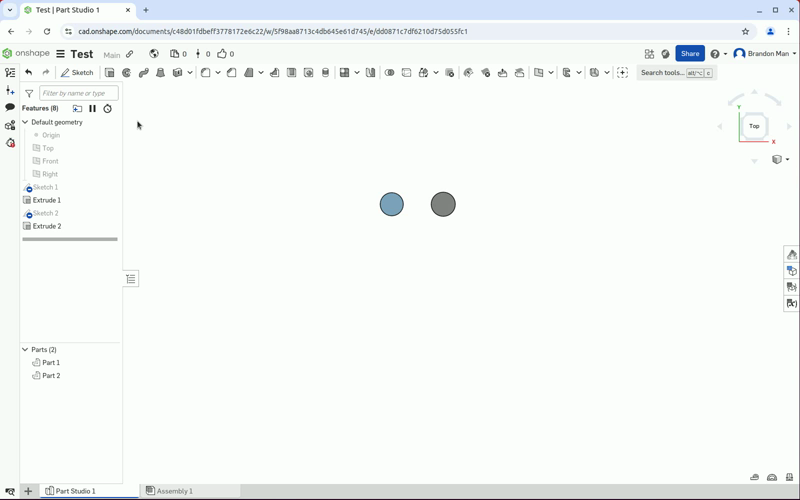
mouse_move(73, 189)
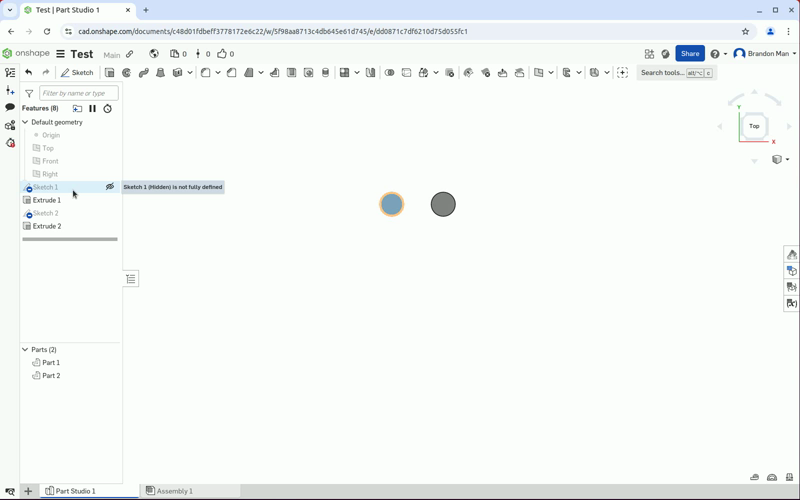
click(73, 189)
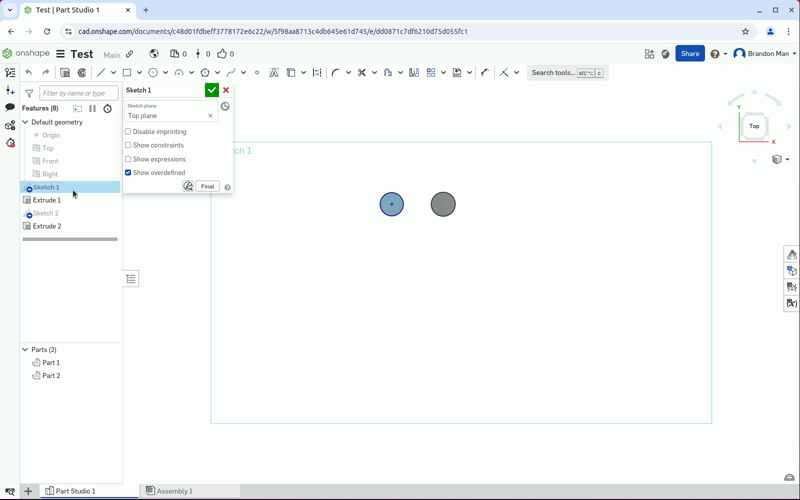
mouse_move(229, 92)
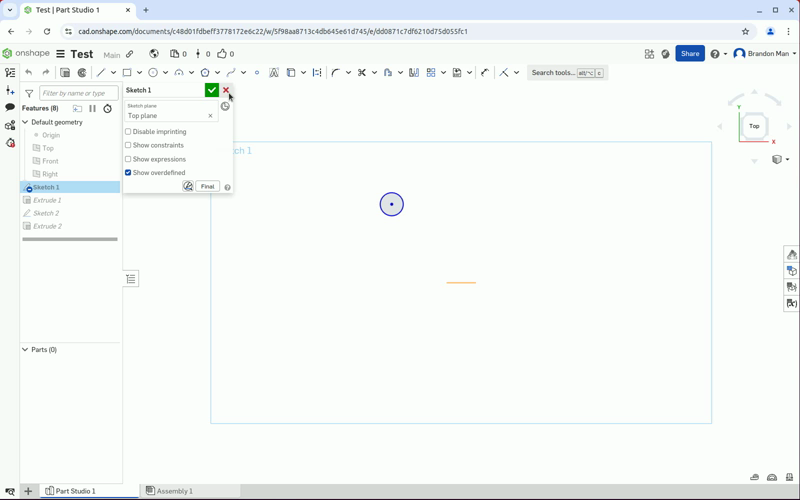
click(229, 92)
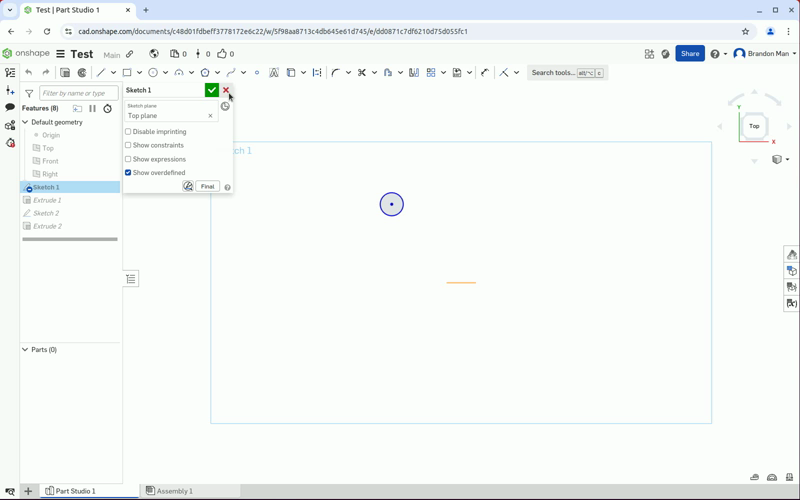
key(shift+s)
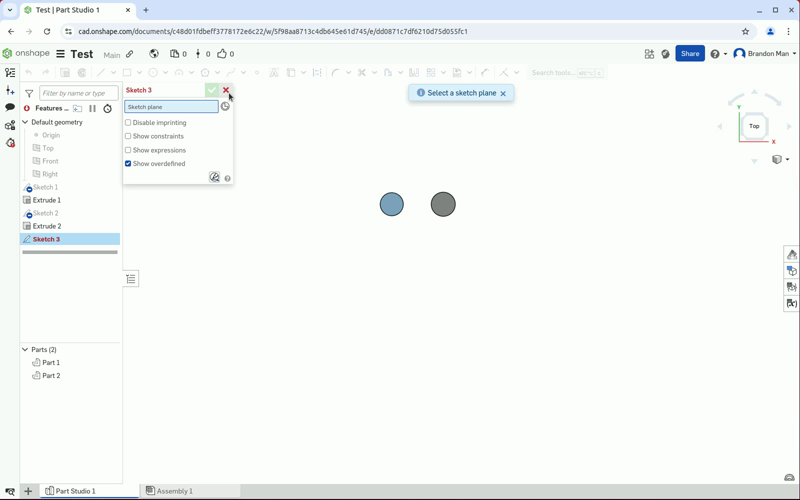
mouse_move(73, 150)
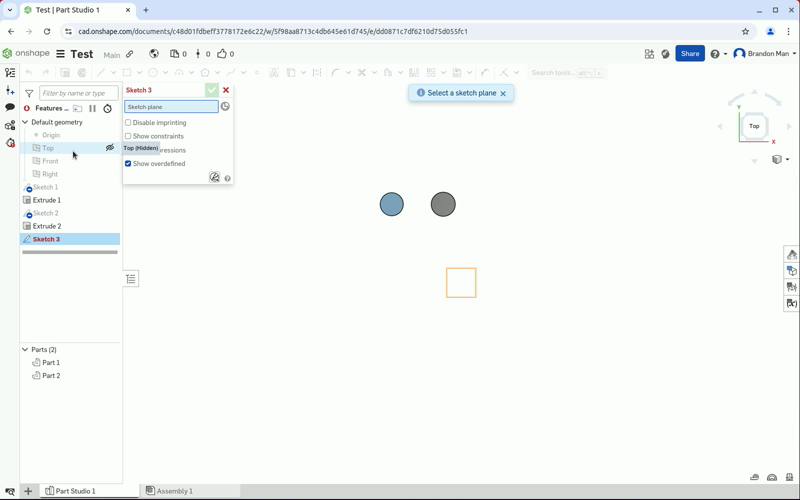
click(73, 150)
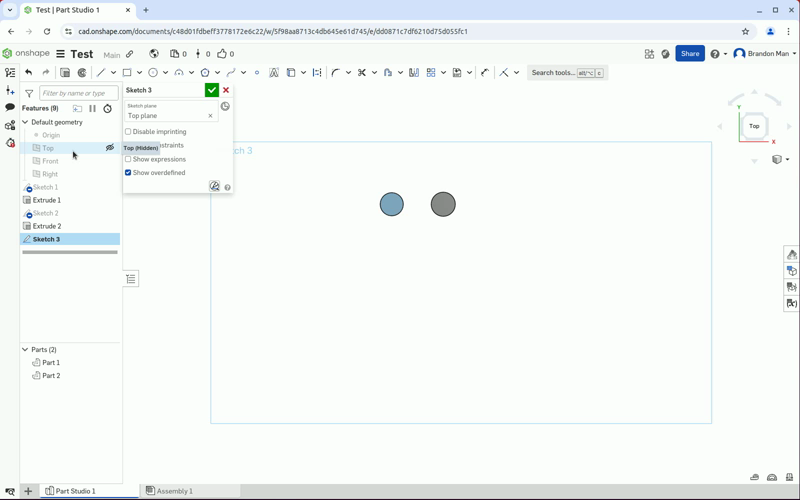
mouse_move(73, 352)
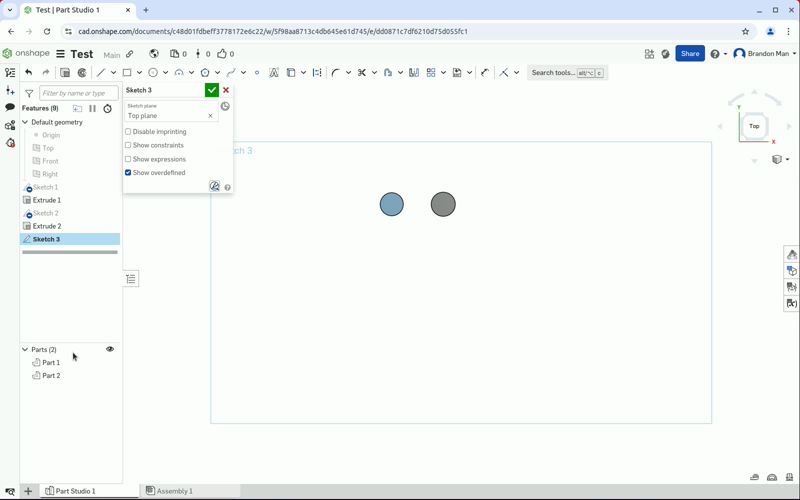
key(y)
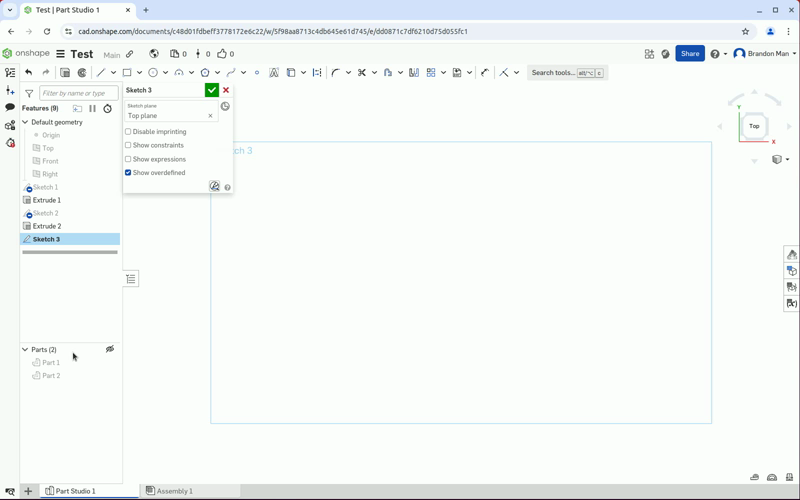
key(c)
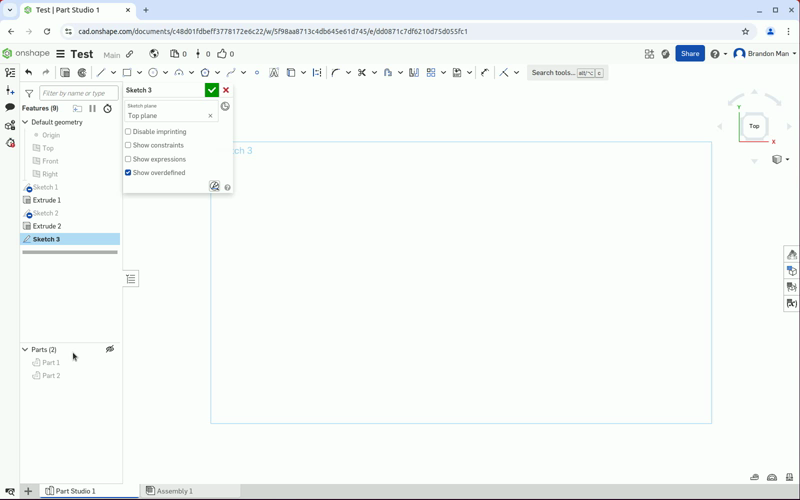
key_down(shift)
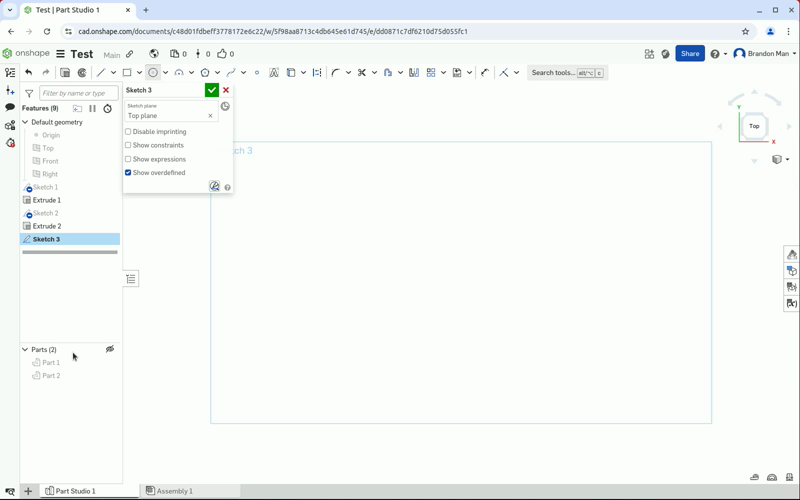
mouse_move(500, 200)
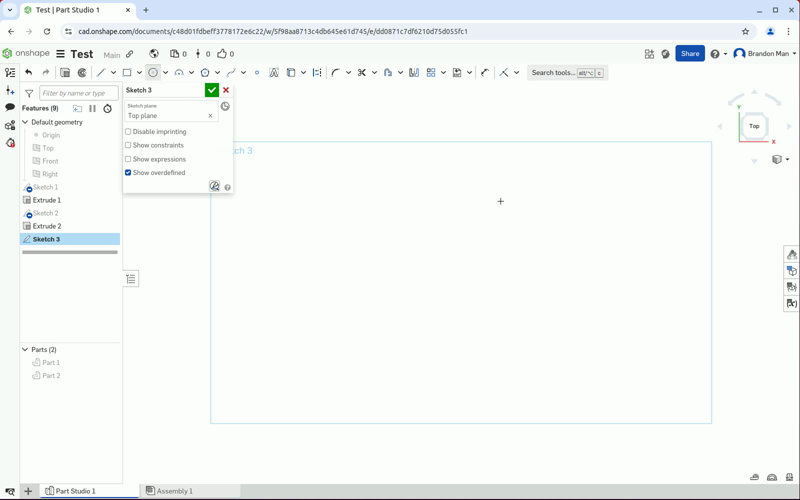
click(500, 200)
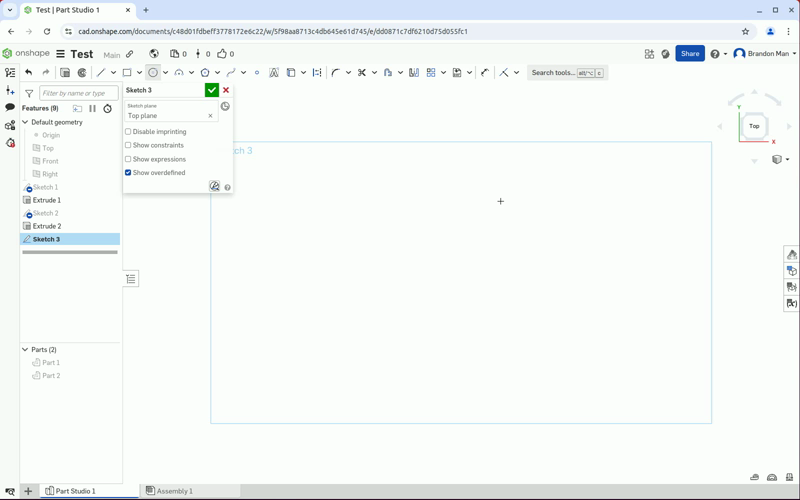
key_up(shift)
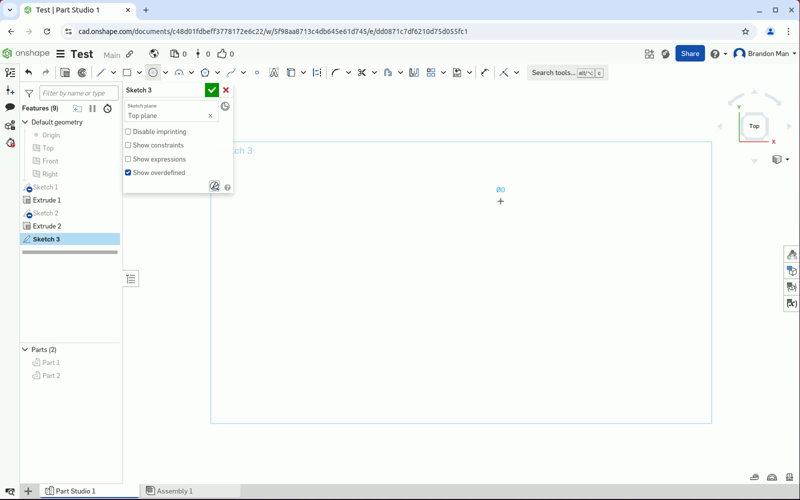
mouse_move(512, 200)
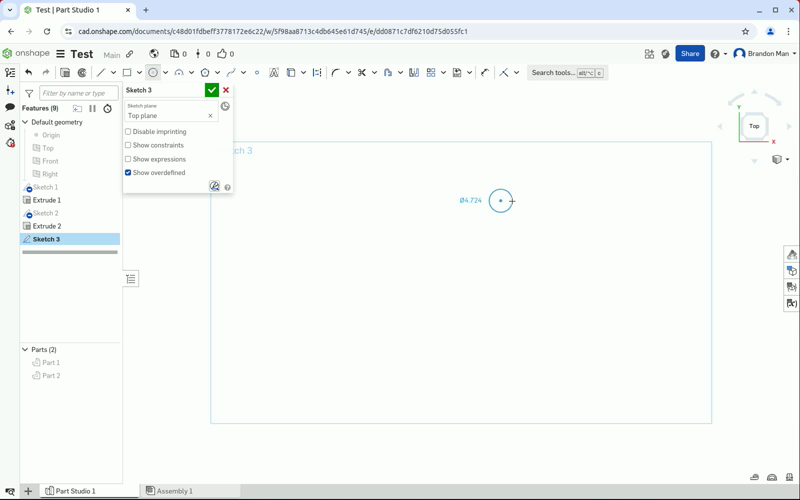
click(512, 200)
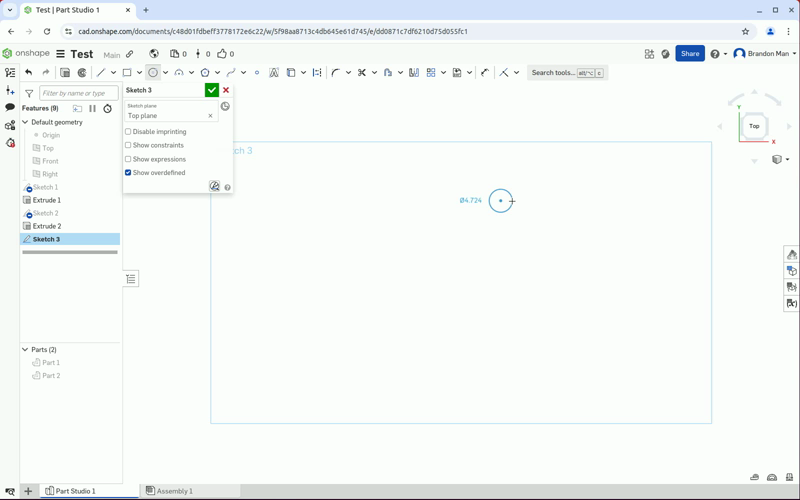
key(esc)
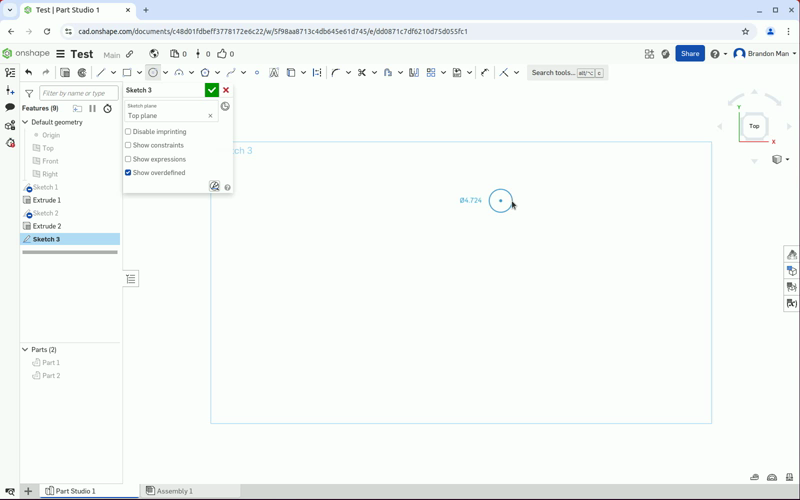
mouse_move(491, 199)
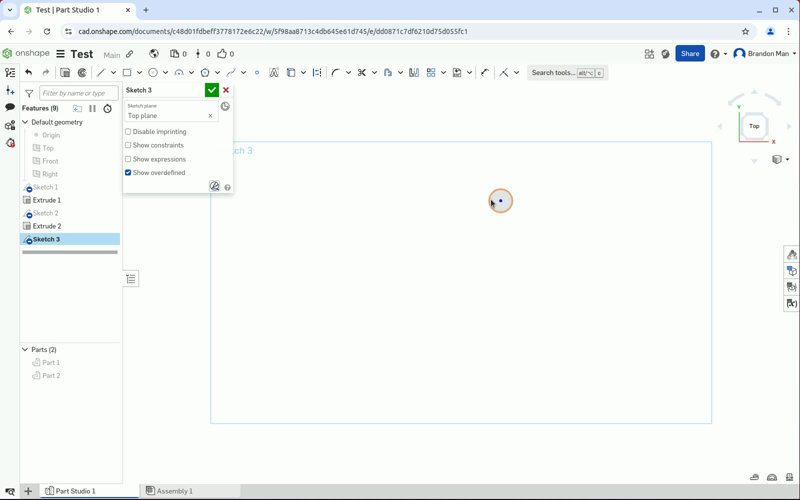
scroll(6)
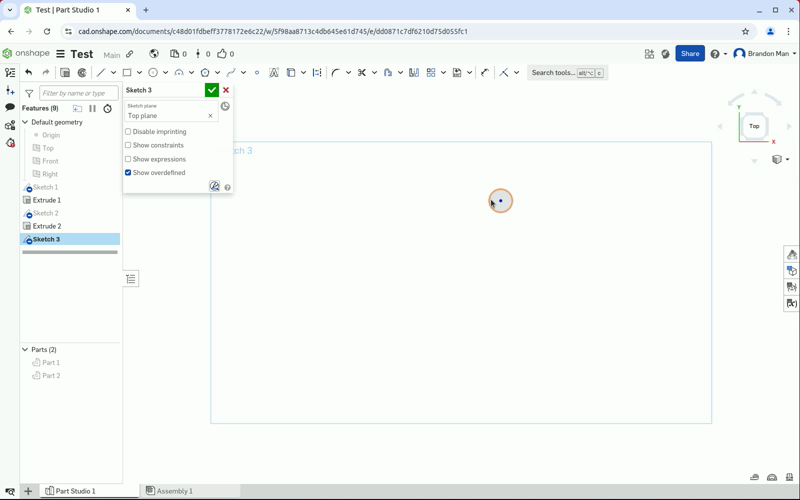
scroll(6)
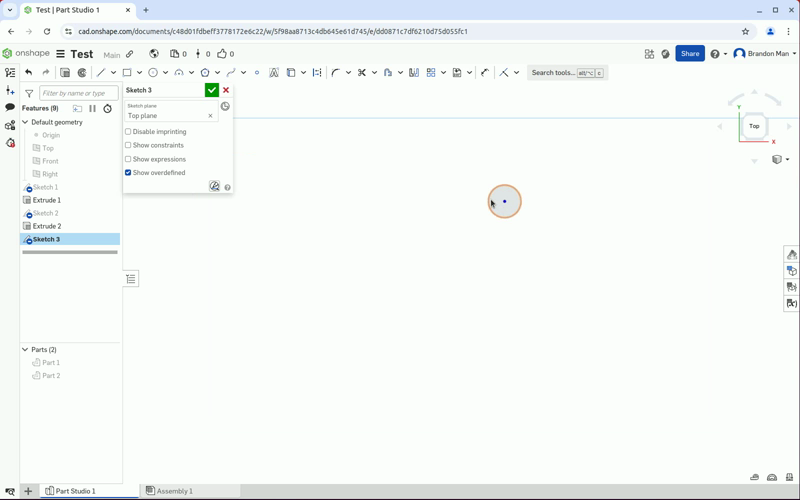
scroll(6)
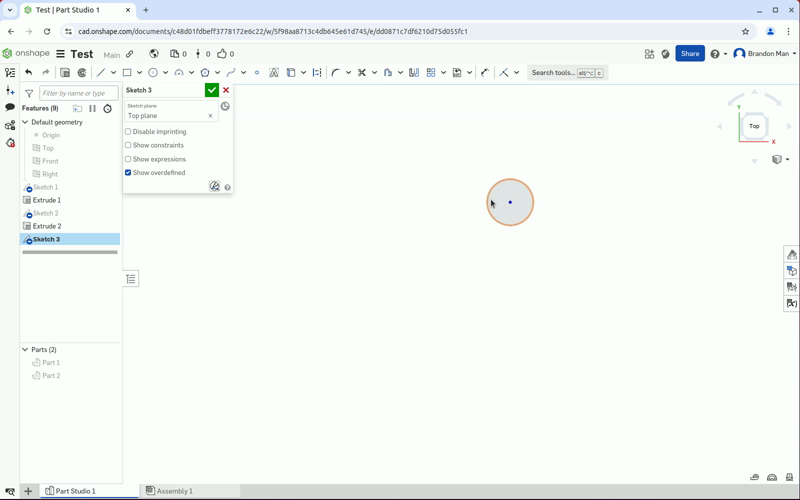
scroll(6)
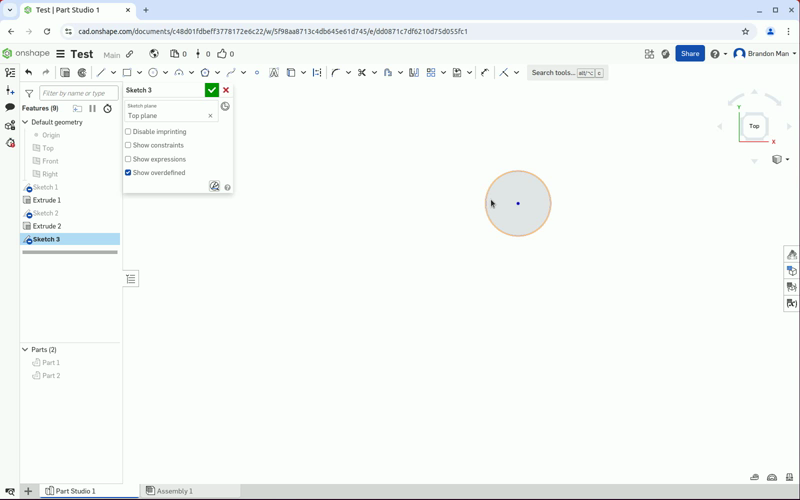
scroll(6)
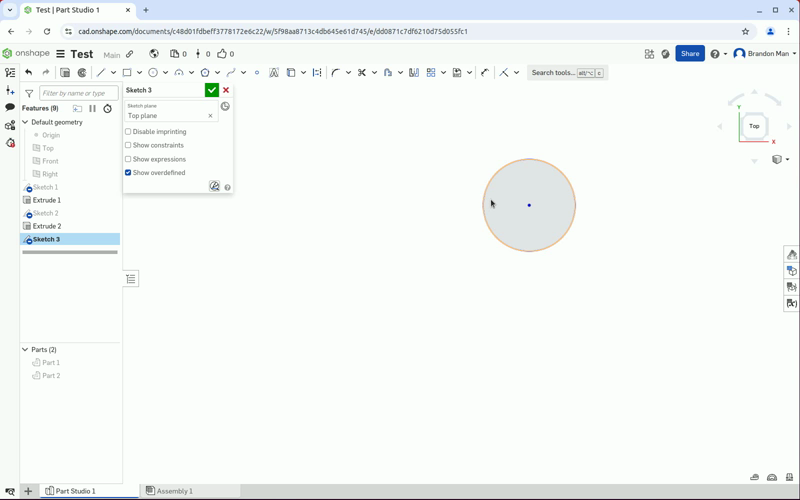
scroll(6)
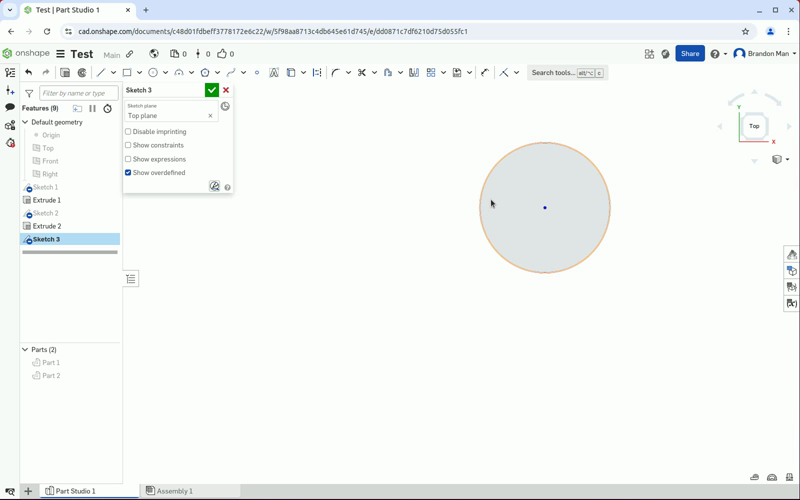
scroll(6)
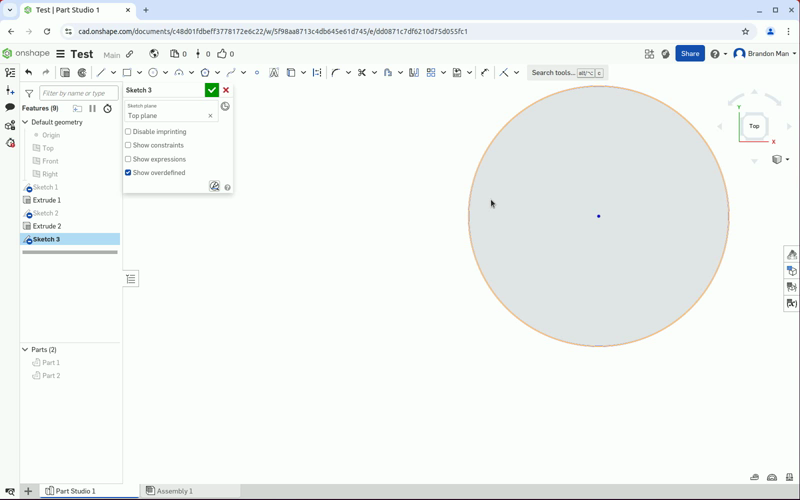
click(491, 199)
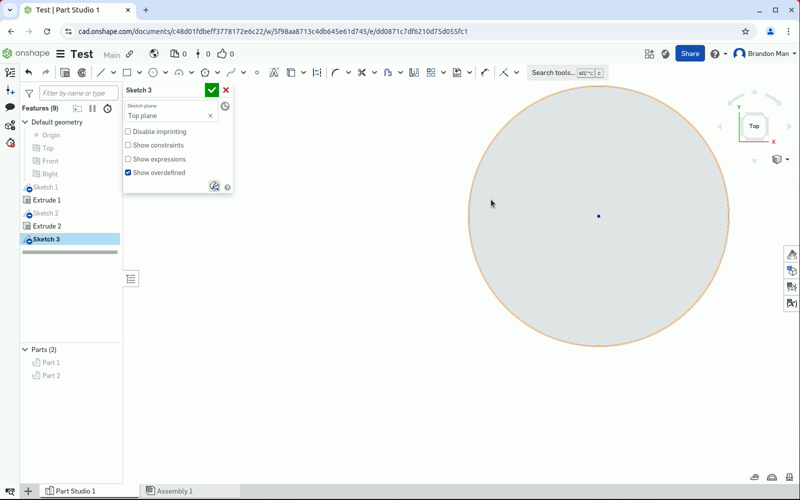
scroll(-6)
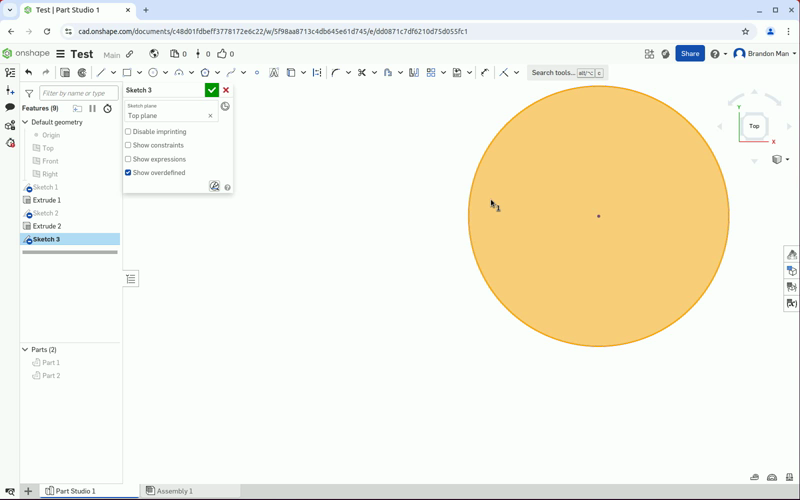
scroll(-6)
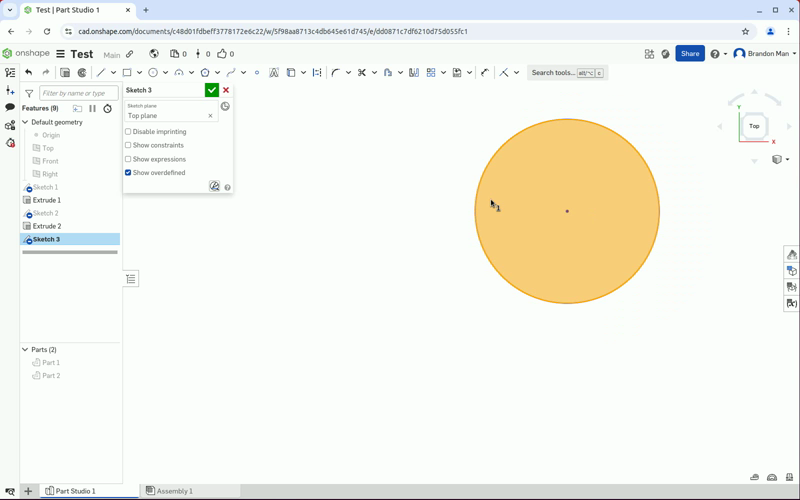
scroll(-6)
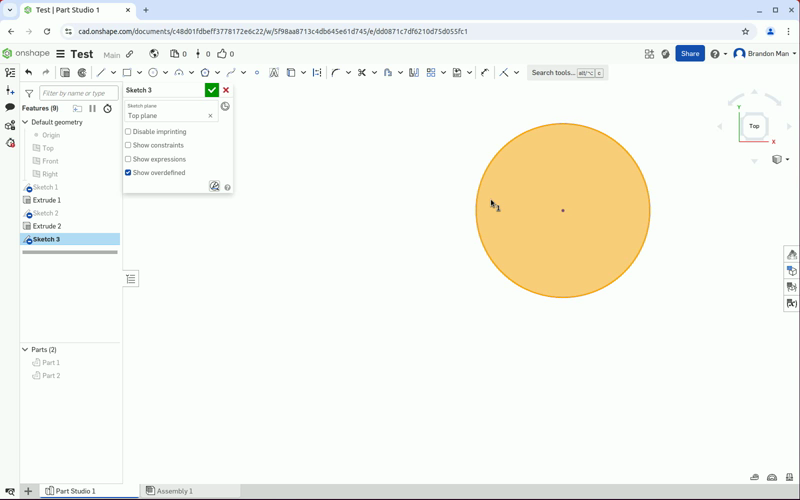
scroll(-6)
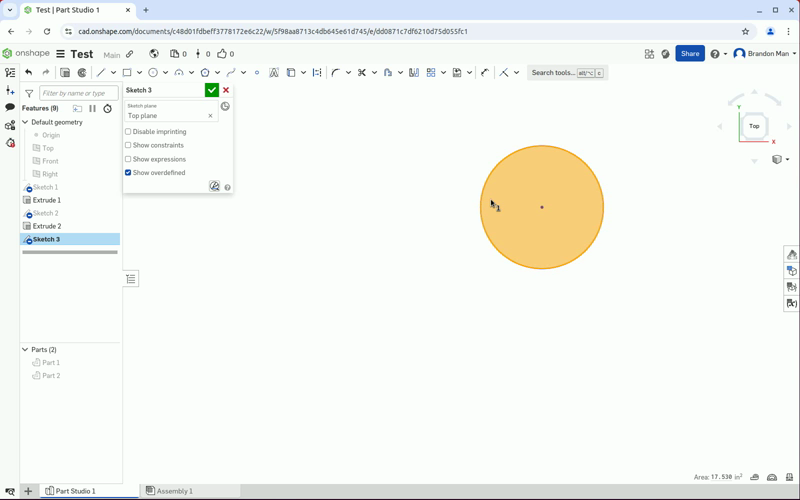
scroll(-6)
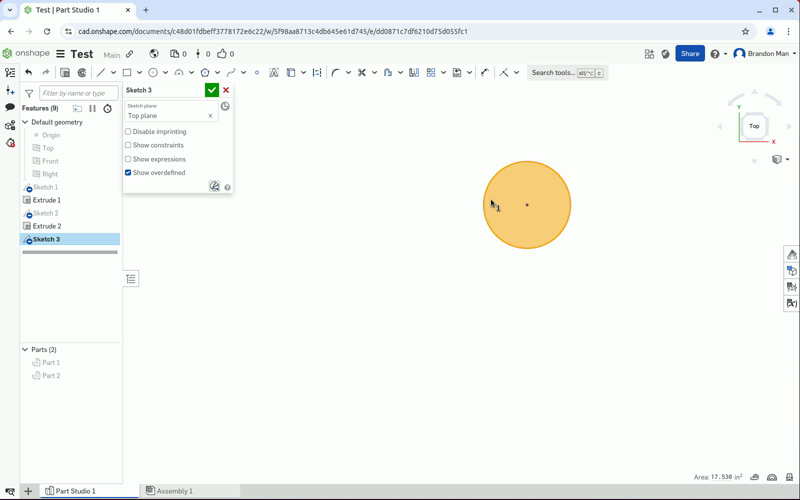
scroll(-6)
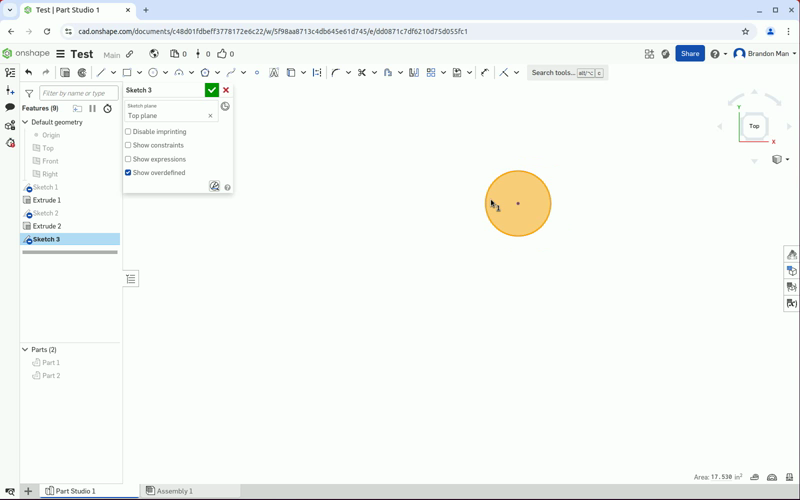
scroll(-6)
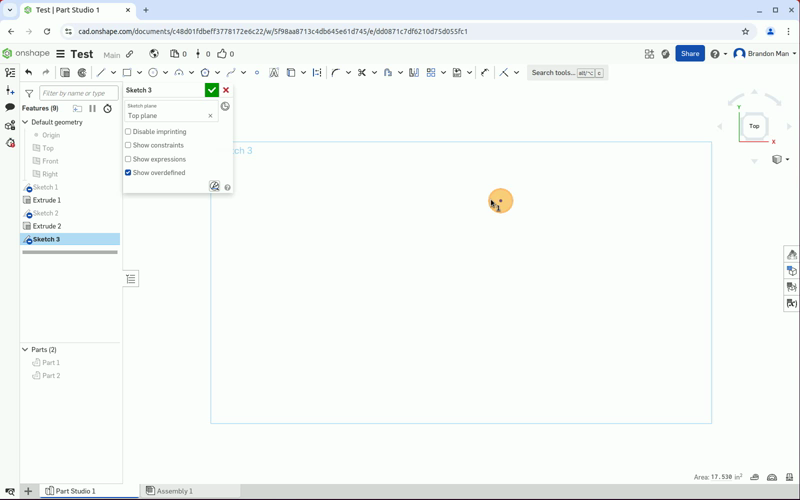
mouse_move(73, 352)
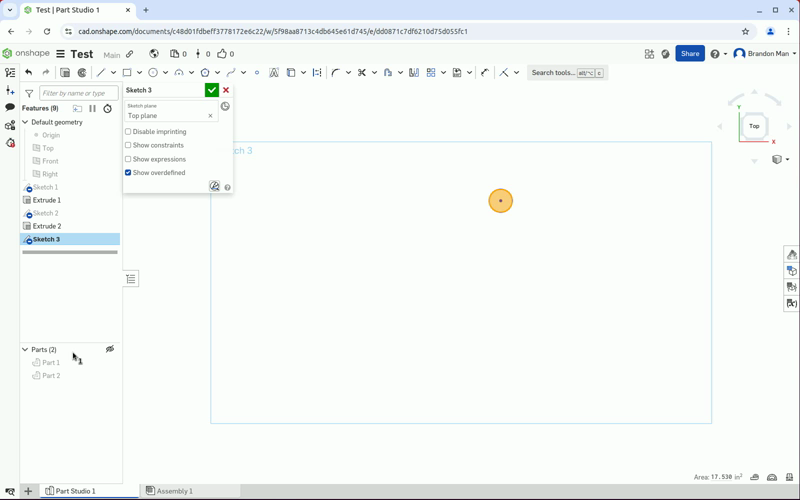
key(shift+y)
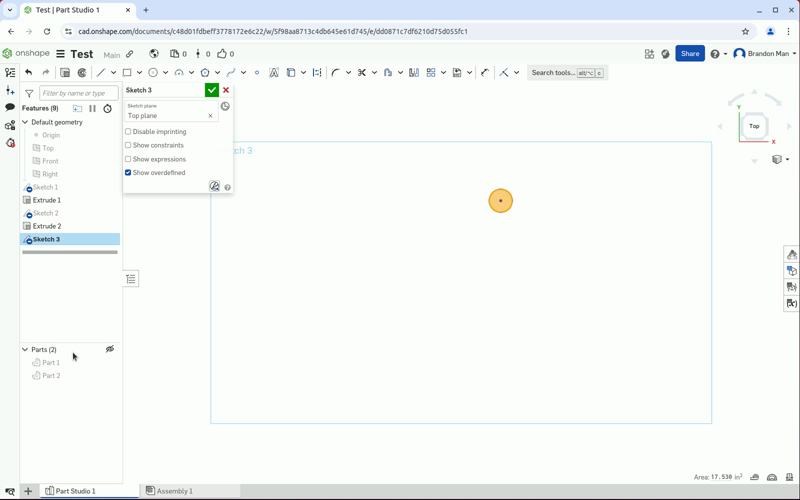
key(shift+e)
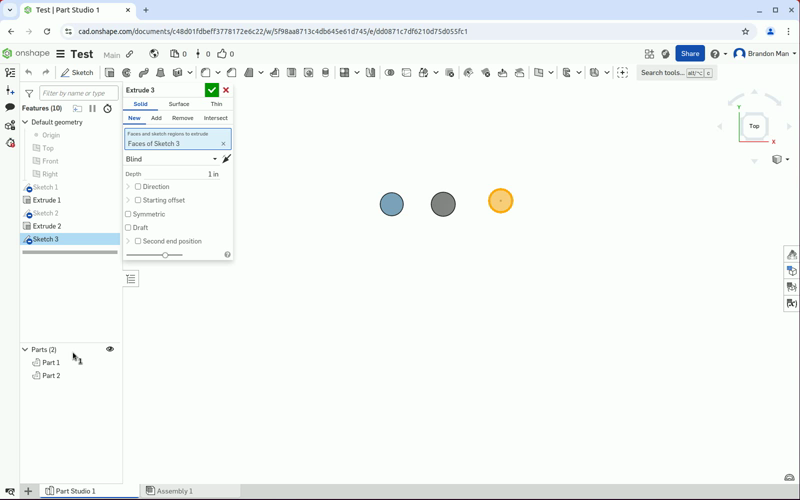
mouse_move(143, 106)
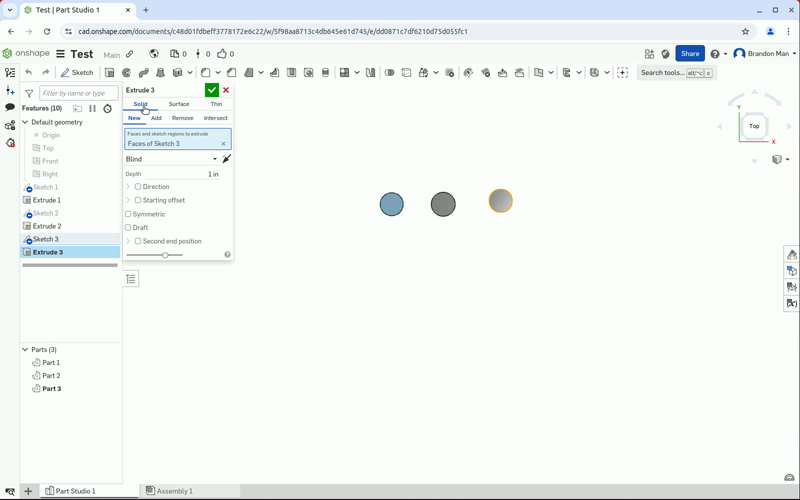
click(143, 106)
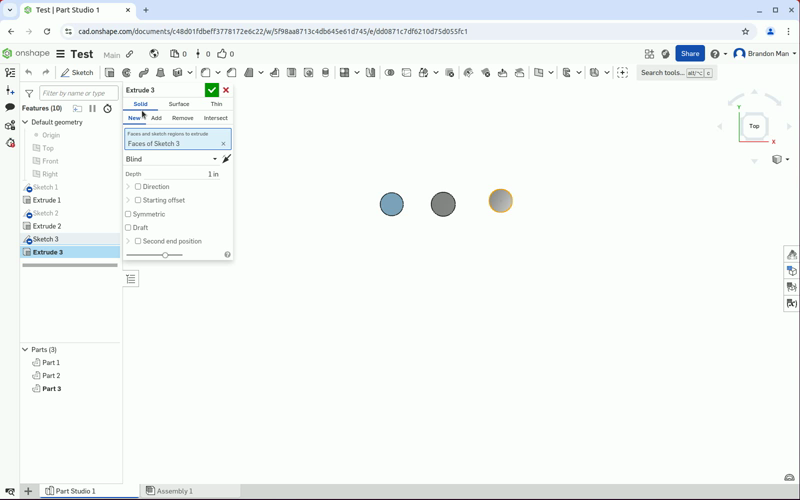
mouse_move(137, 120)
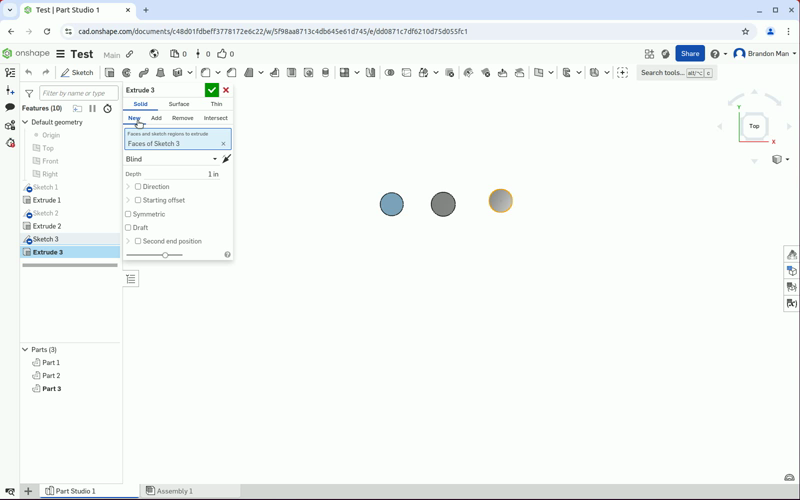
click(137, 120)
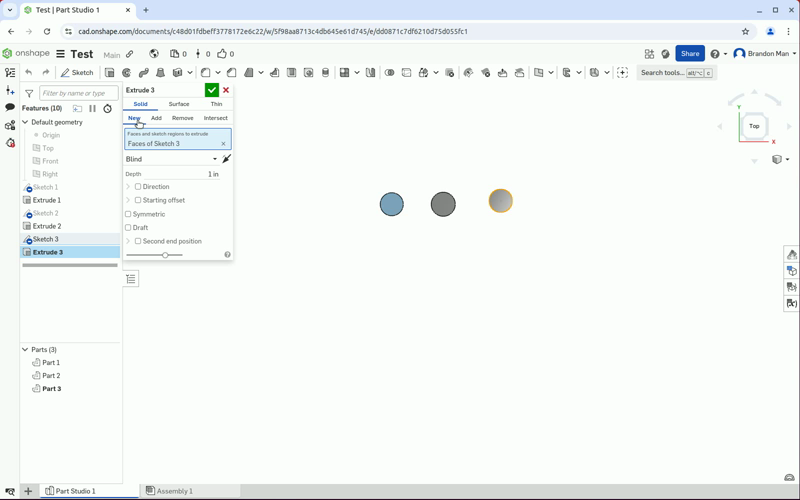
key(tab, 4)
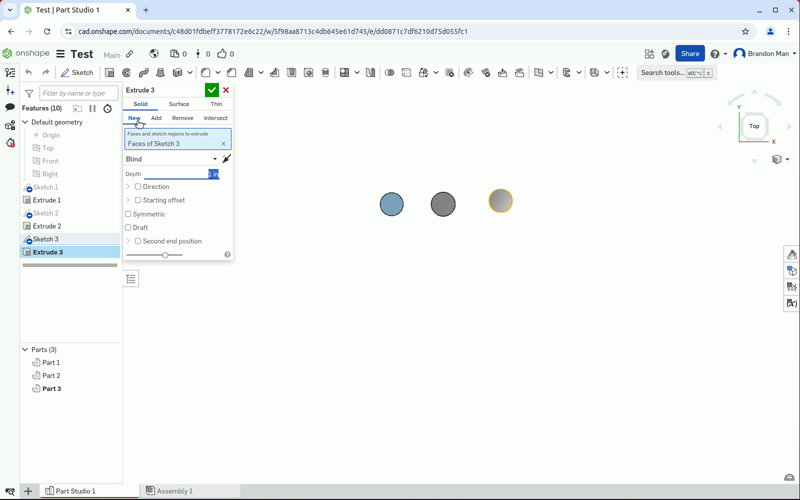
text(0.963)
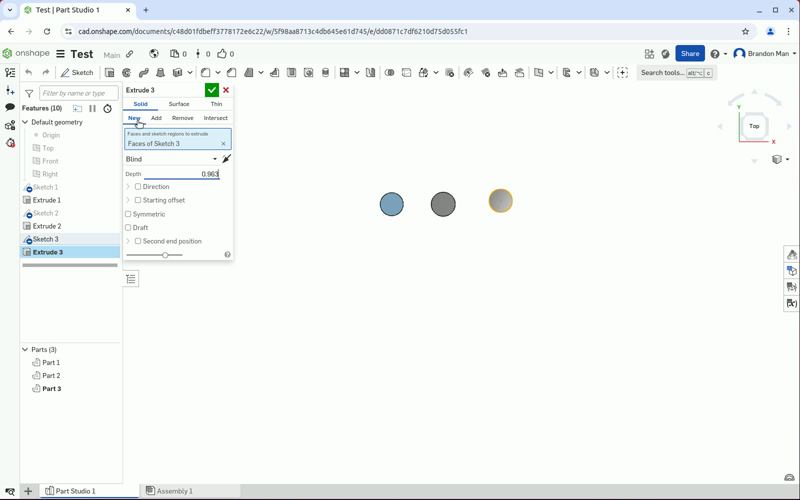
key(enter)
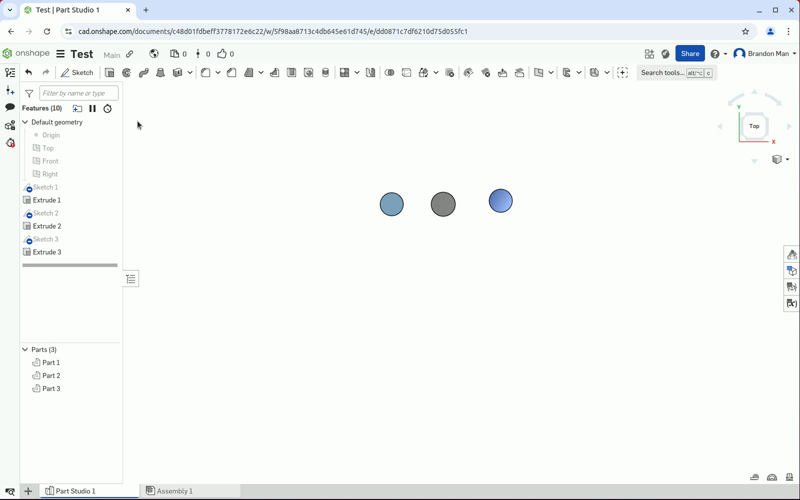
key(shift+h)
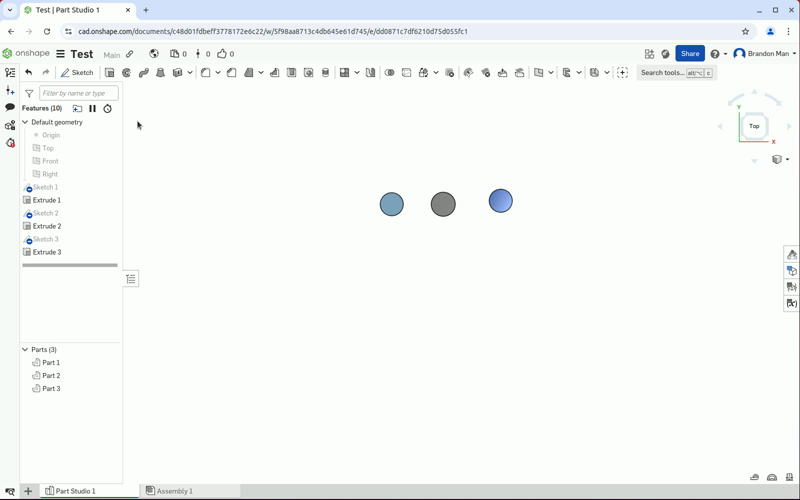
key(shift+h)
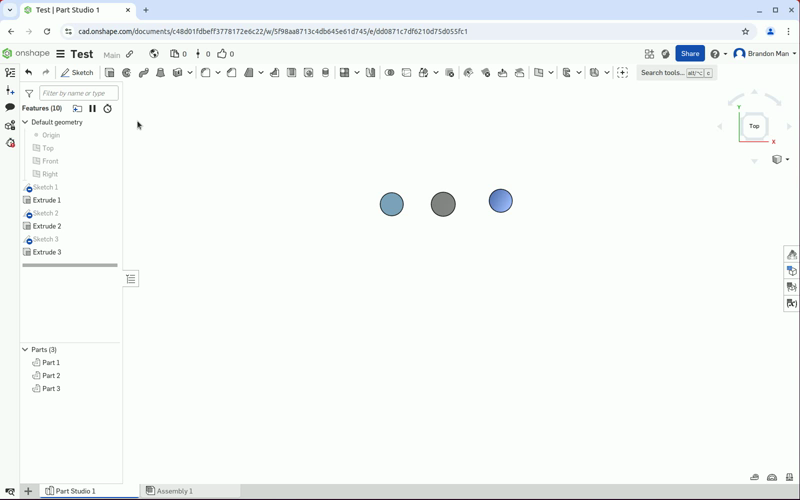
mouse_move(73, 189)
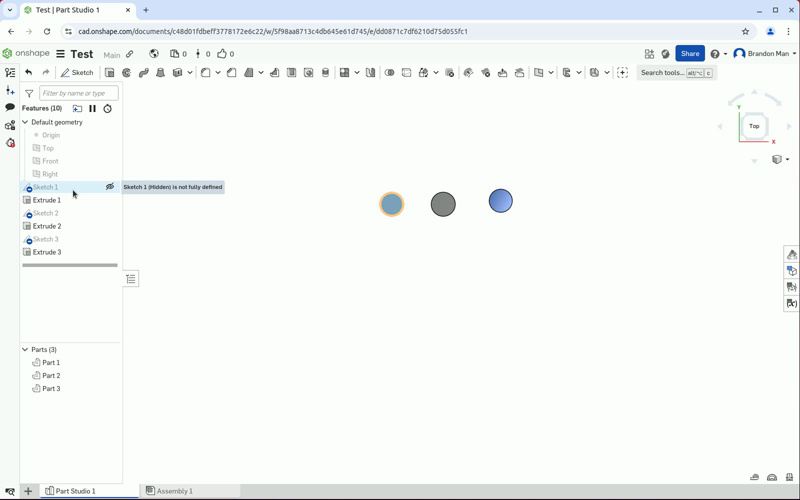
click(73, 189)
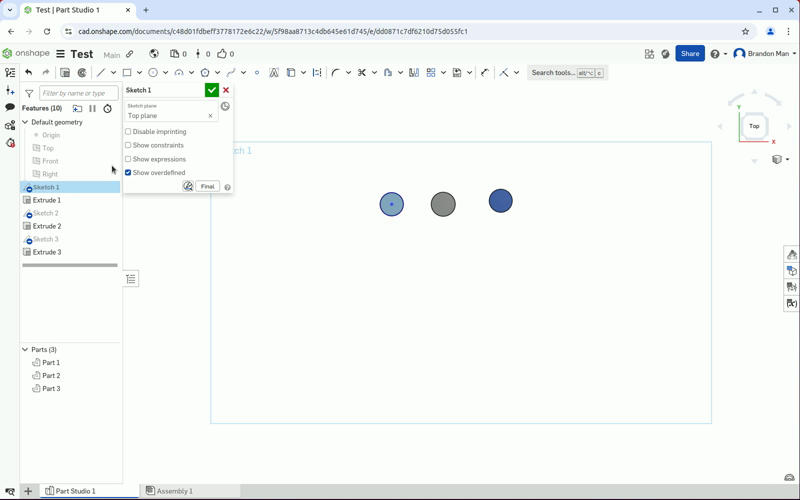
mouse_move(229, 92)
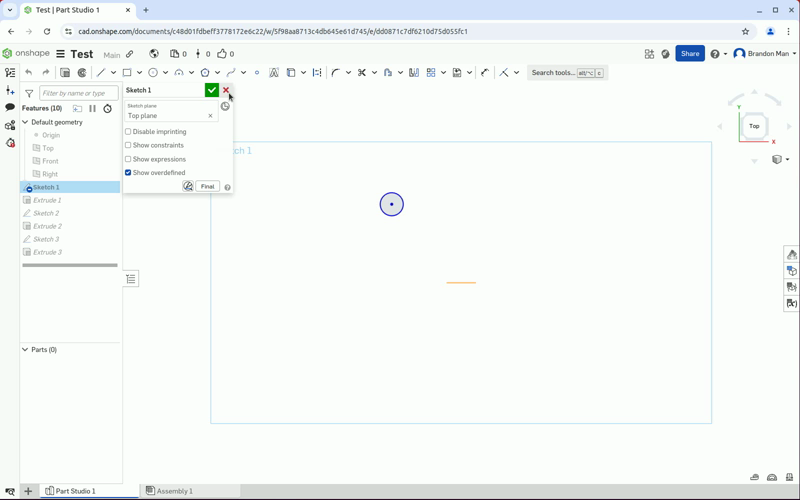
click(229, 92)
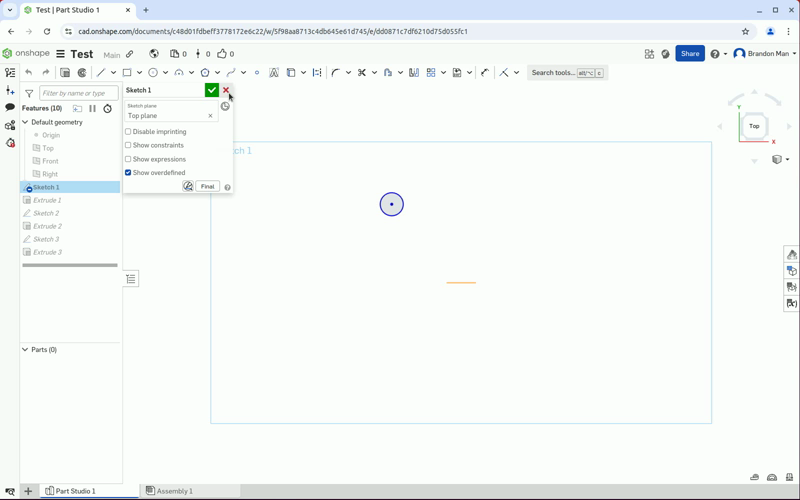
key(shift+s)
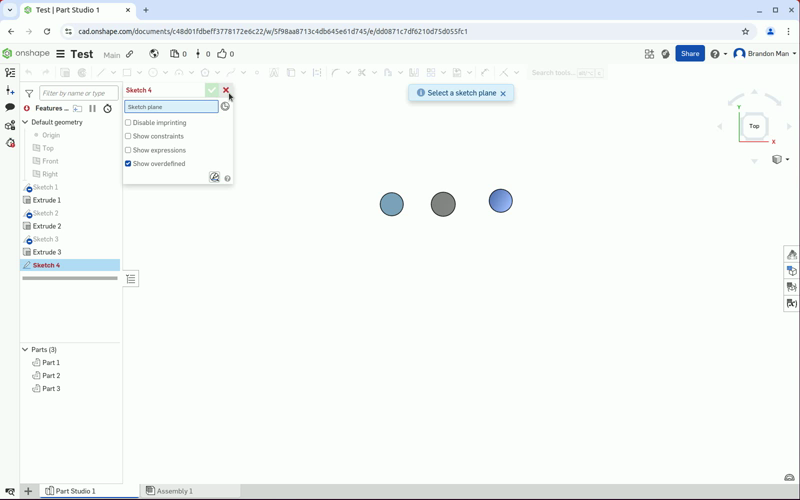
mouse_move(73, 150)
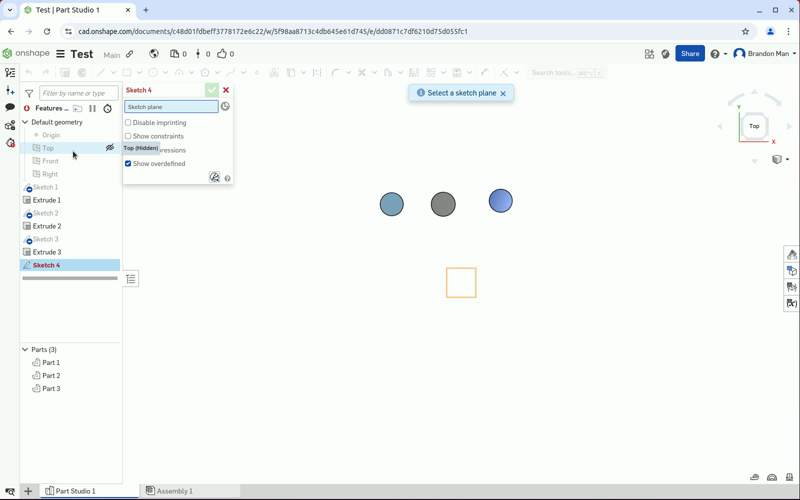
click(73, 150)
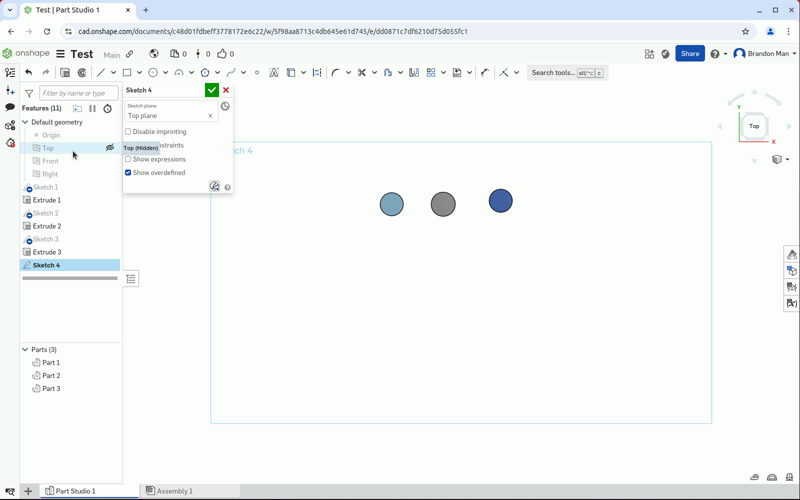
mouse_move(73, 352)
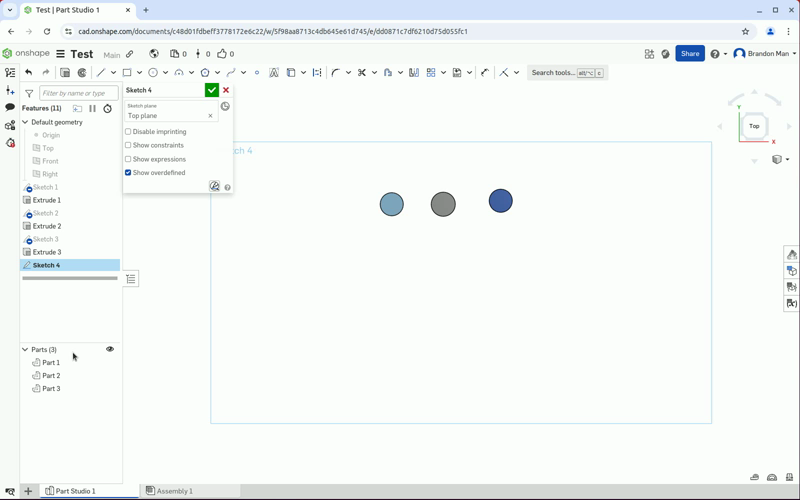
key(y)
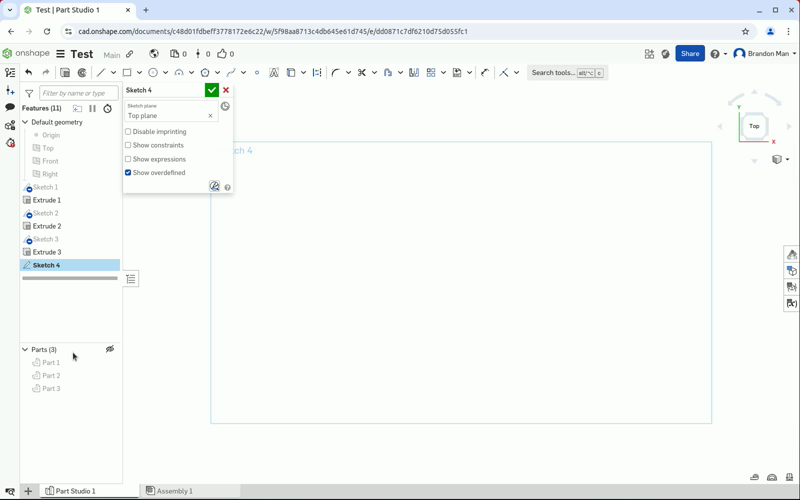
key(l)
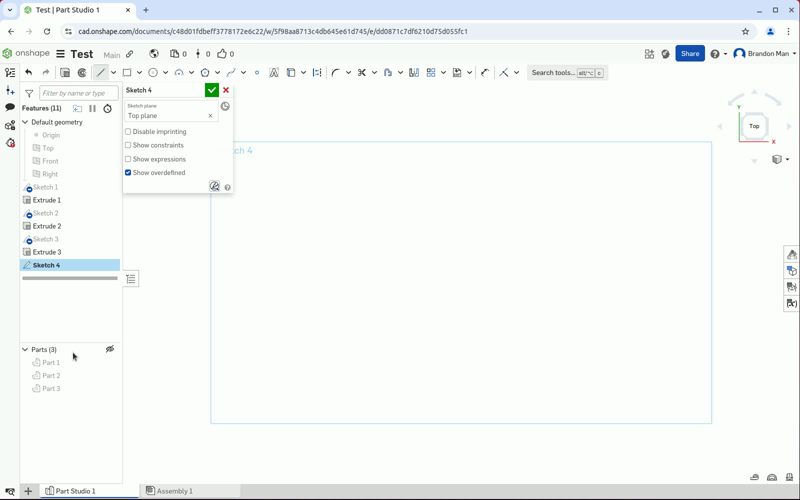
key_down(shift)
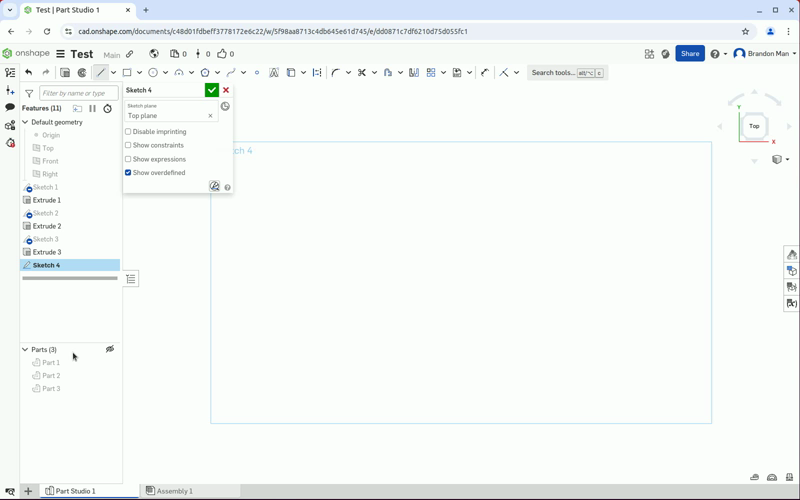
mouse_move(375, 219)
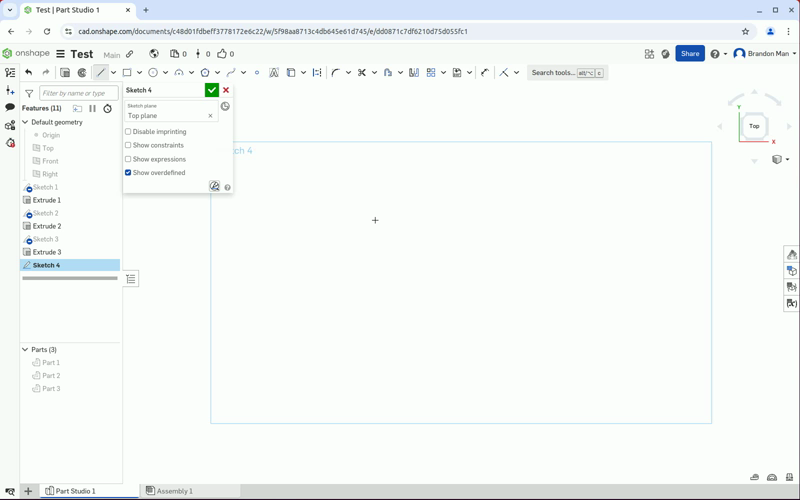
click(375, 219)
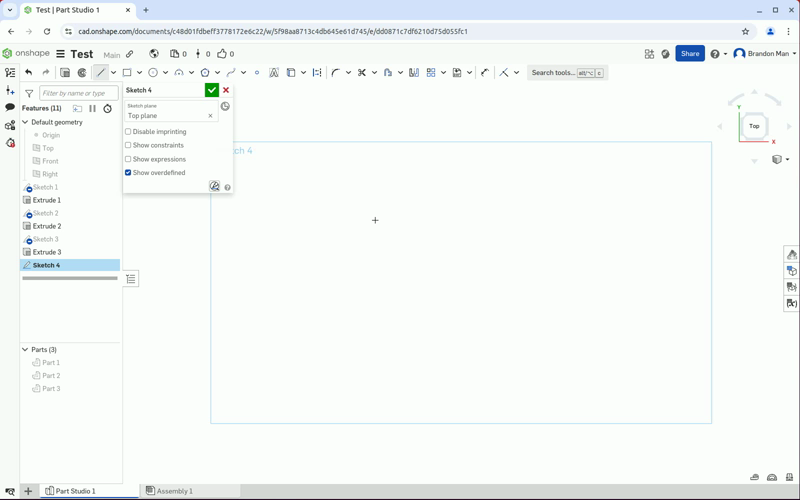
key_up(shift)
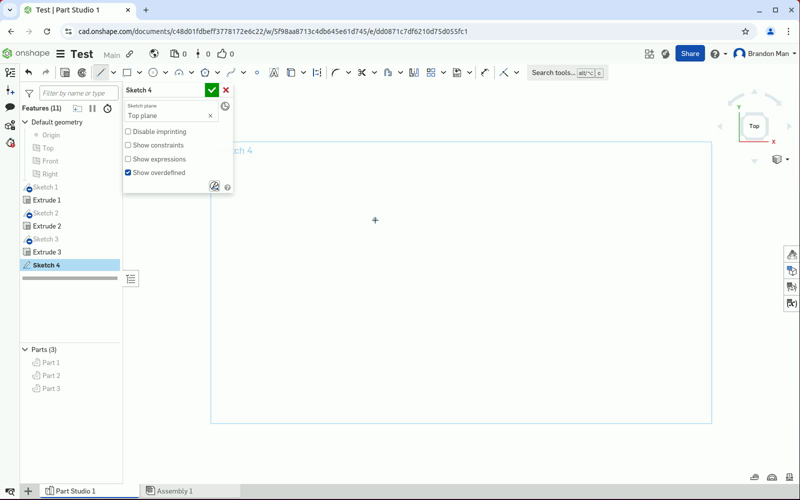
key_down(shift)
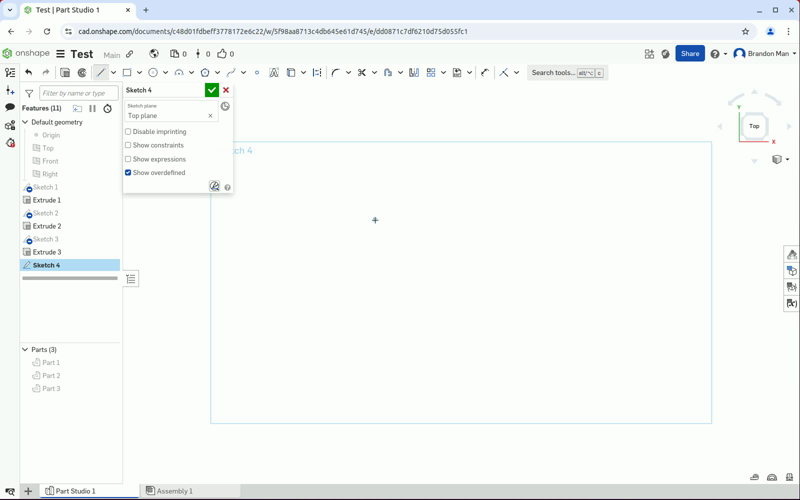
mouse_move(405, 219)
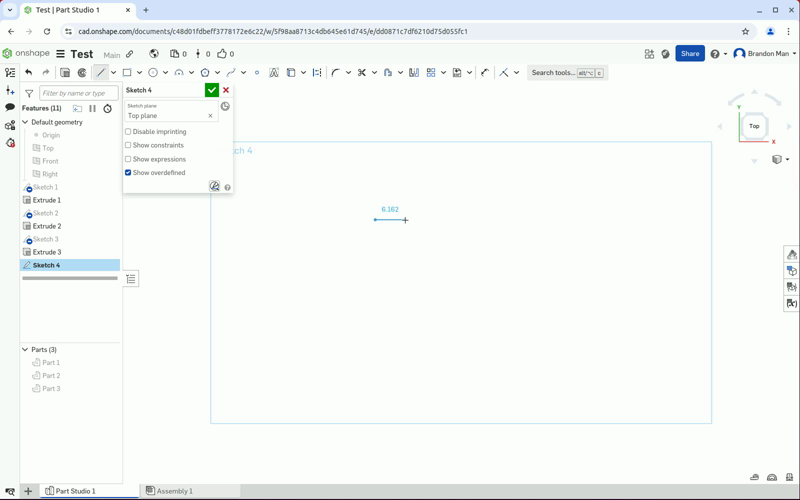
mouse_move(406, 219)
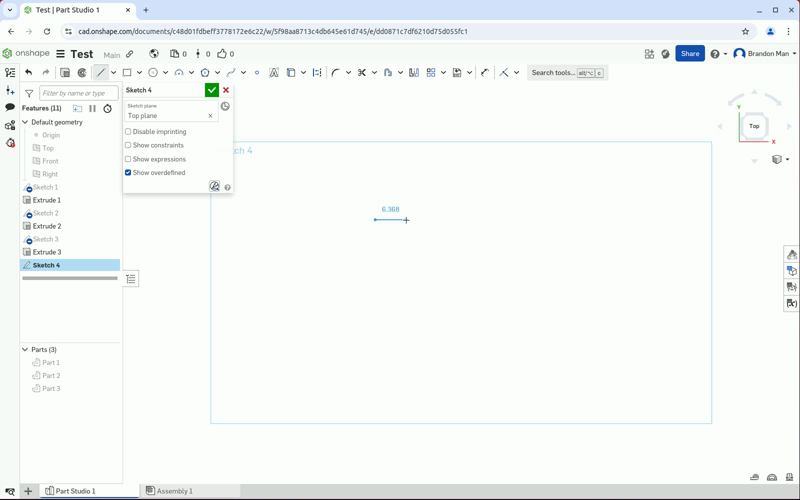
click(406, 219)
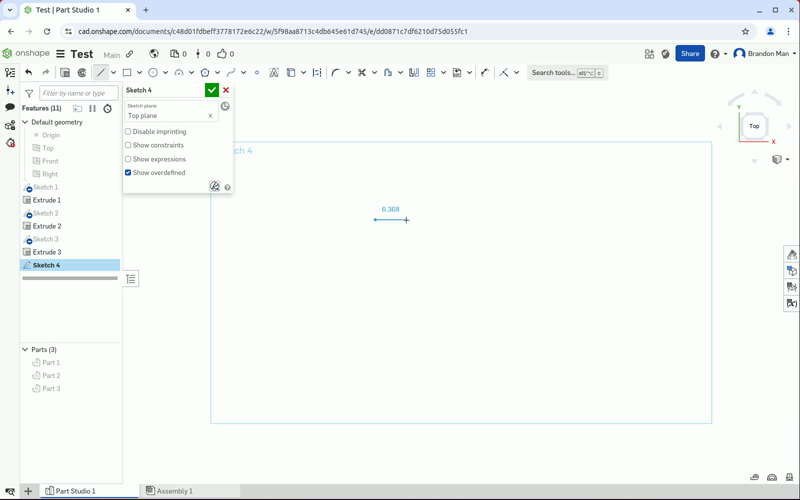
key_up(shift)
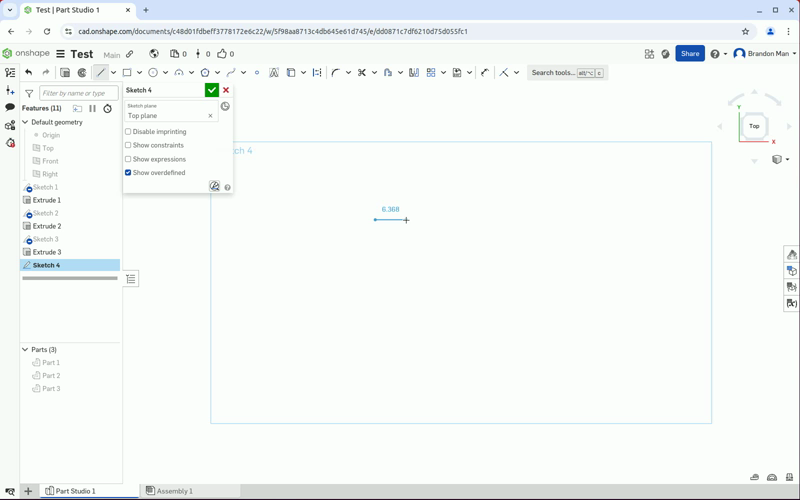
key_down(shift)
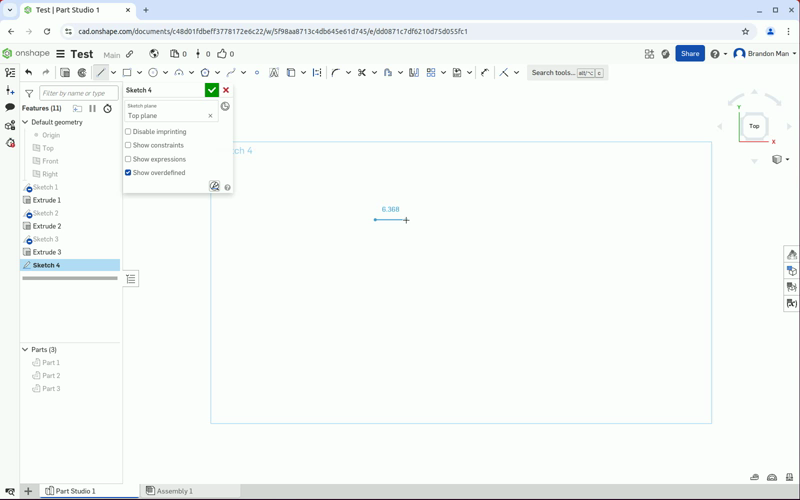
mouse_move(436, 219)
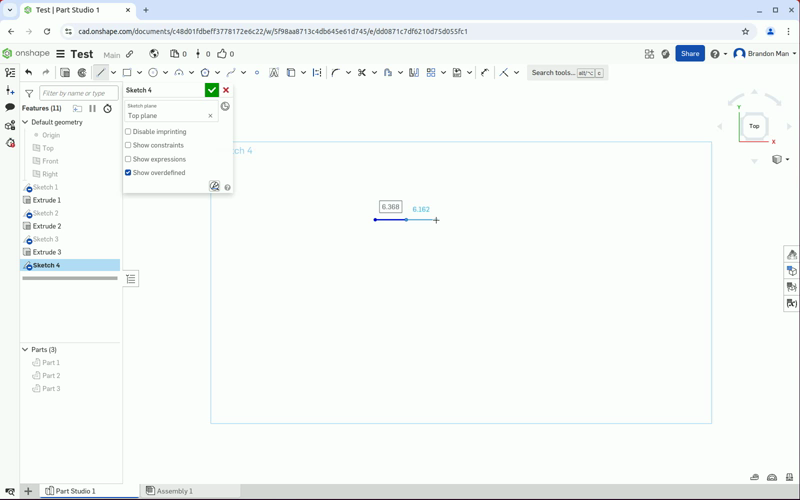
mouse_move(406, 188)
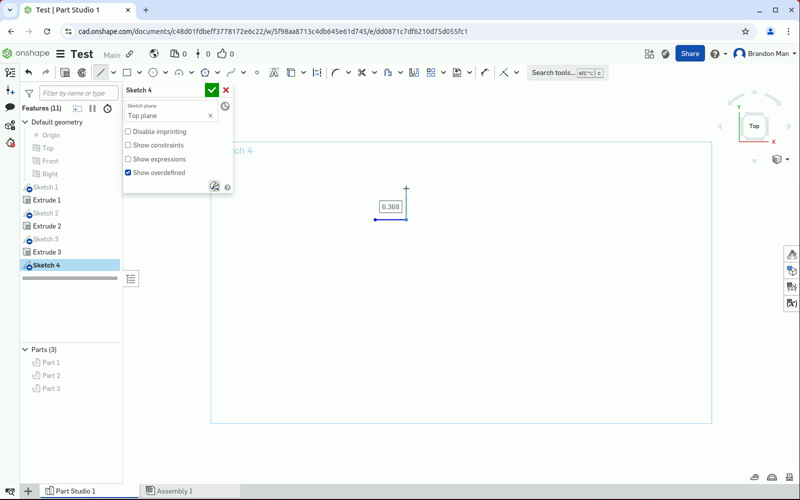
click(406, 188)
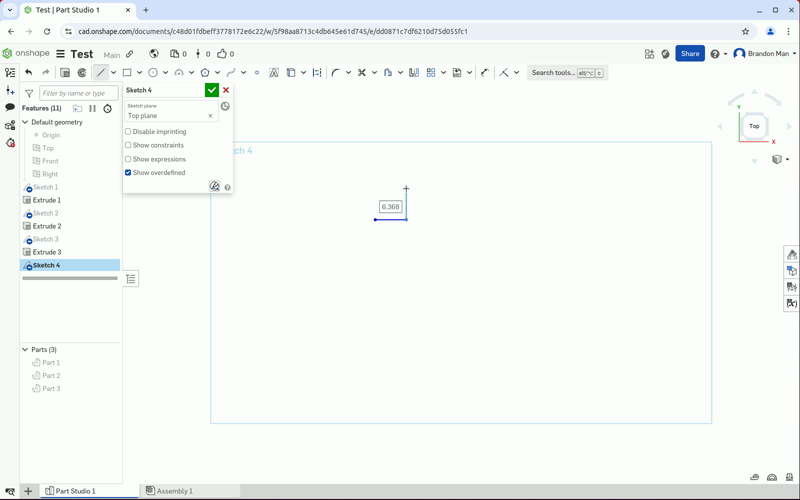
key_up(shift)
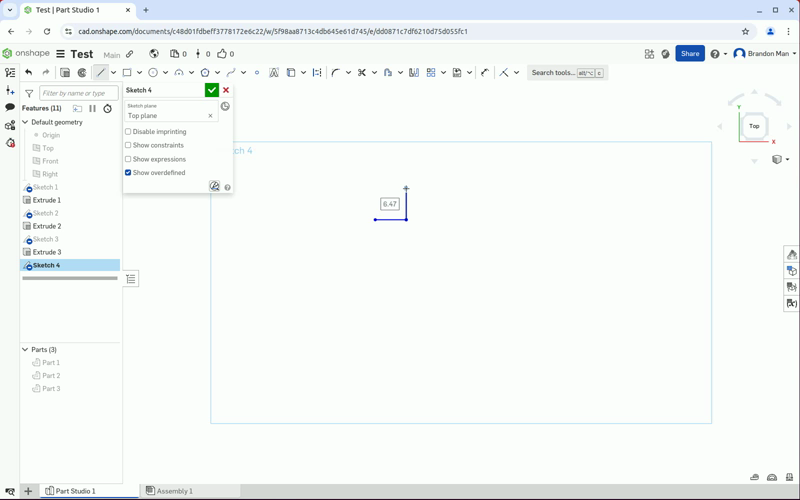
key_down(shift)
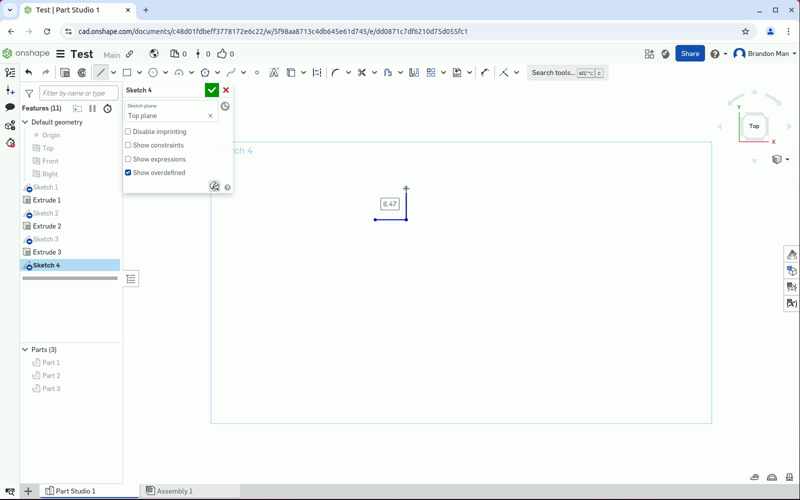
mouse_move(436, 188)
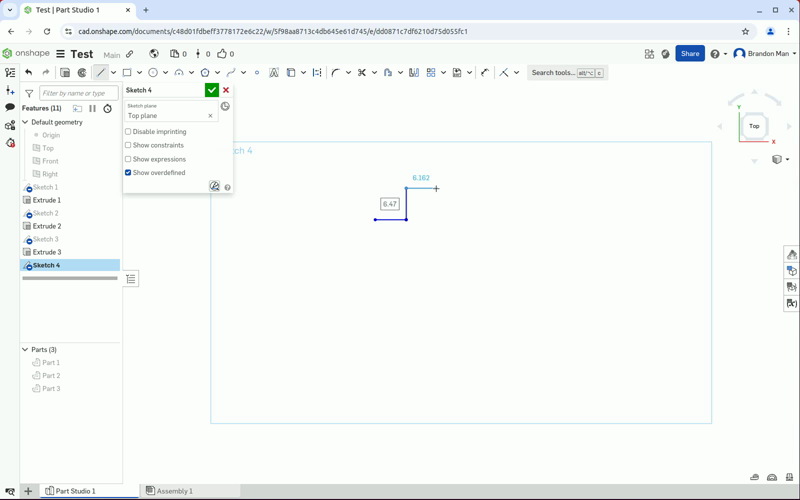
mouse_move(375, 188)
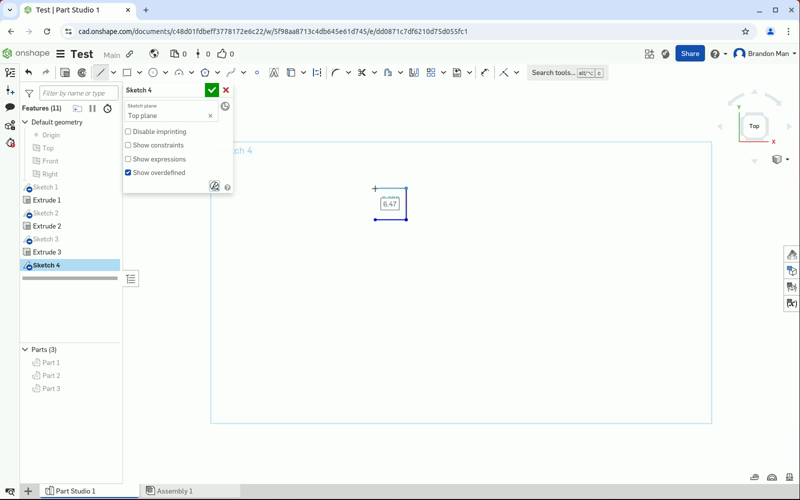
click(375, 188)
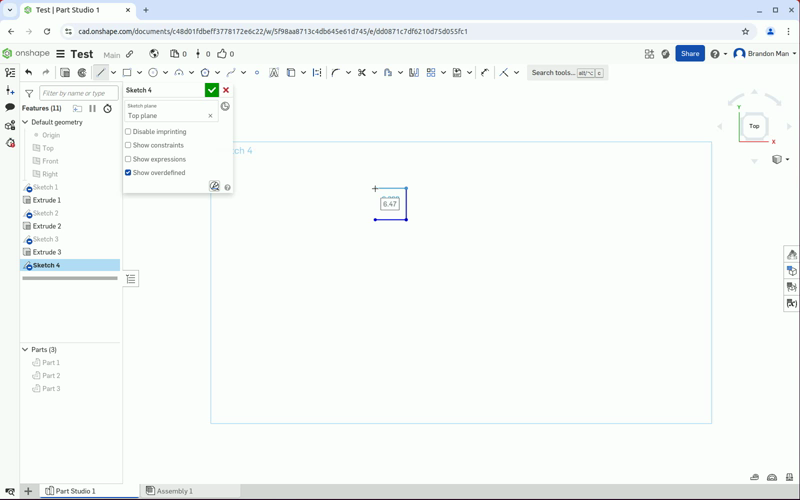
key_up(shift)
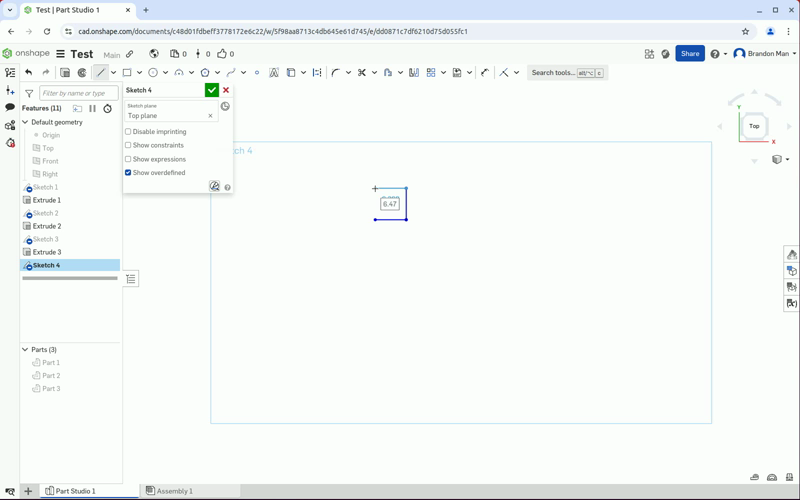
mouse_move(405, 188)
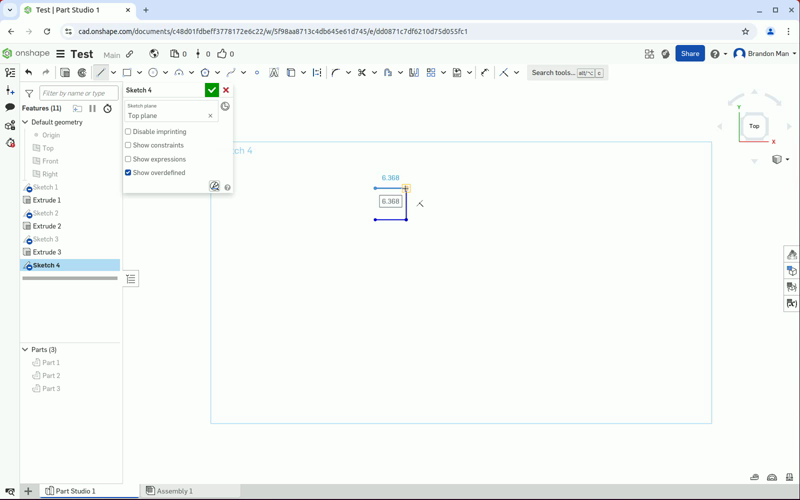
key_down(shift)
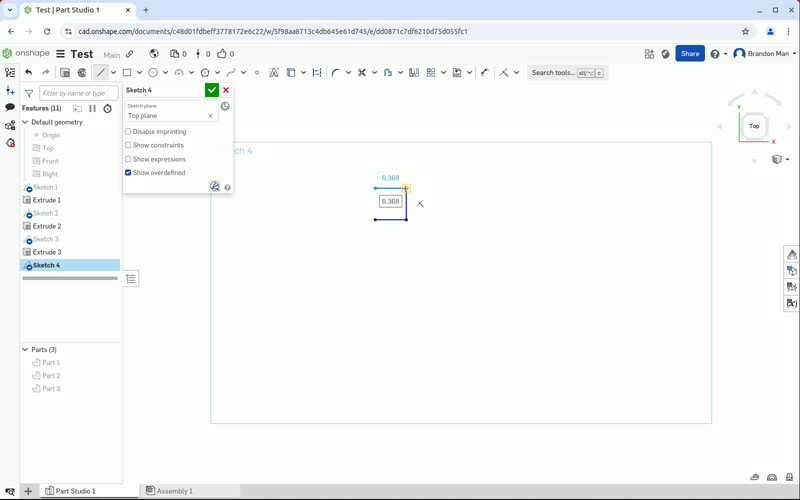
mouse_move(375, 219)
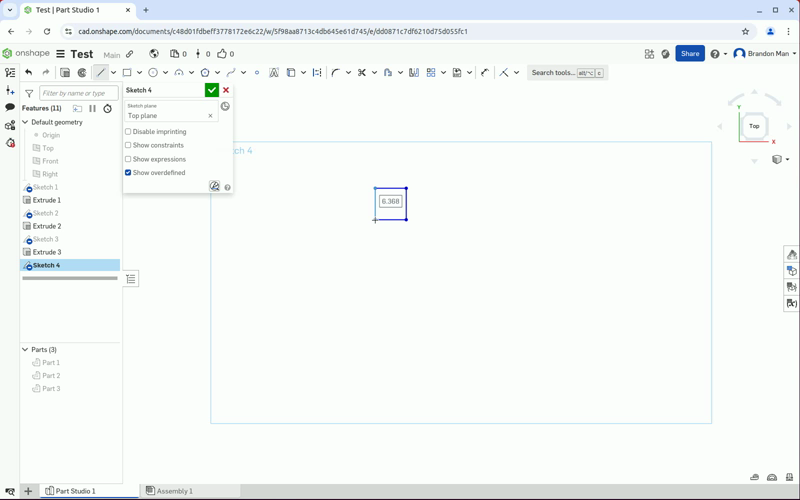
key_up(shift)
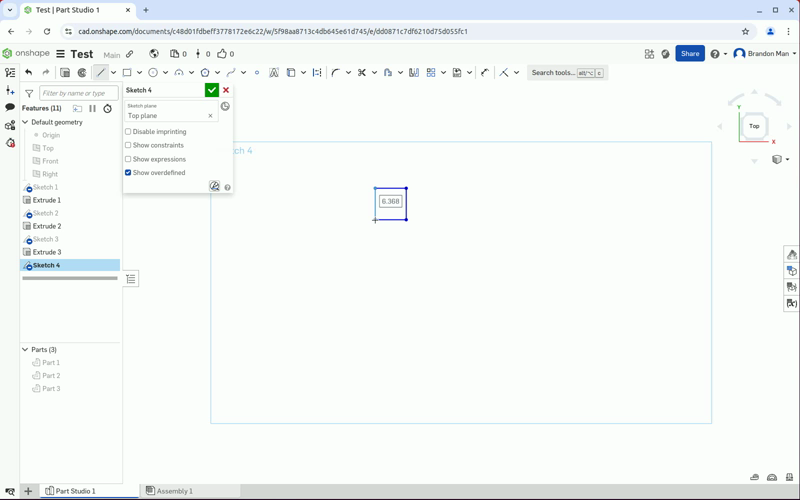
click(375, 219)
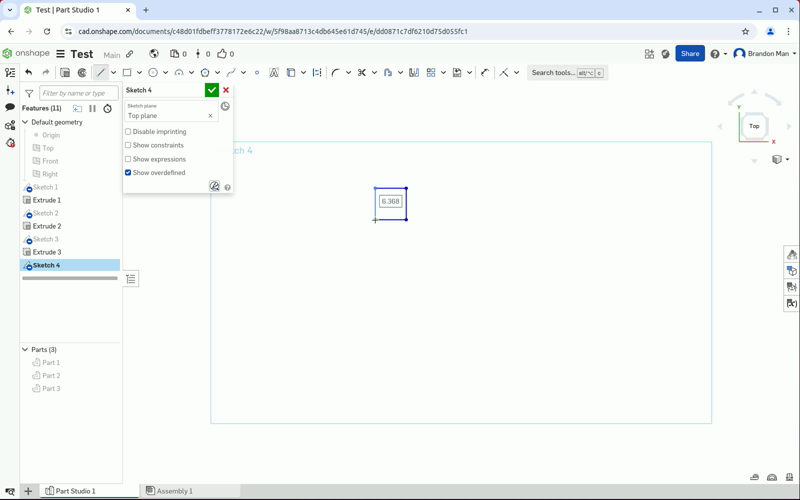
key(esc)
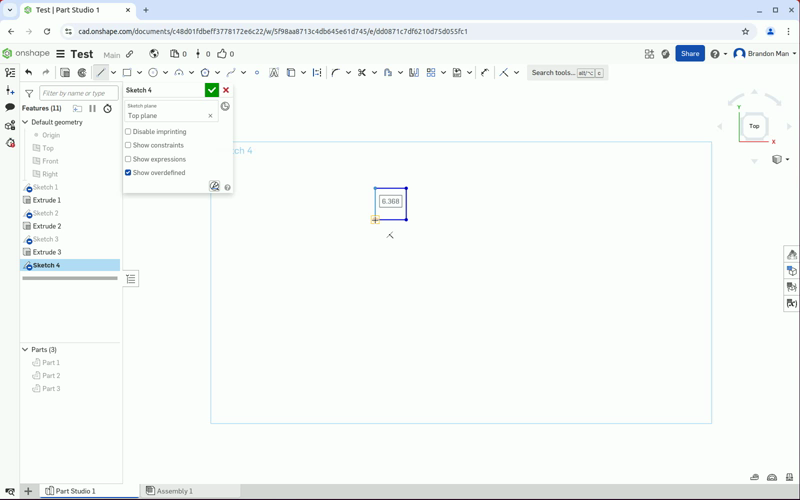
key(c)
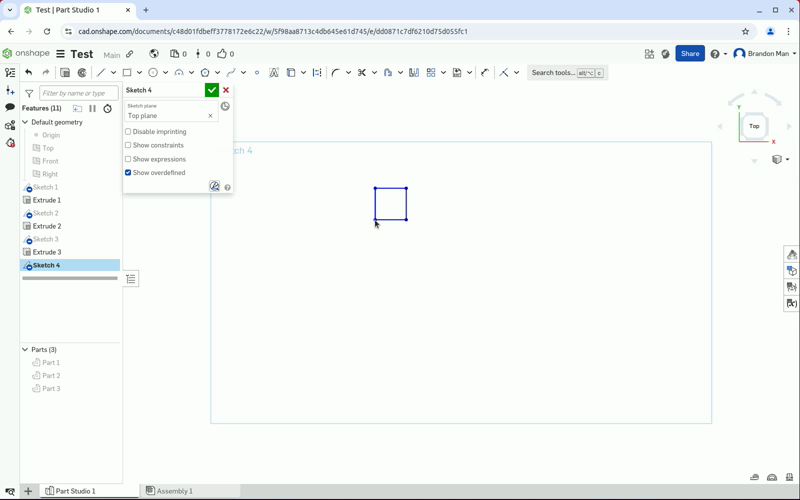
key_down(shift)
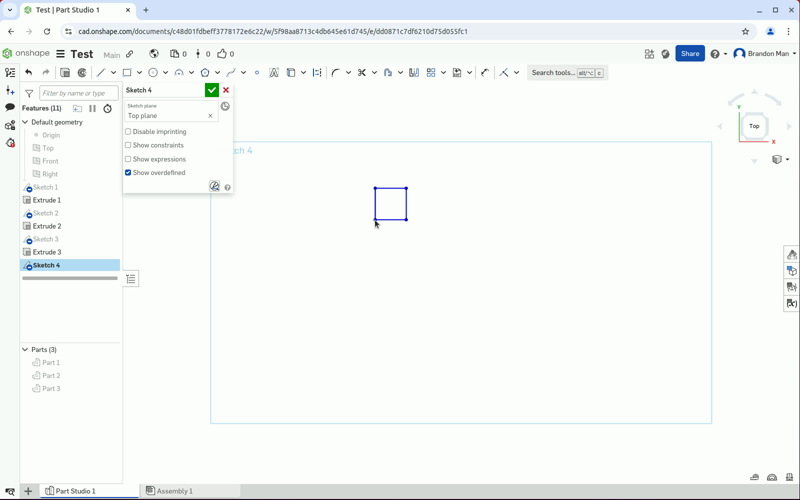
mouse_move(391, 203)
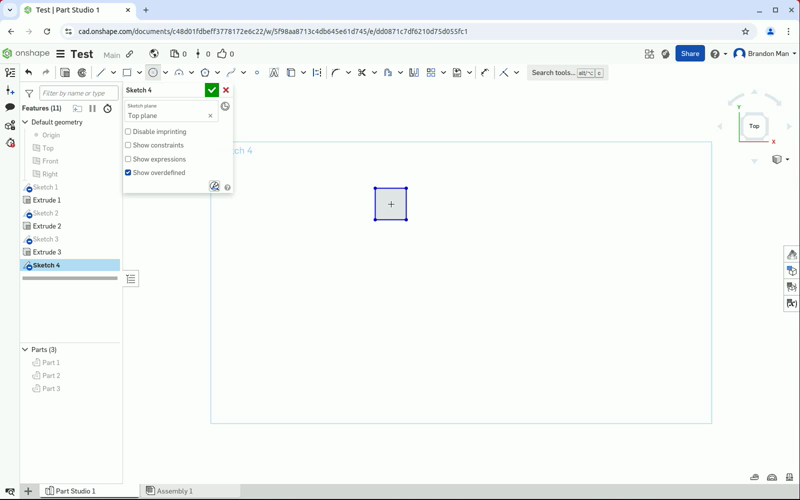
click(391, 203)
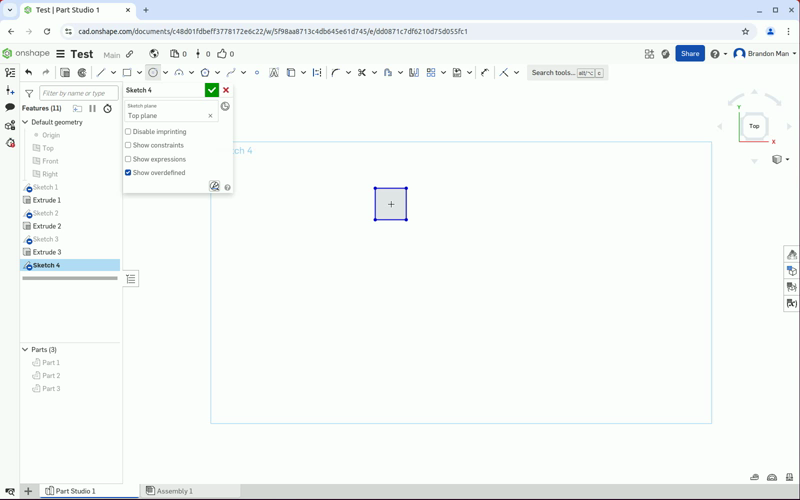
key_up(shift)
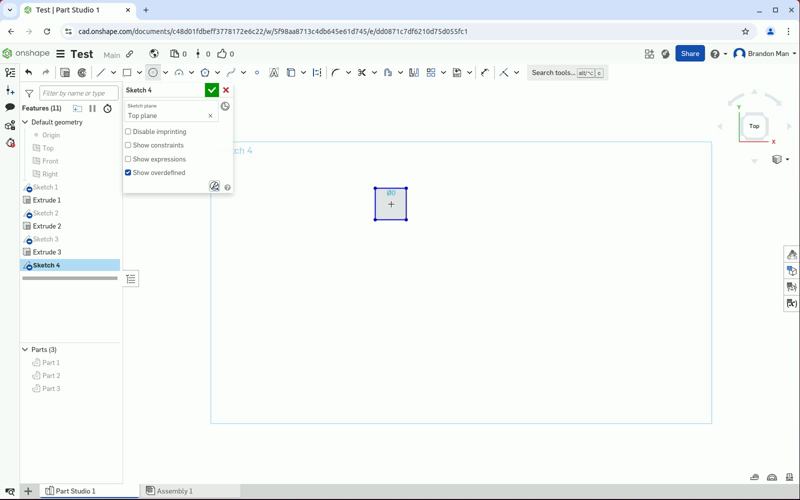
mouse_move(403, 203)
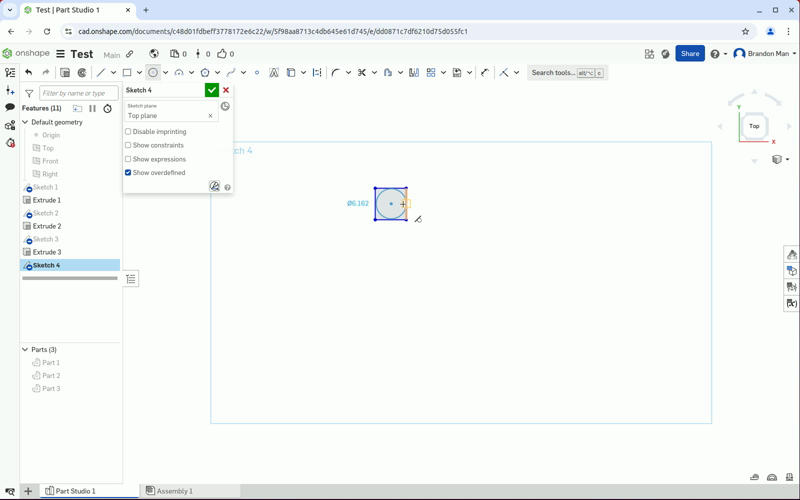
click(403, 203)
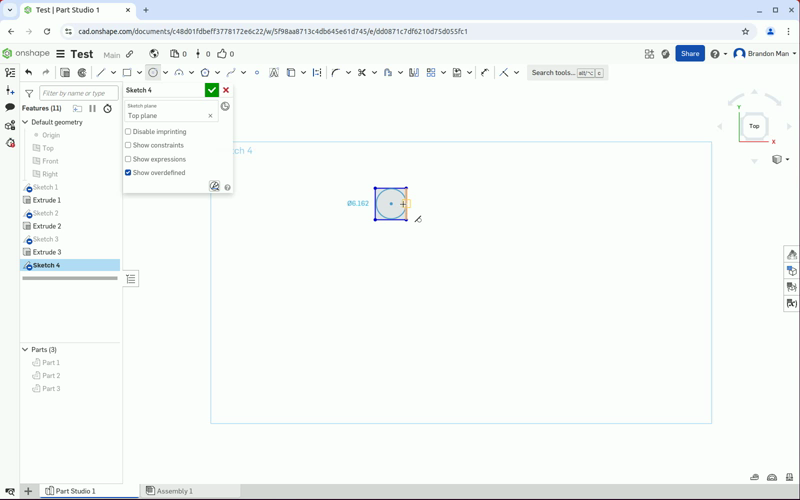
key(esc)
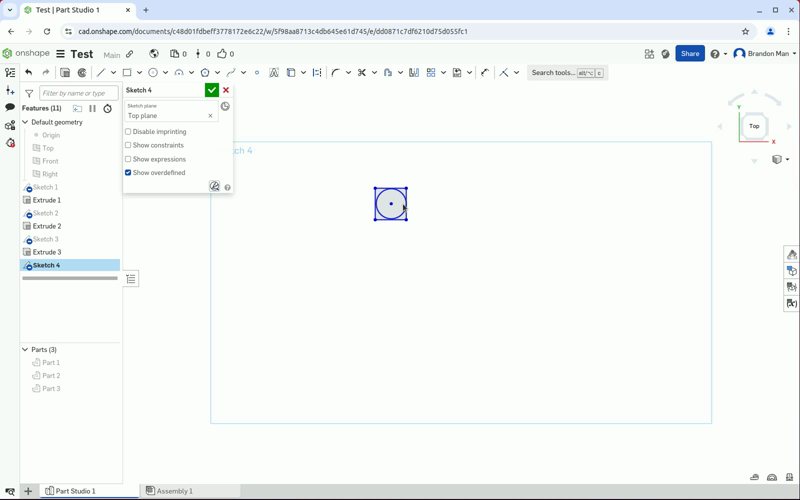
mouse_move(403, 211)
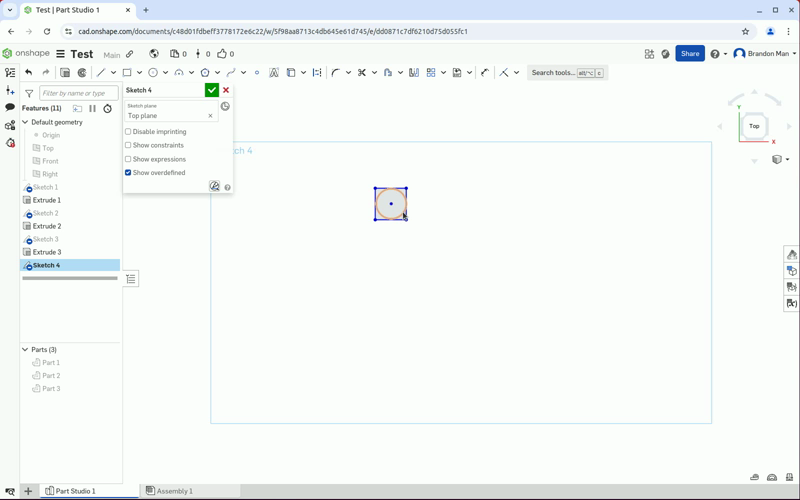
scroll(6)
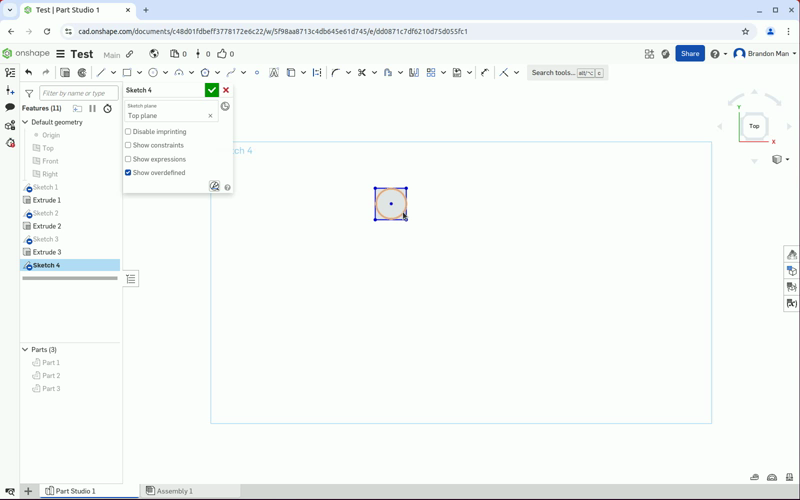
scroll(6)
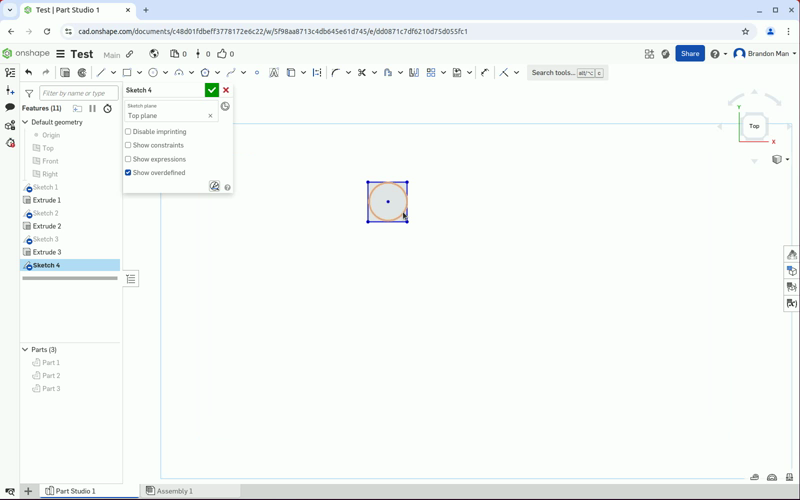
scroll(6)
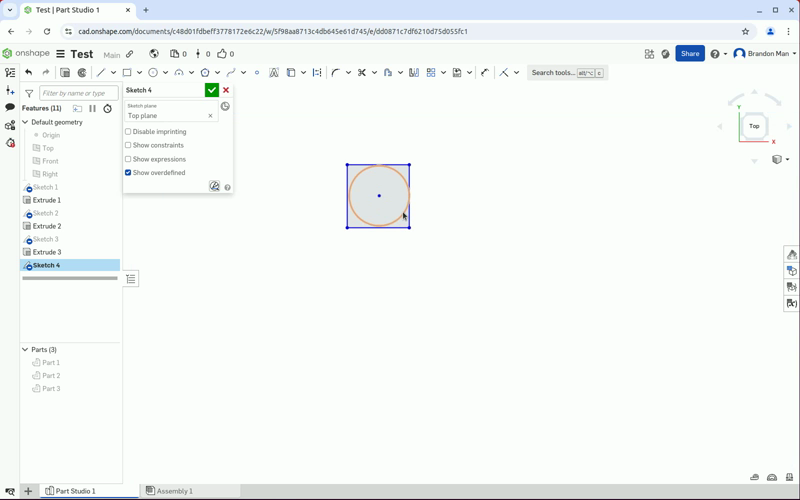
scroll(6)
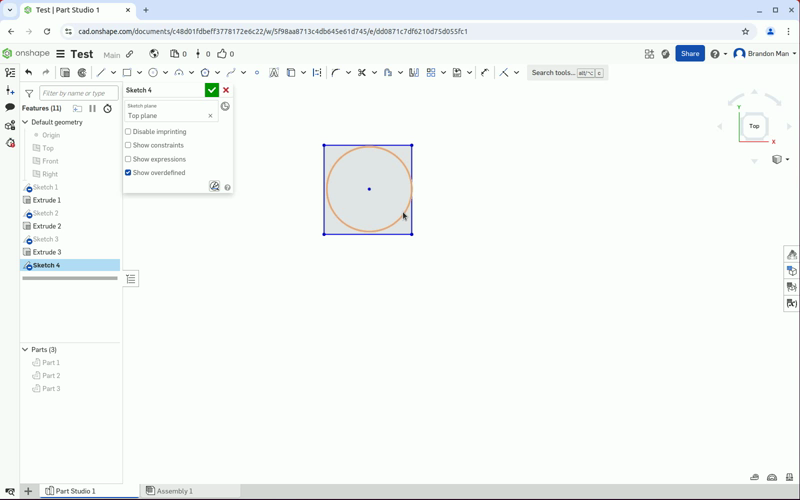
scroll(6)
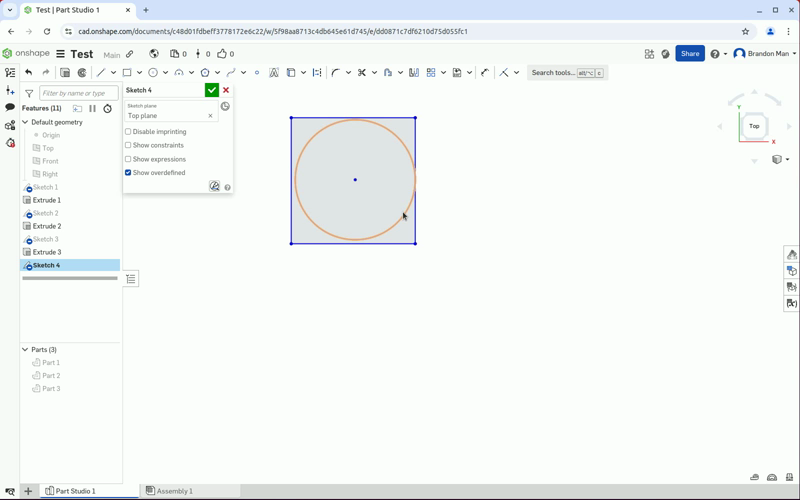
scroll(6)
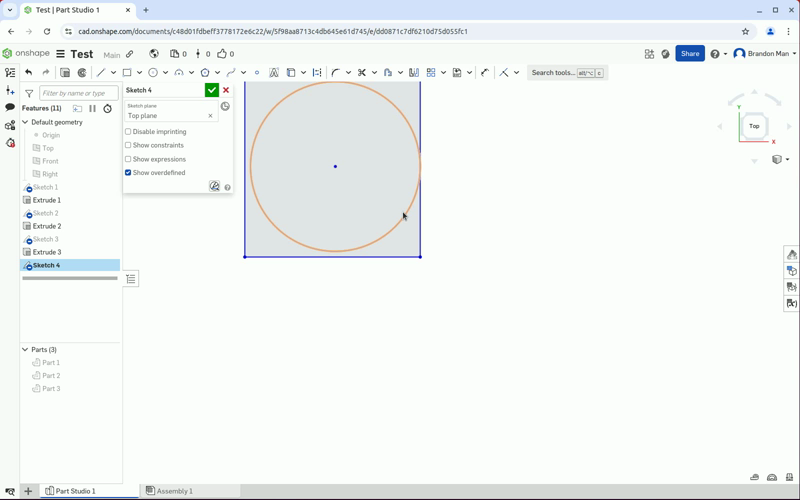
scroll(6)
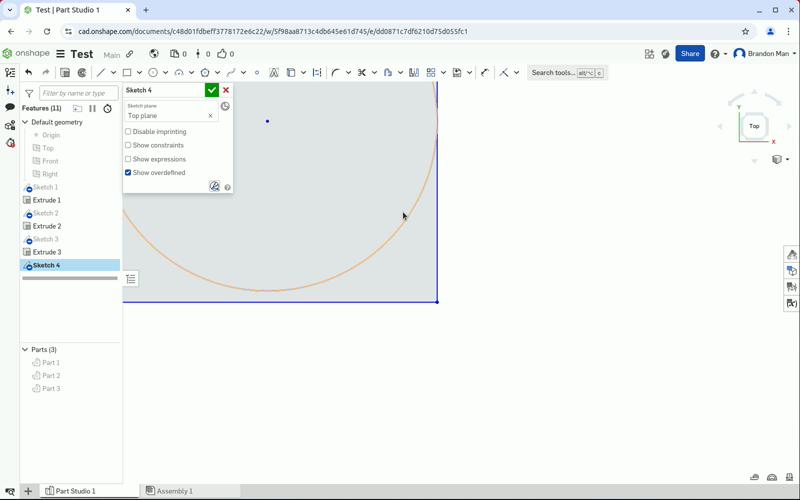
click(403, 211)
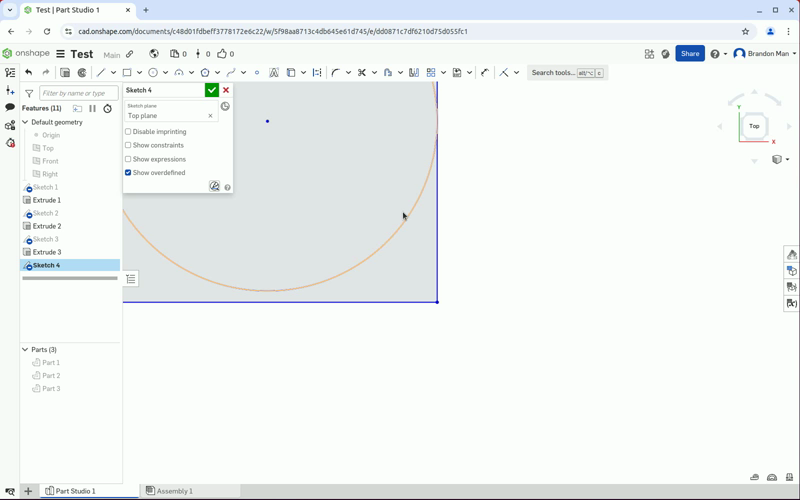
scroll(-6)
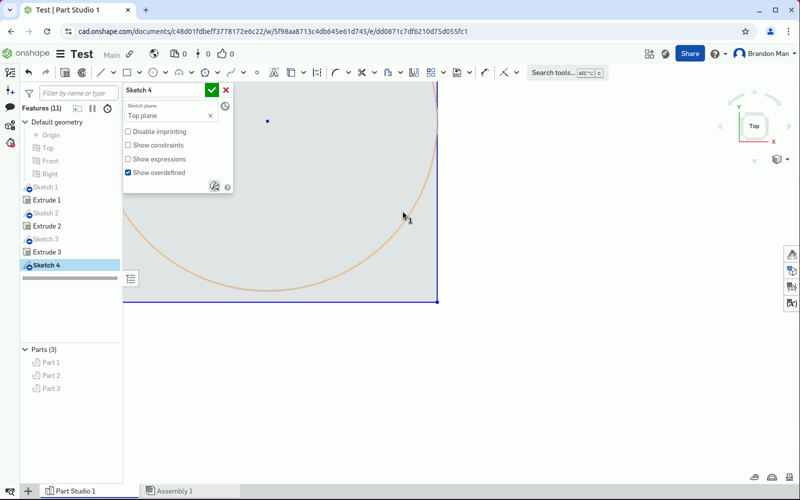
scroll(-6)
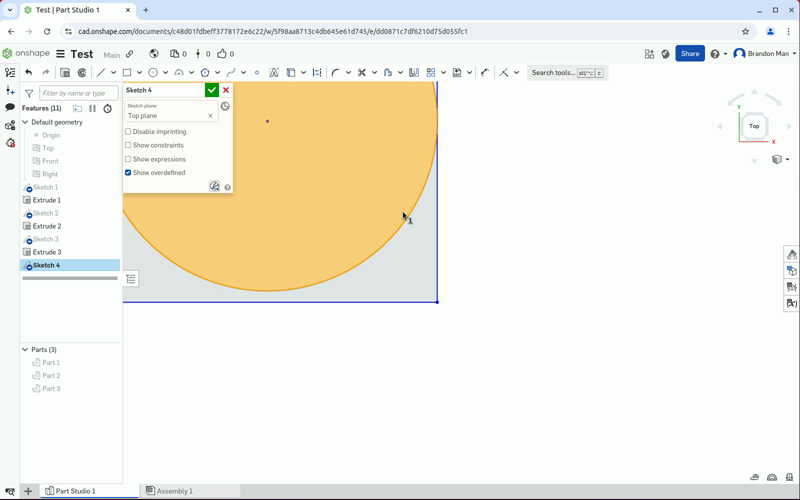
scroll(-6)
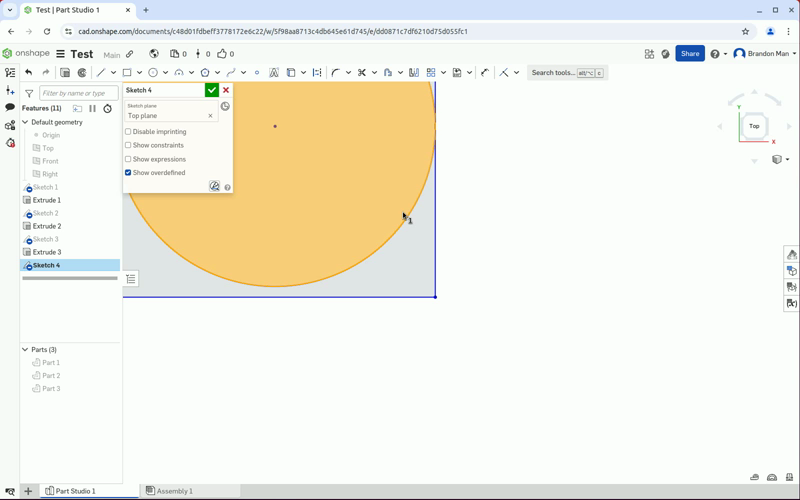
scroll(-6)
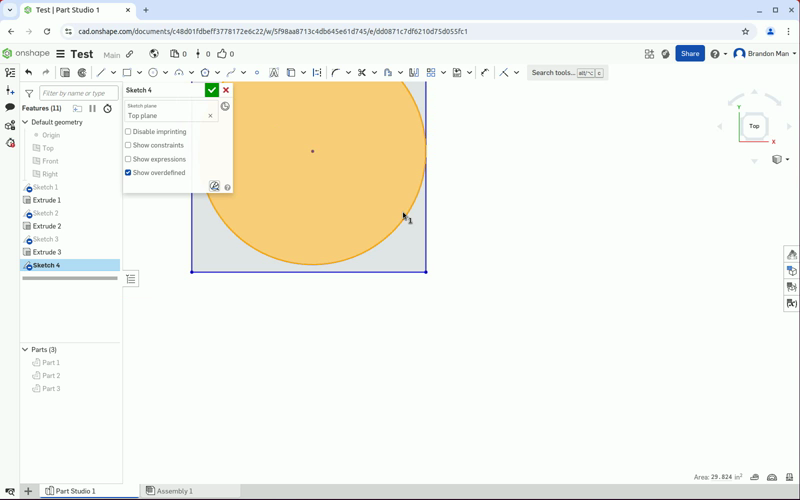
scroll(-6)
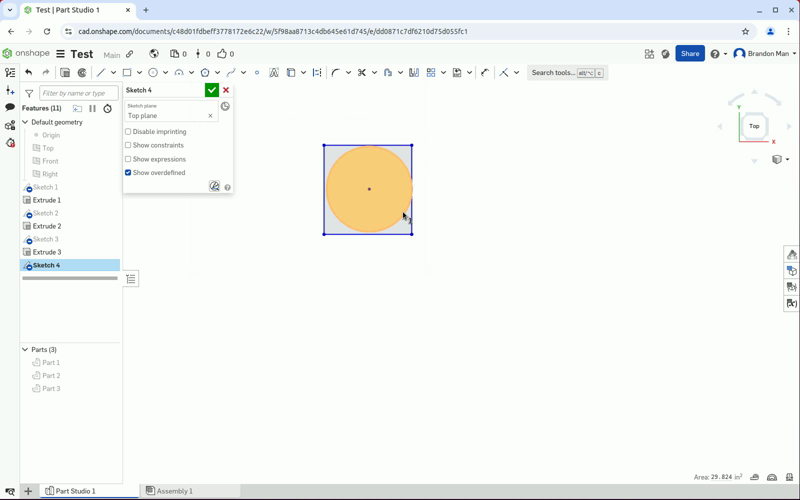
scroll(-6)
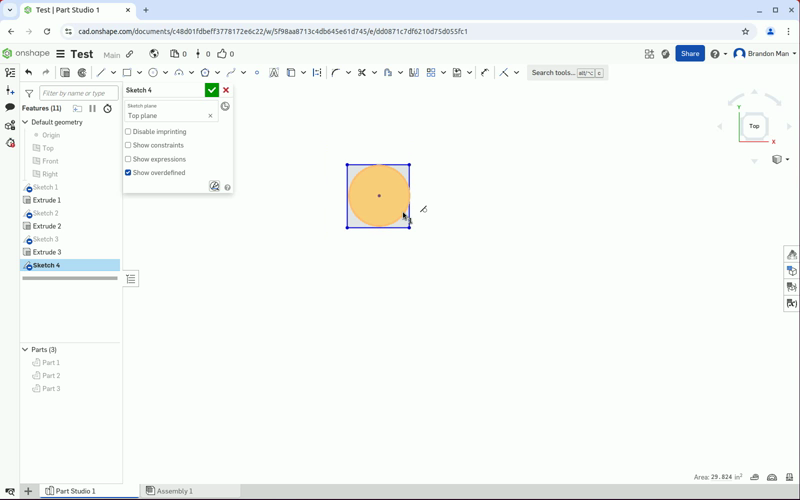
scroll(-6)
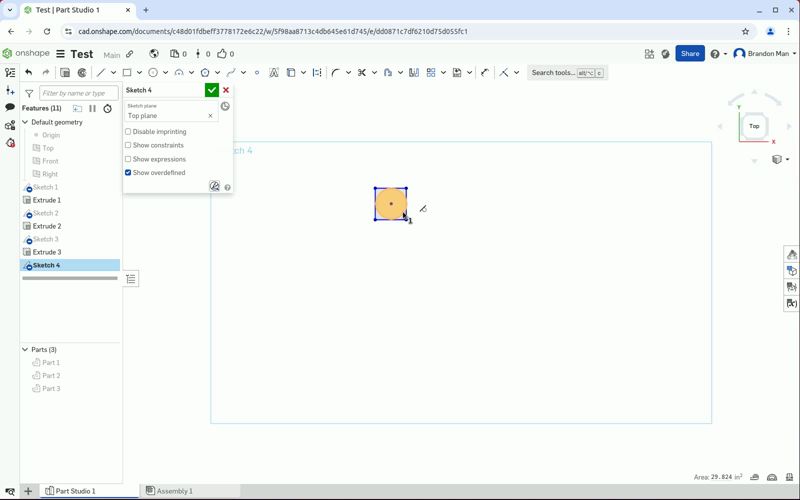
mouse_move(73, 352)
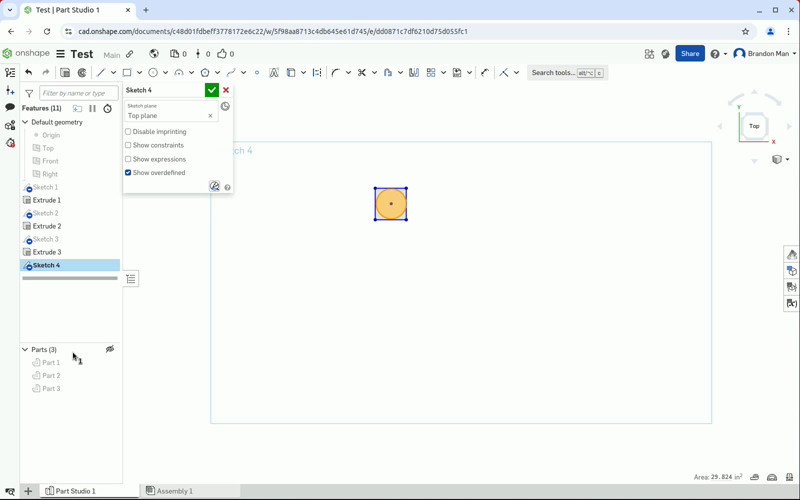
key(shift+y)
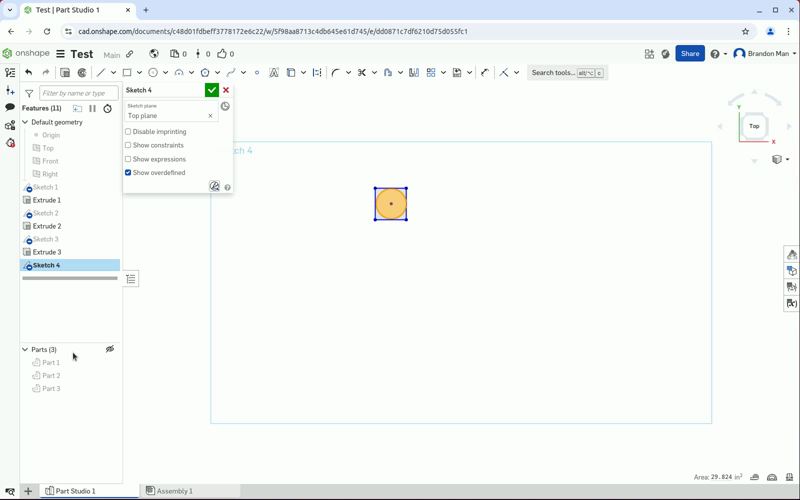
key(shift+e)
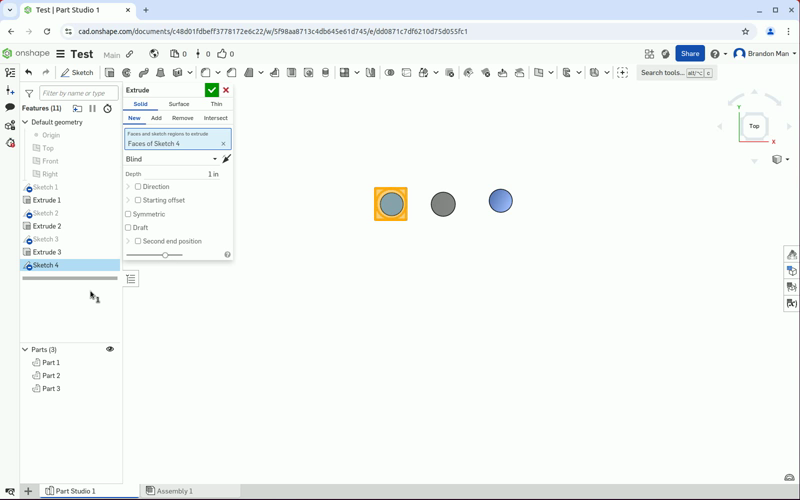
mouse_move(143, 106)
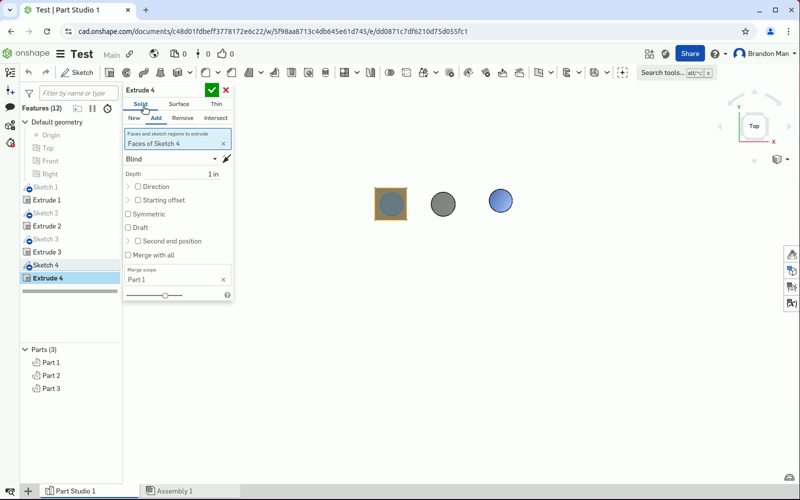
click(143, 106)
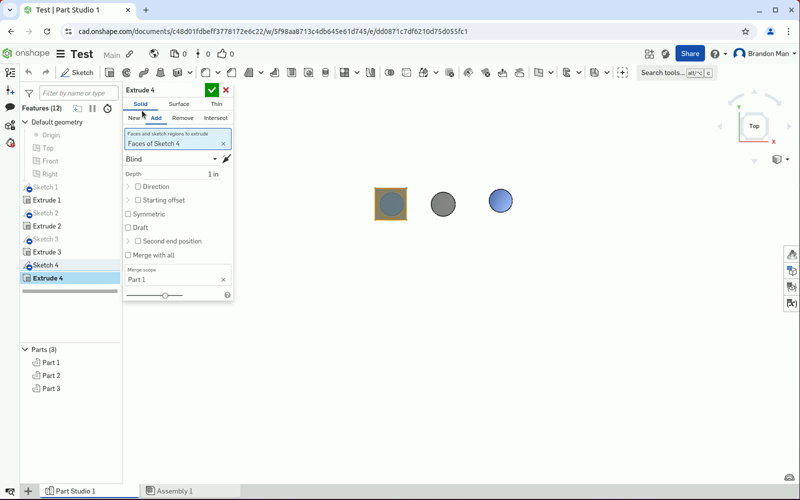
mouse_move(137, 120)
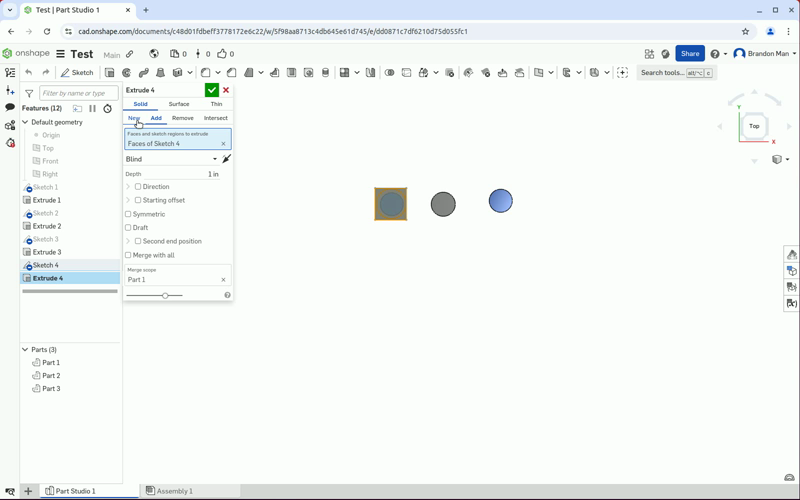
click(137, 120)
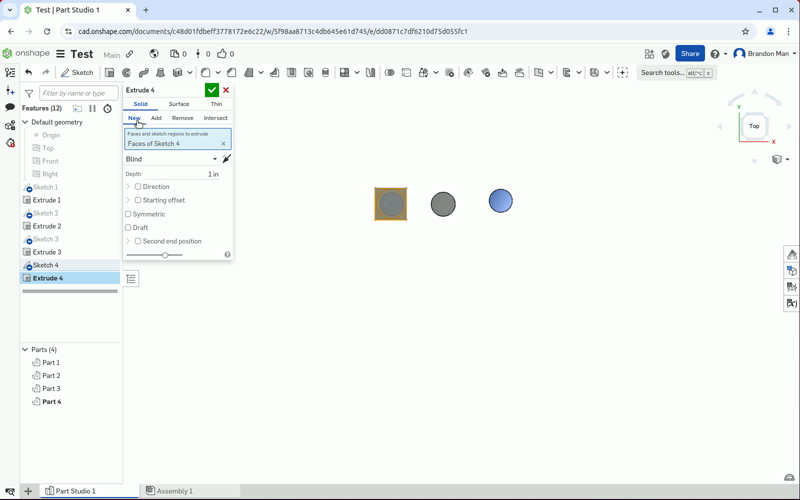
key(tab, 4)
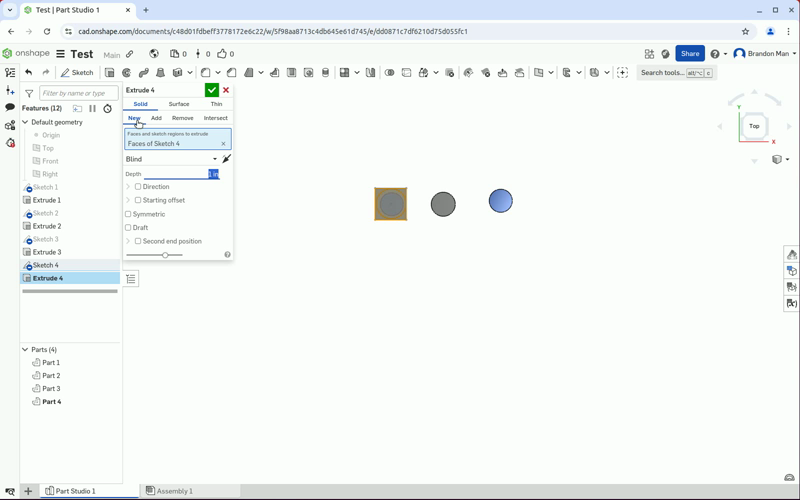
text(1.444)
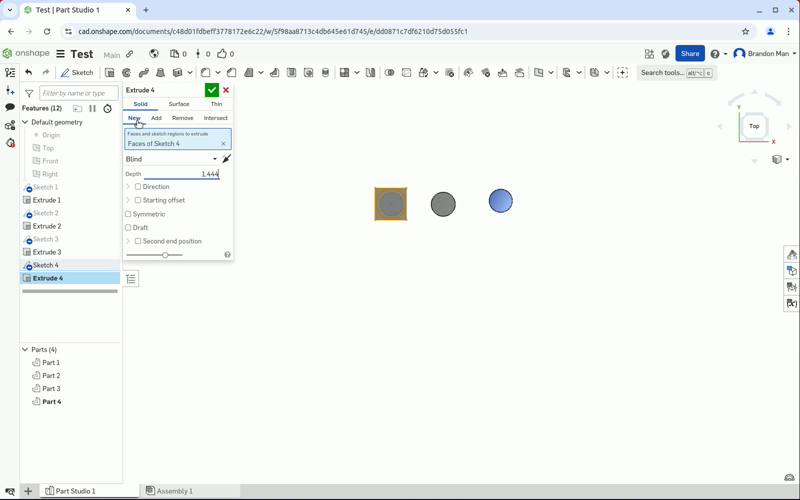
key(enter)
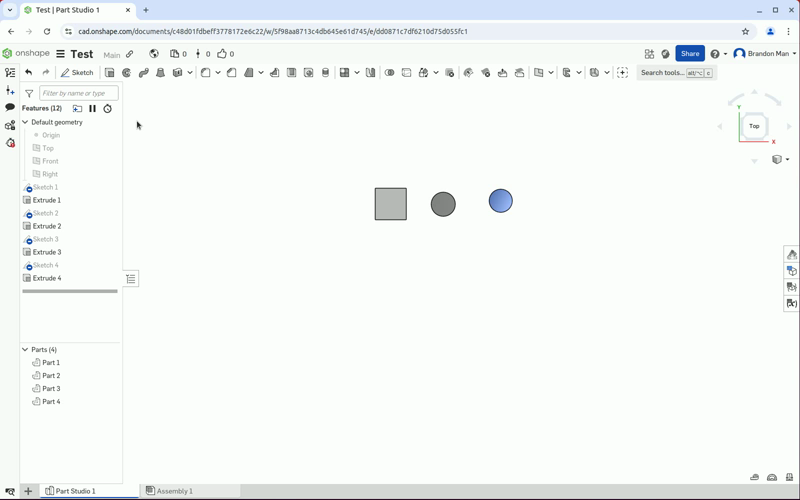
key(shift+h)
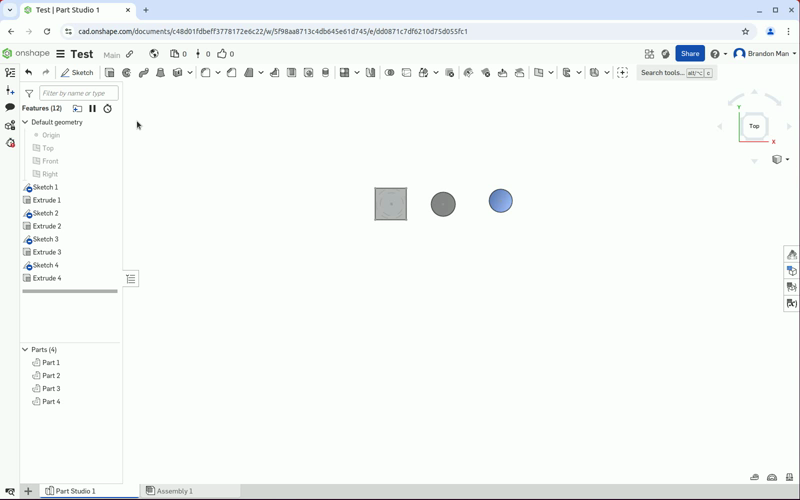
key(shift+h)
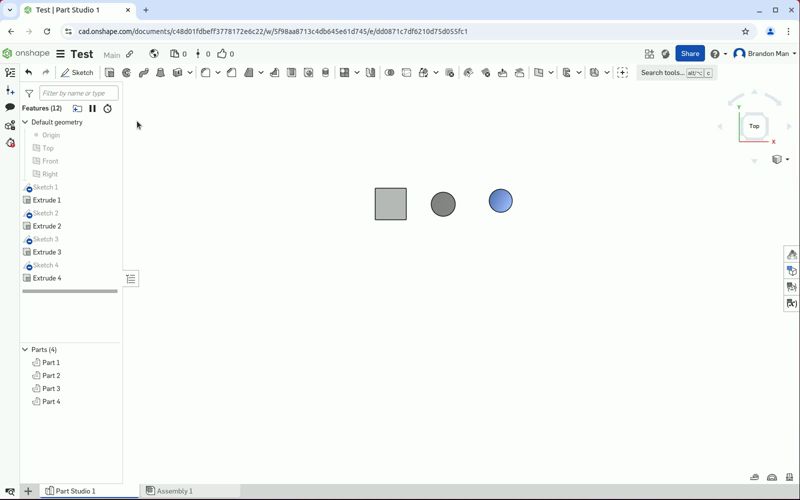
mouse_move(73, 189)
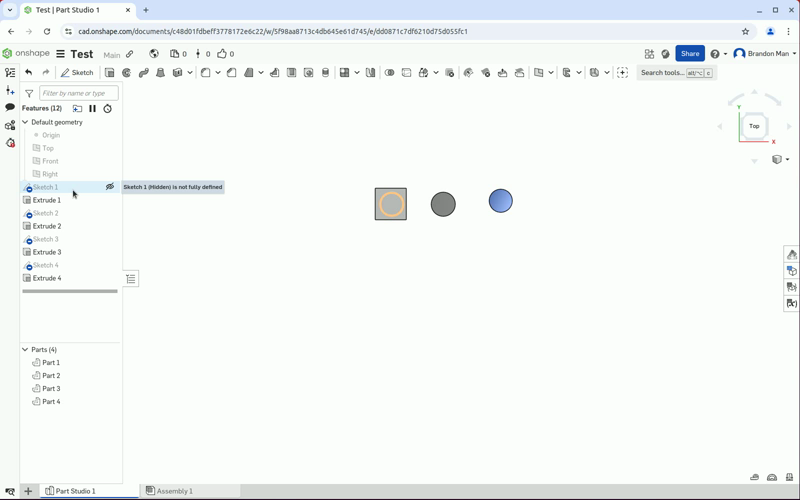
click(73, 189)
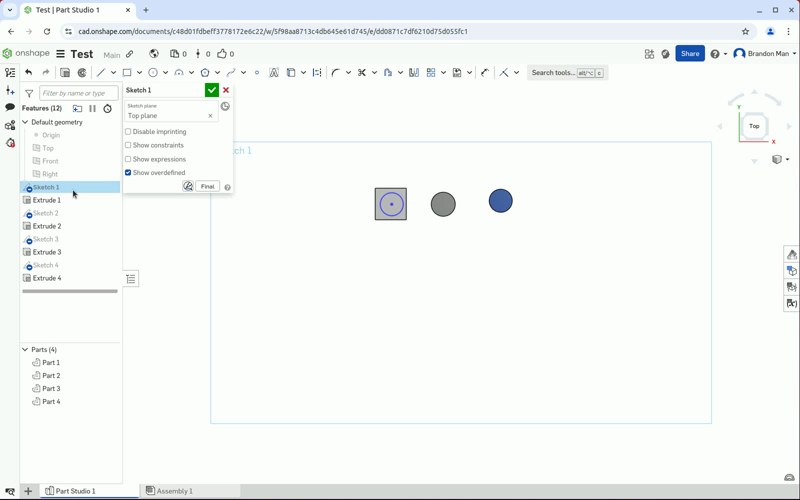
mouse_move(229, 92)
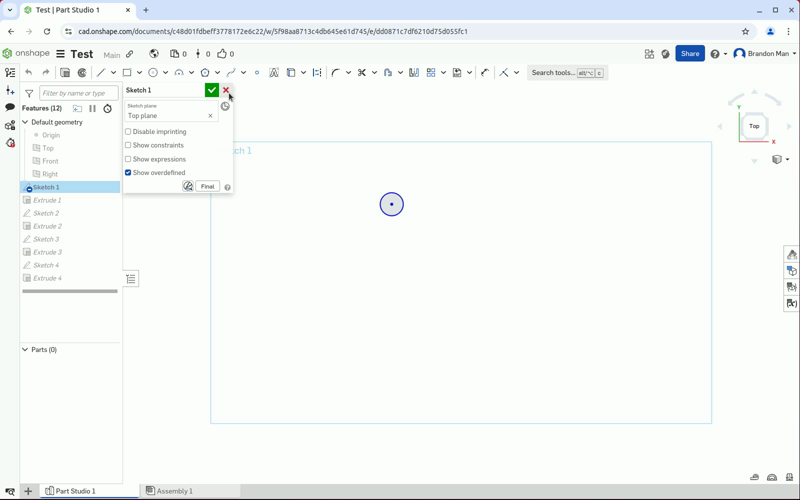
click(229, 92)
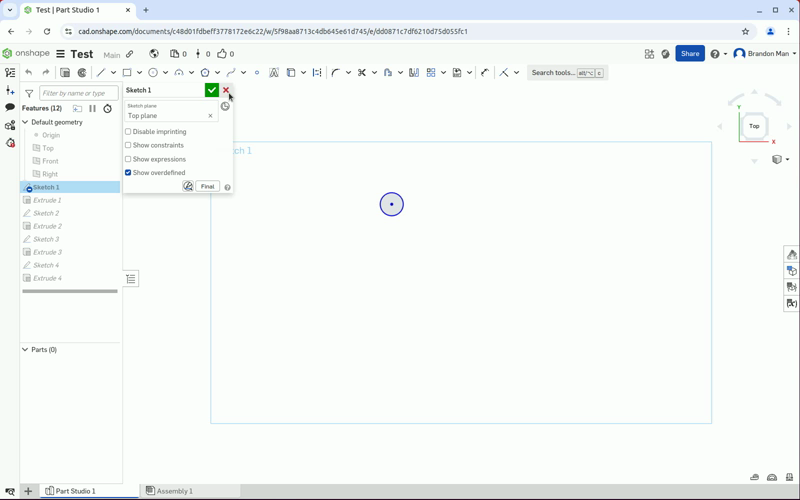
key(shift+s)
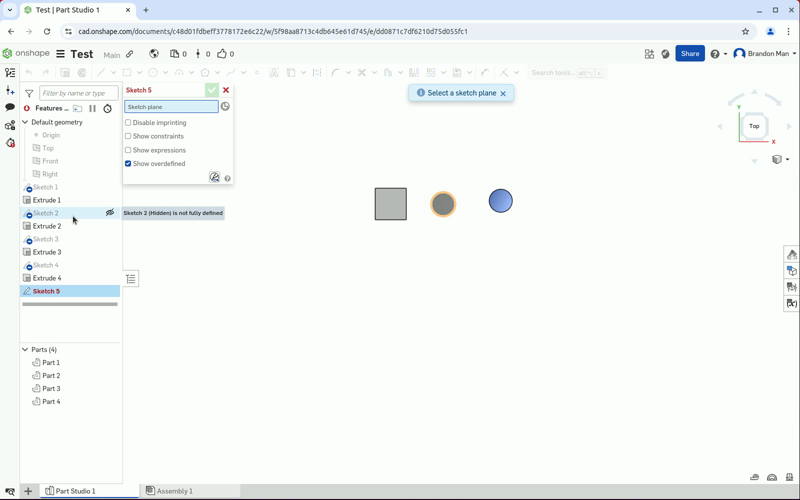
scroll(3)
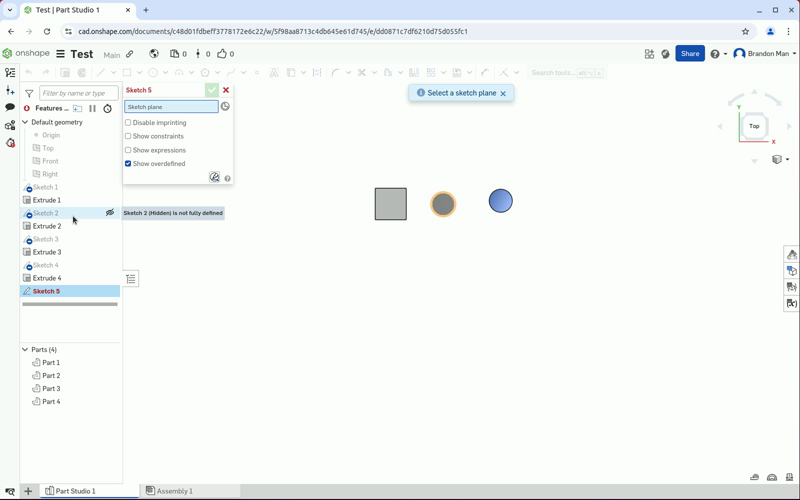
mouse_move(73, 150)
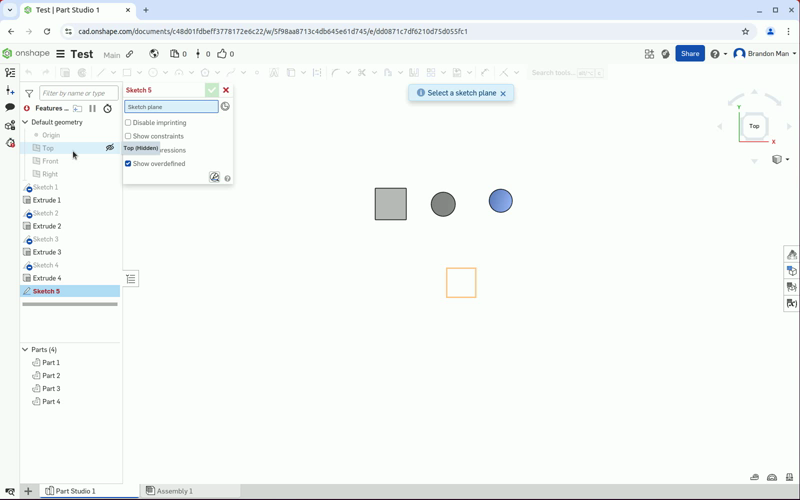
click(73, 150)
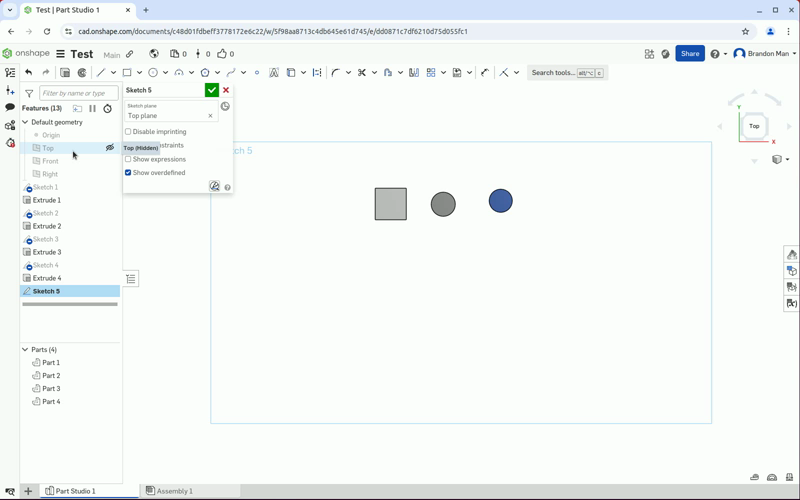
mouse_move(73, 352)
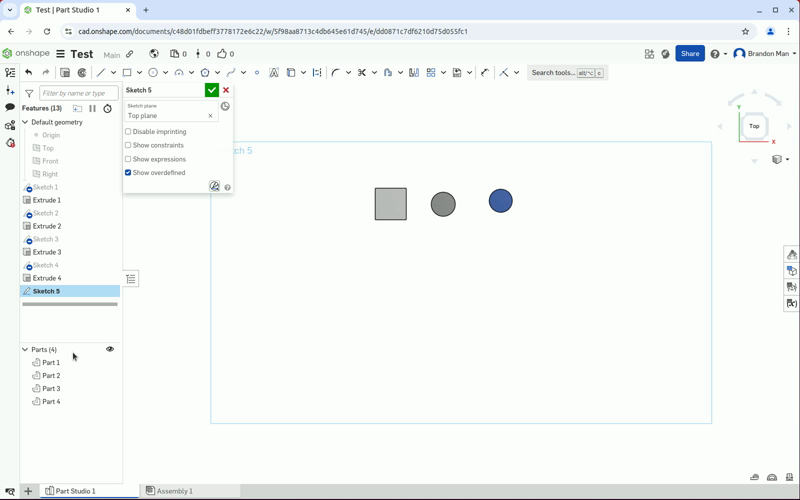
key(y)
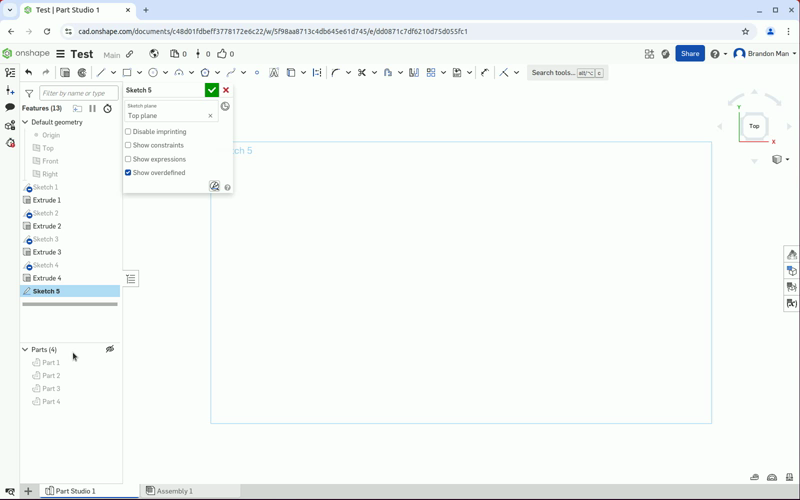
key(l)
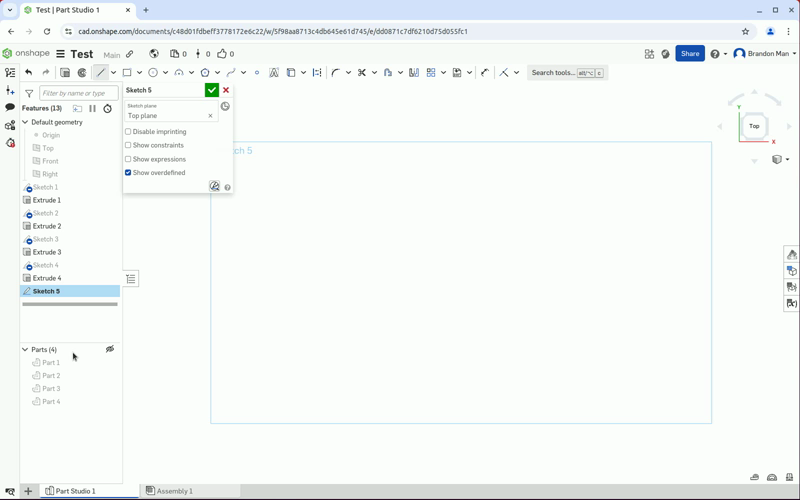
key_down(shift)
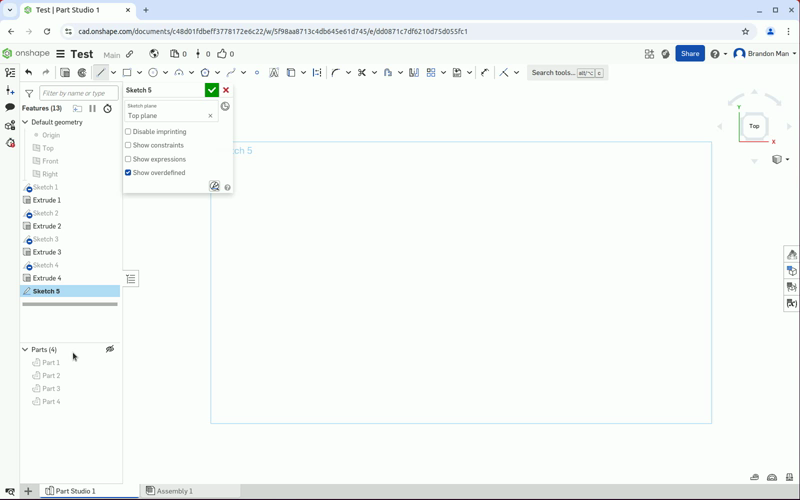
mouse_move(427, 234)
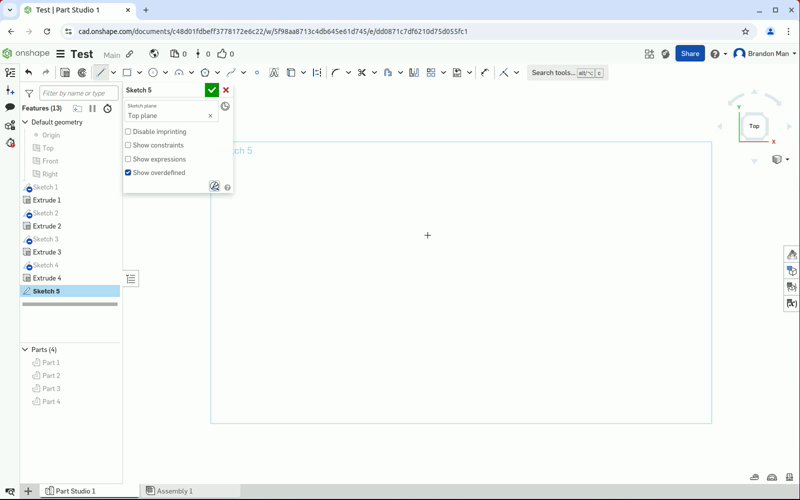
click(427, 234)
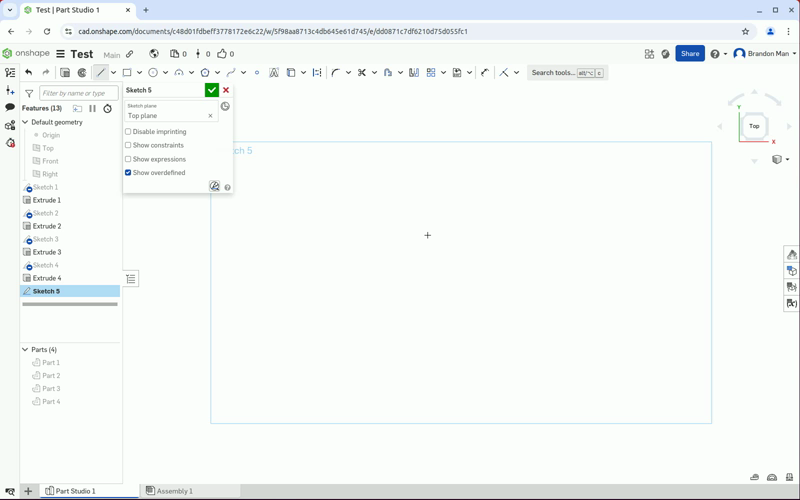
key_up(shift)
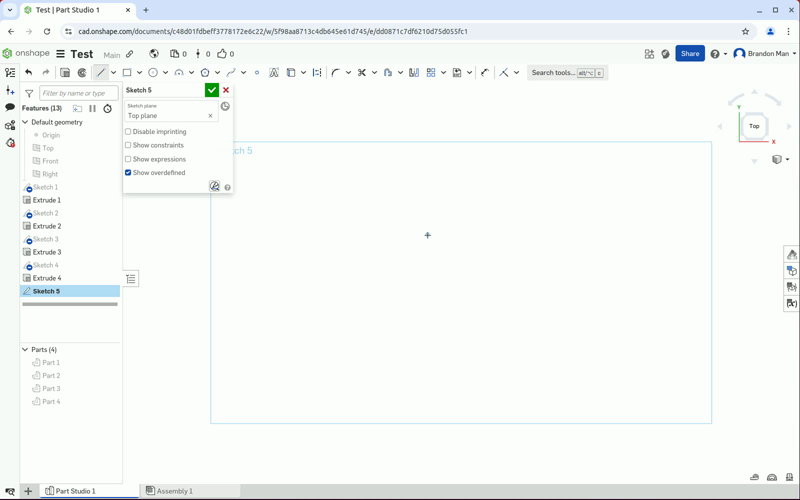
key_down(shift)
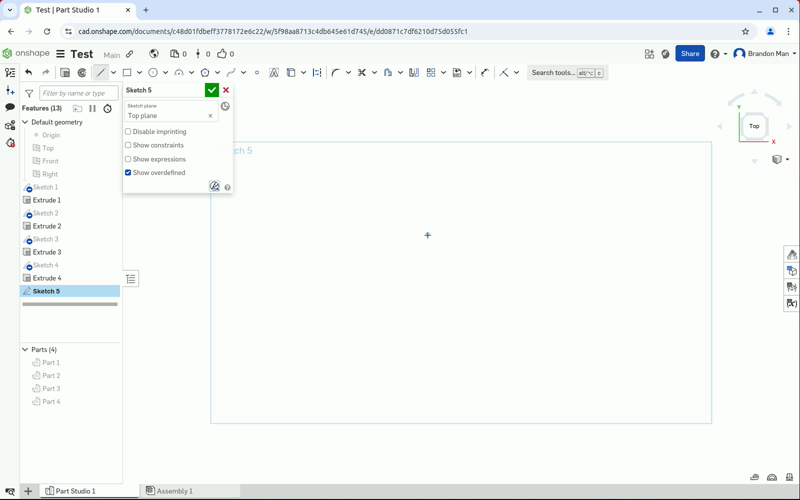
mouse_move(457, 234)
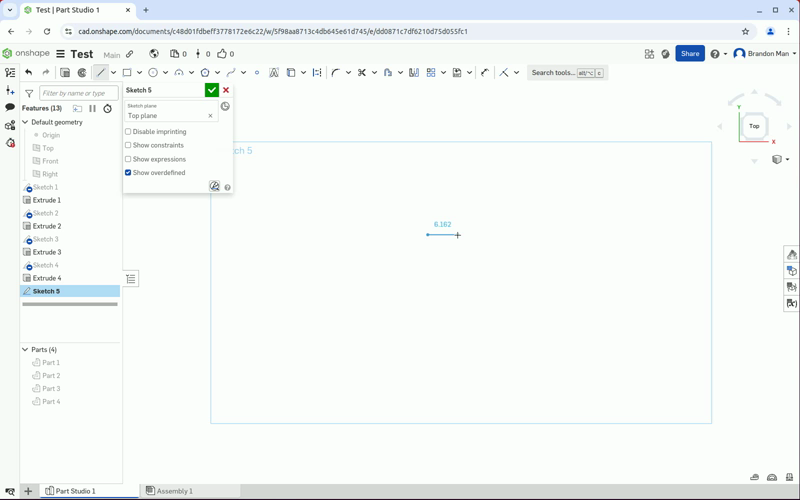
mouse_move(458, 234)
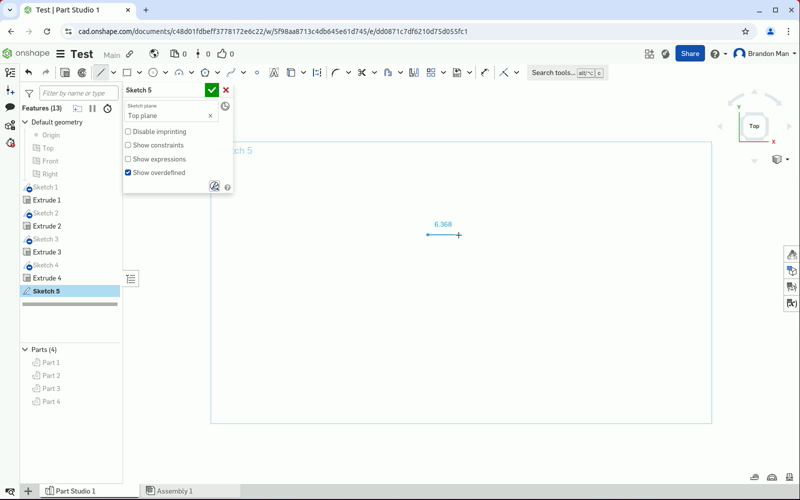
click(458, 234)
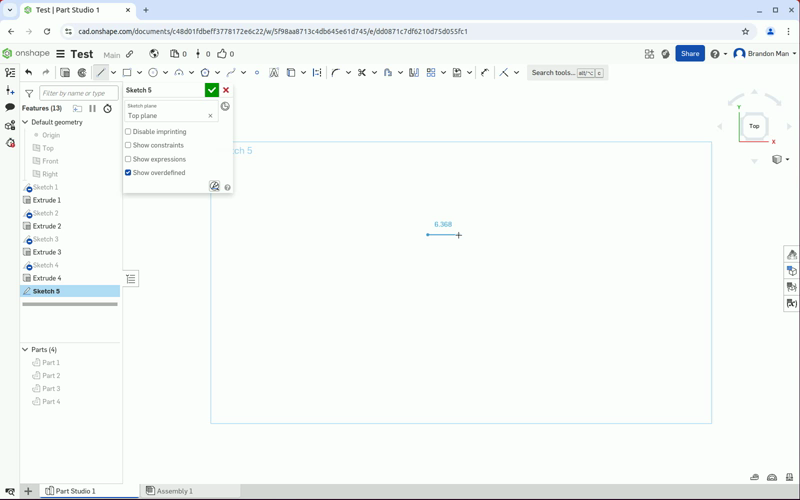
key_up(shift)
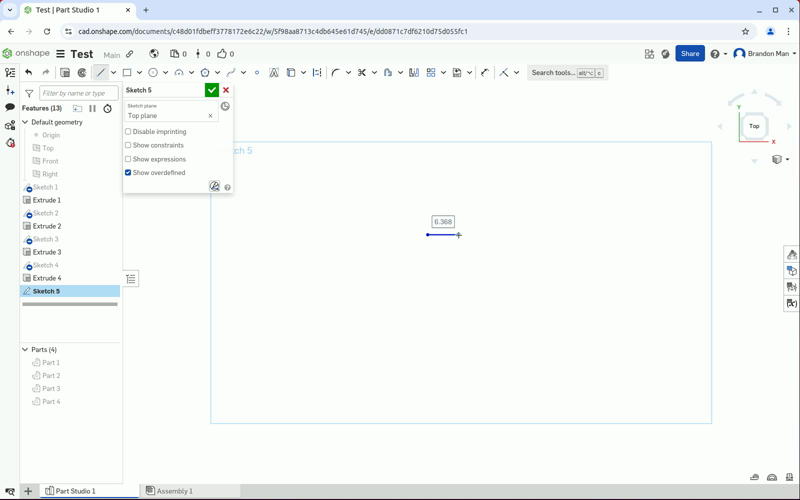
key_down(shift)
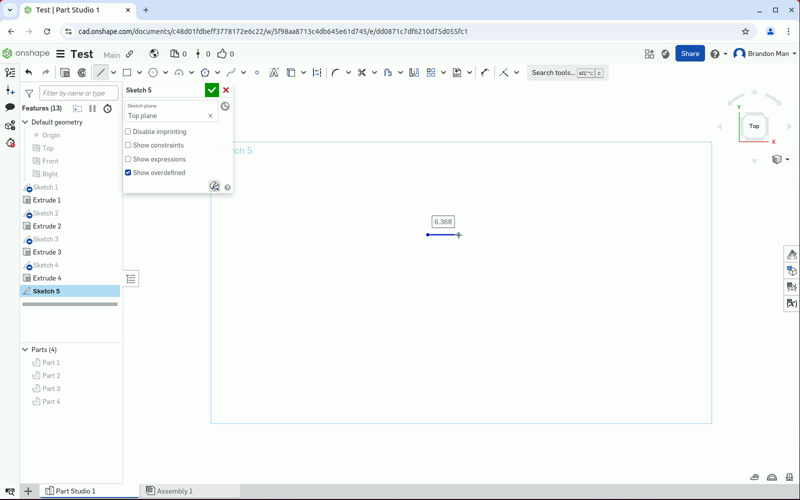
mouse_move(458, 173)
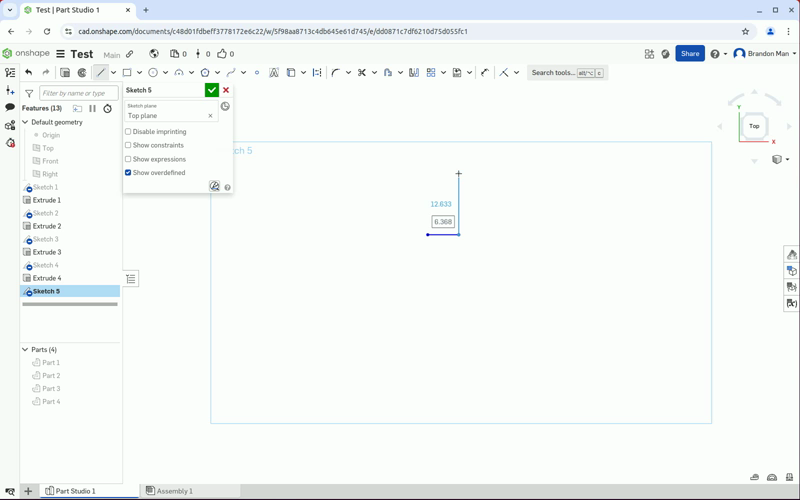
click(458, 173)
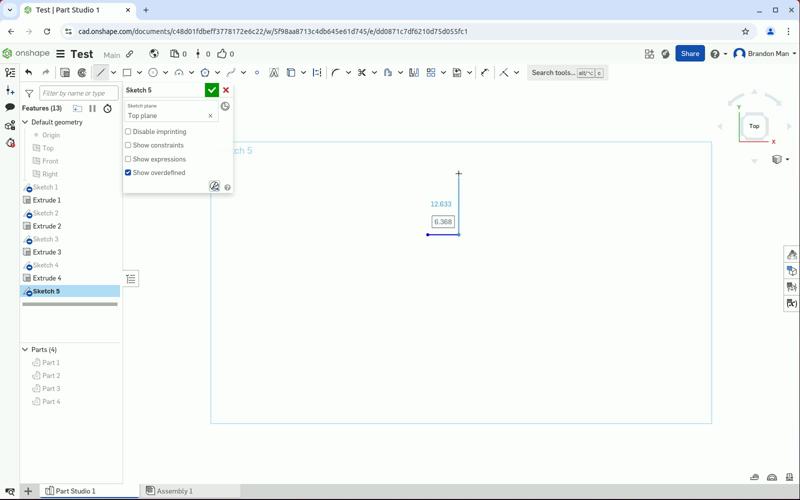
key_up(shift)
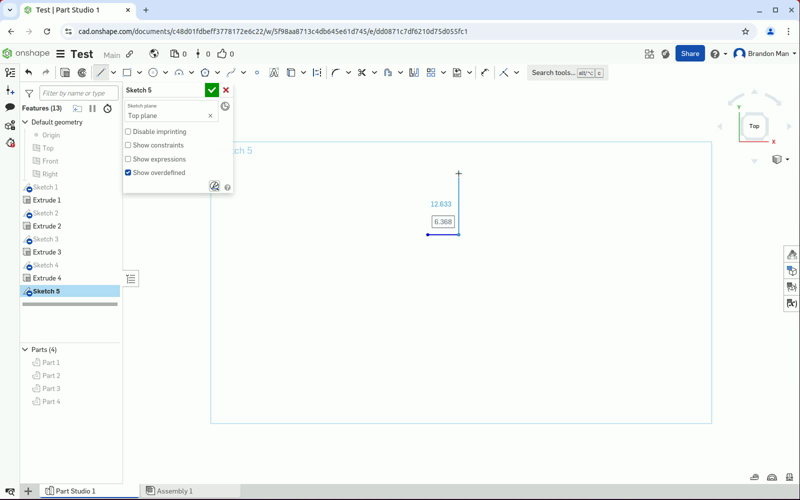
key_down(shift)
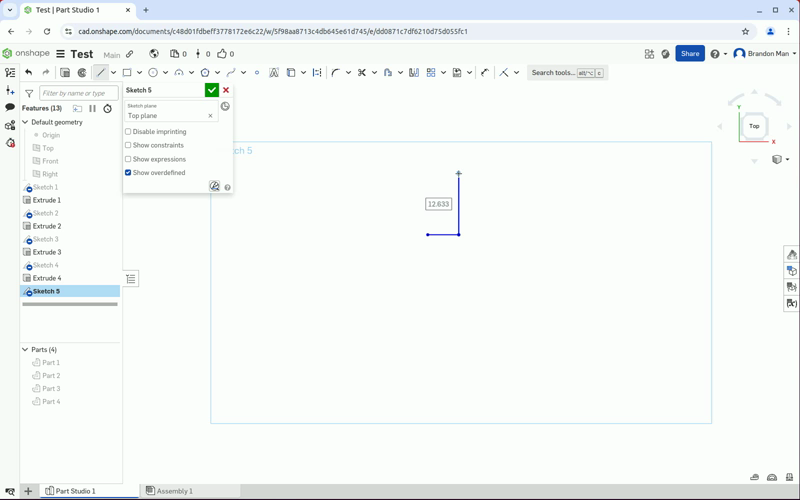
mouse_move(489, 173)
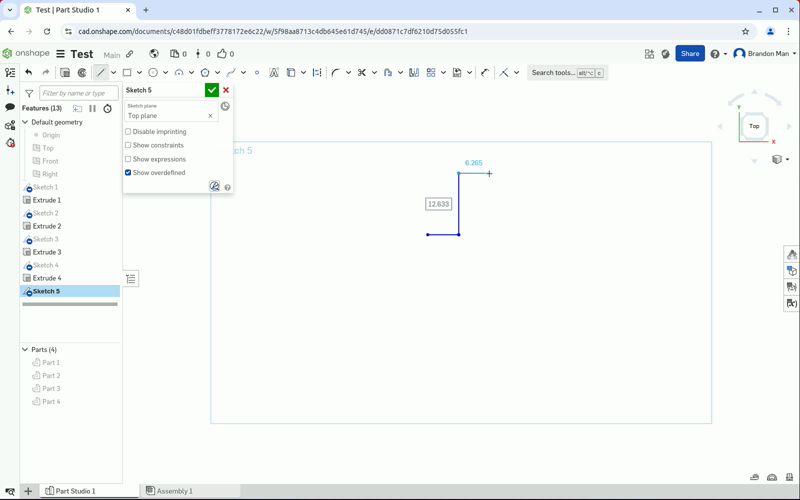
mouse_move(427, 173)
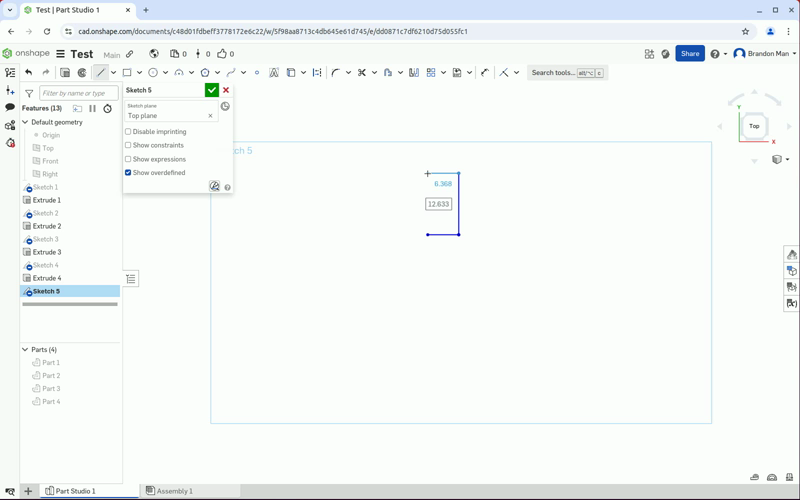
click(427, 173)
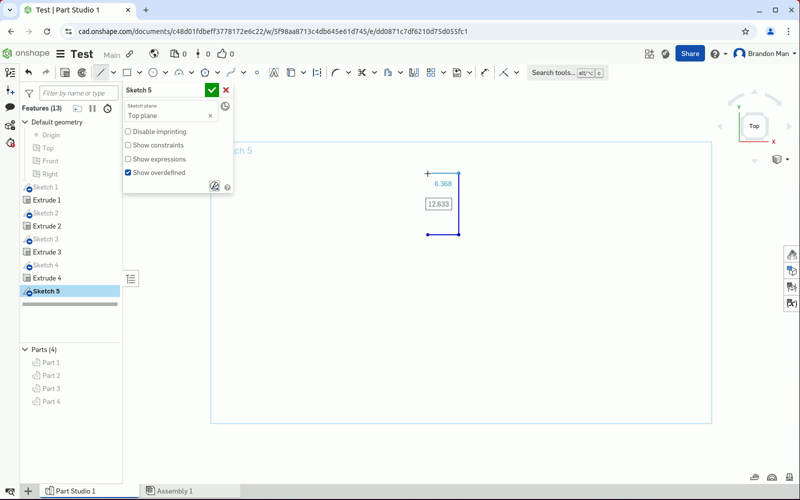
key_up(shift)
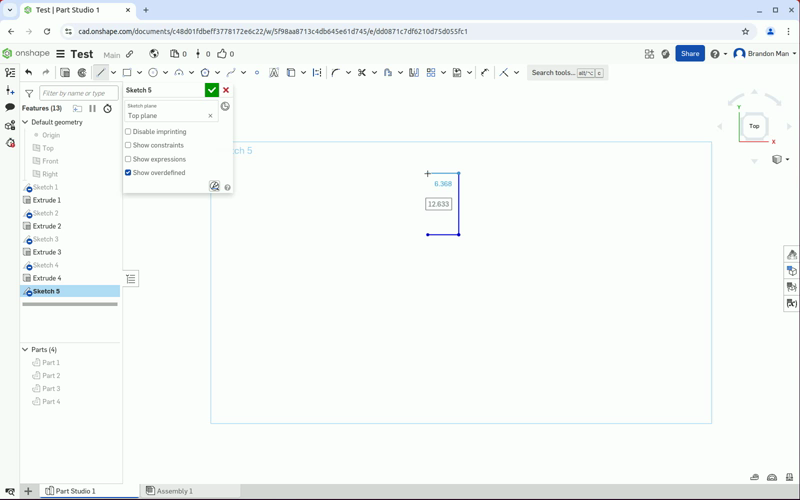
key_down(shift)
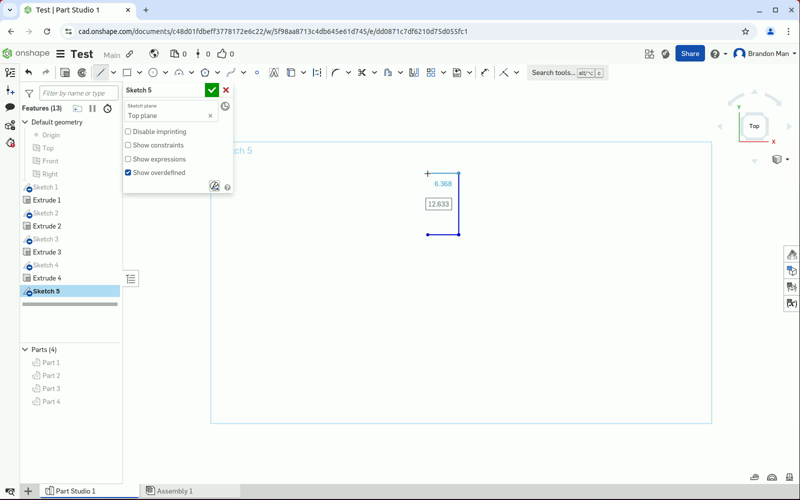
mouse_move(427, 234)
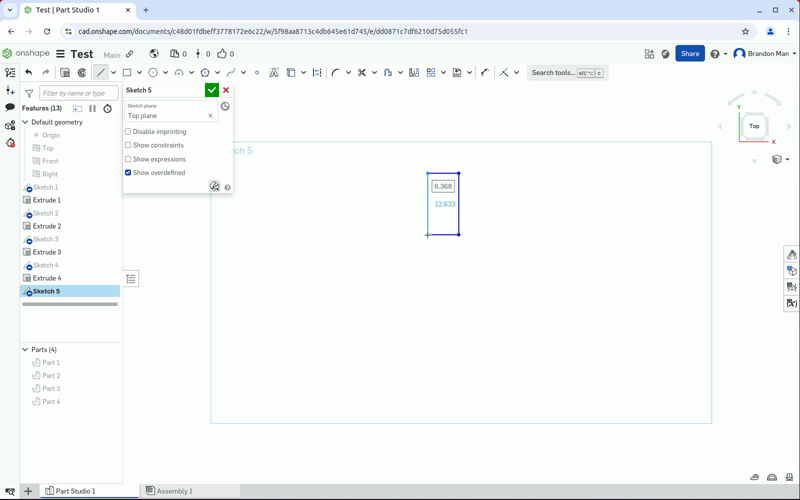
key_up(shift)
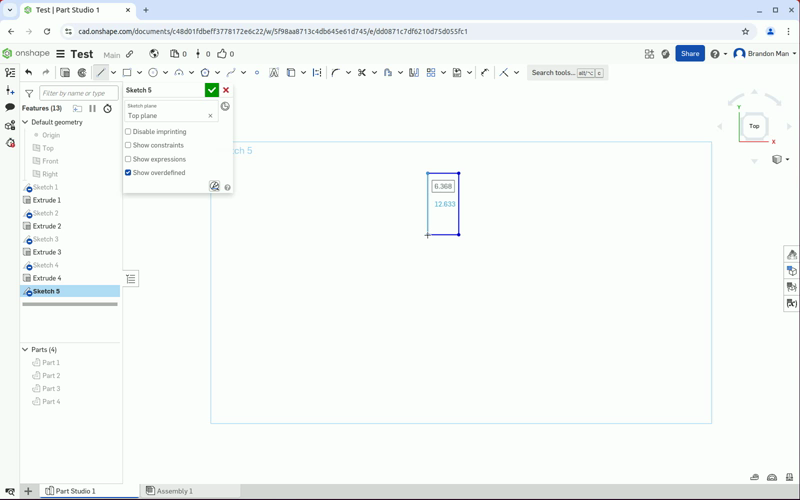
click(427, 234)
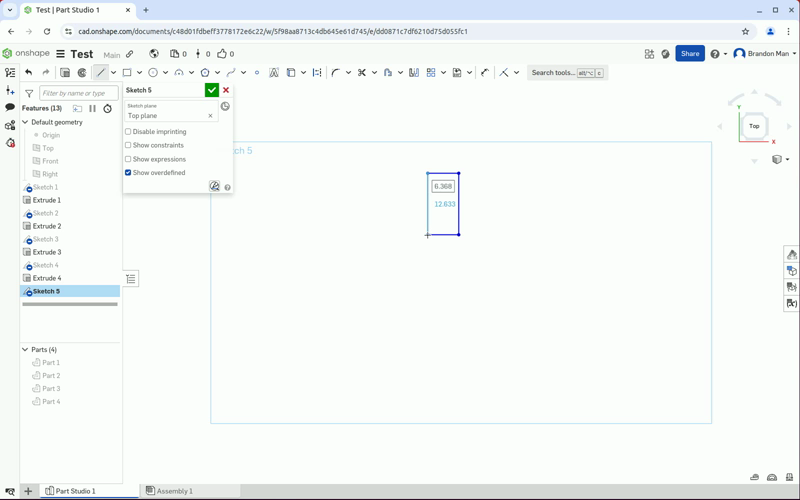
key(esc)
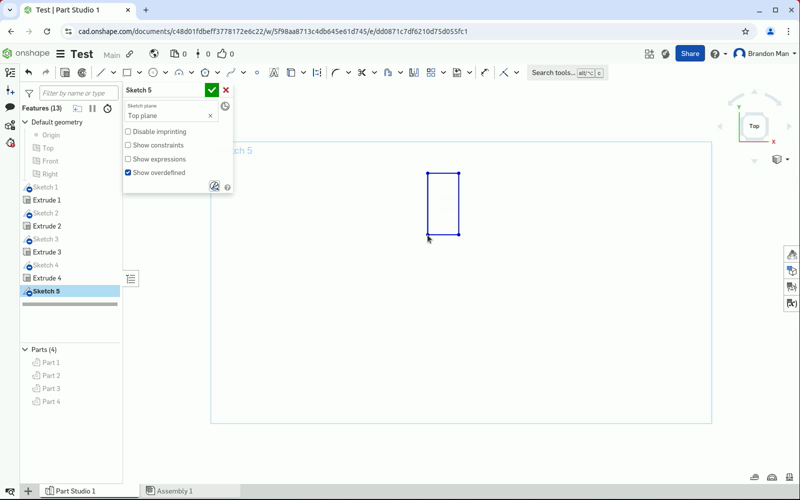
key(c)
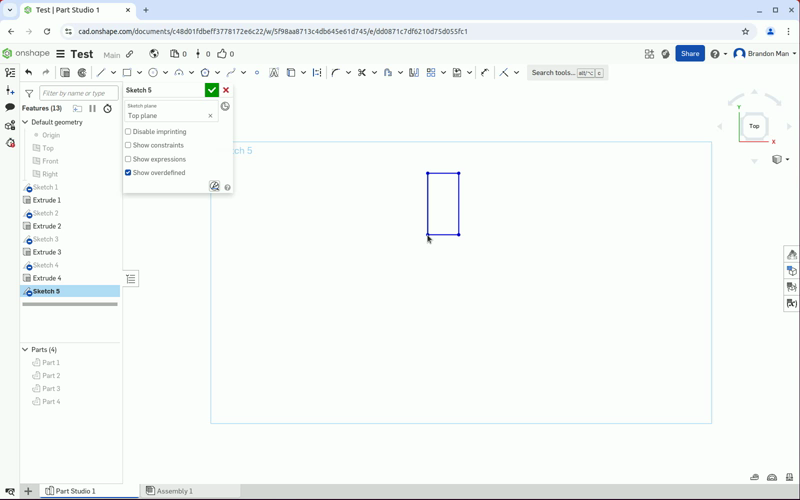
key_down(shift)
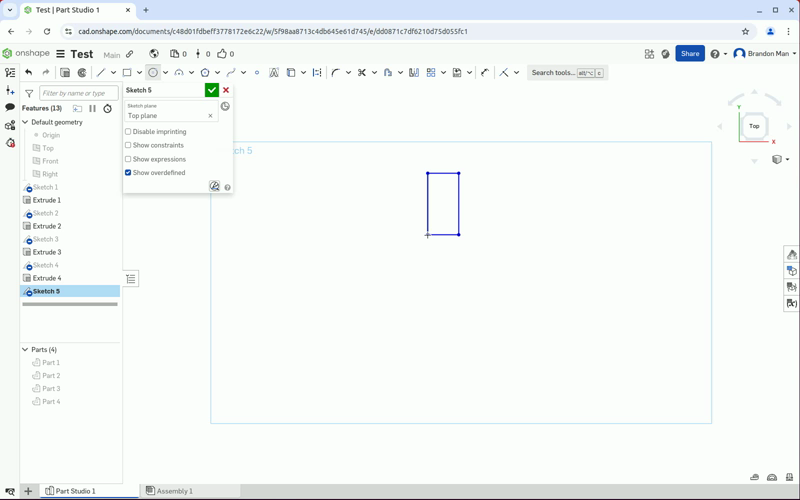
mouse_move(443, 203)
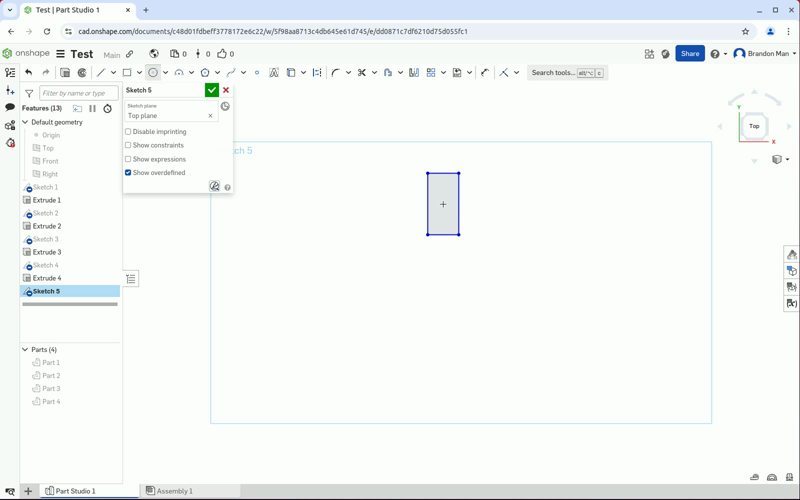
click(443, 203)
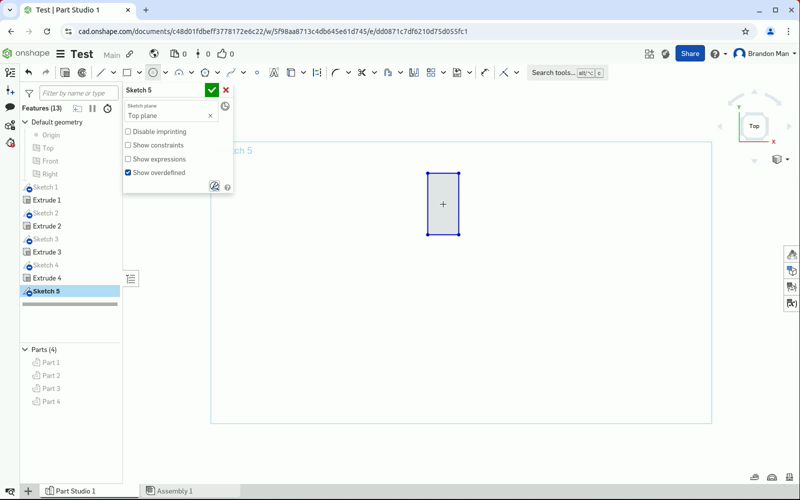
key_up(shift)
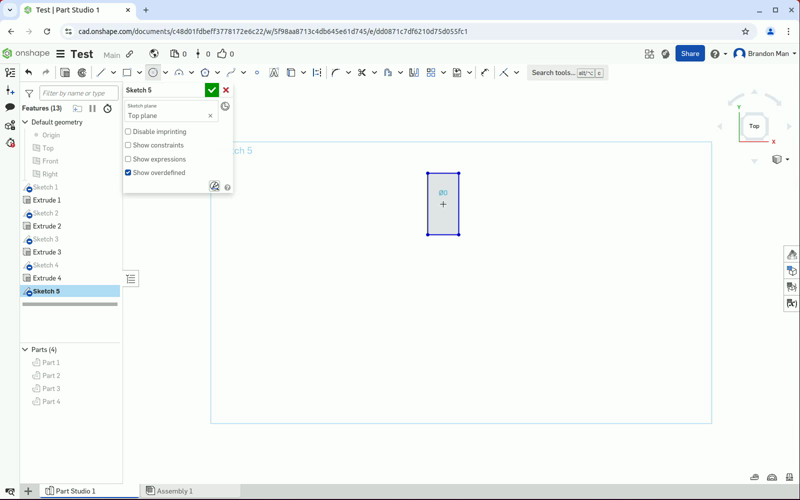
mouse_move(455, 203)
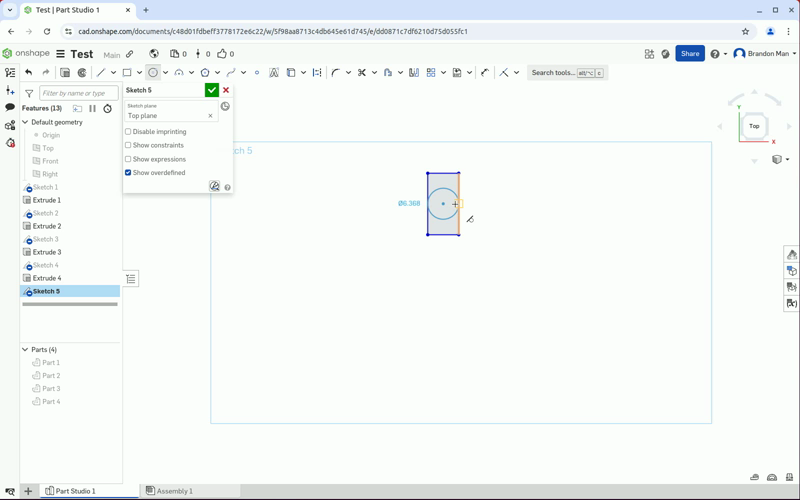
click(455, 203)
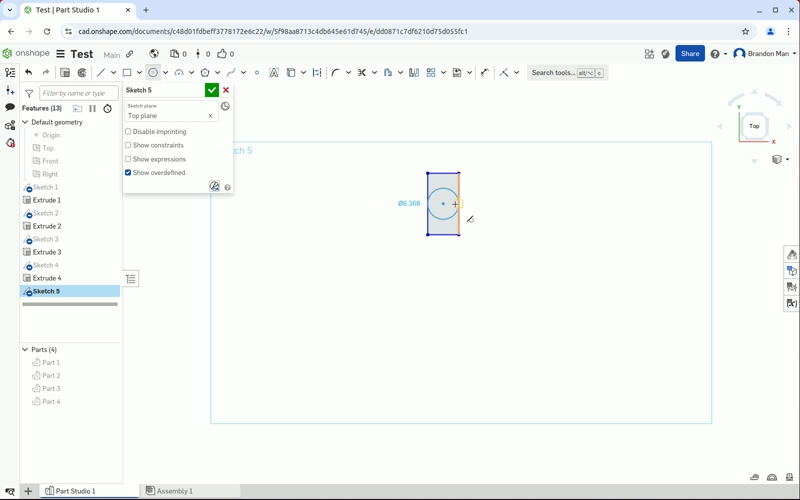
key(esc)
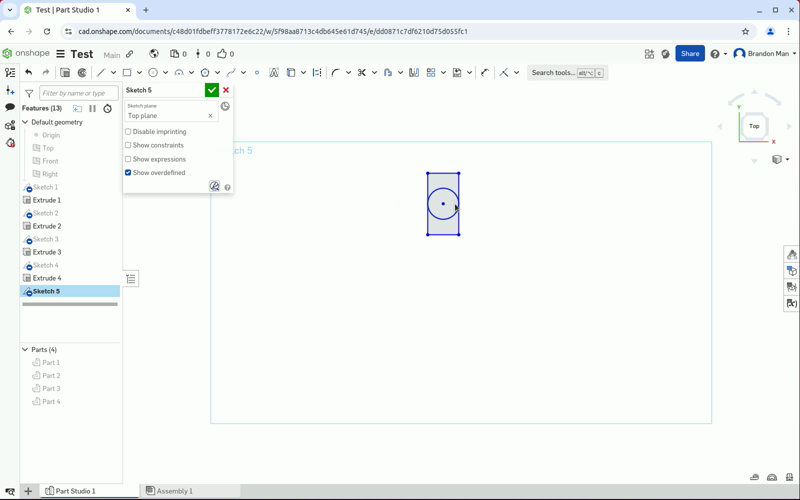
mouse_move(431, 220)
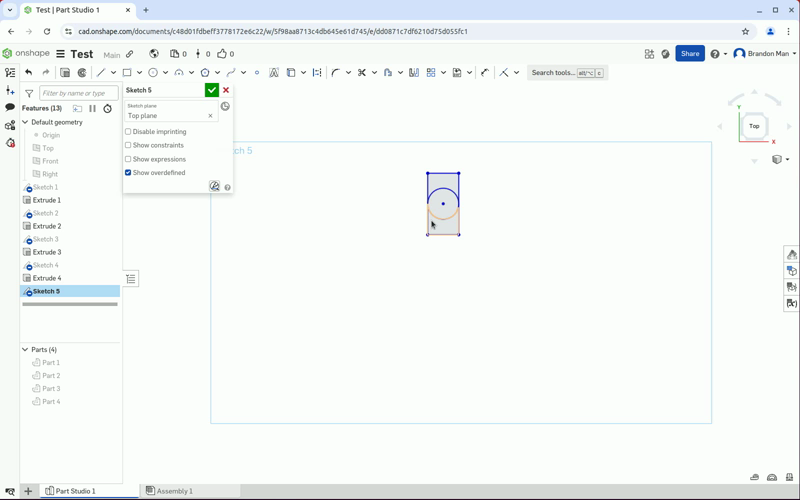
scroll(6)
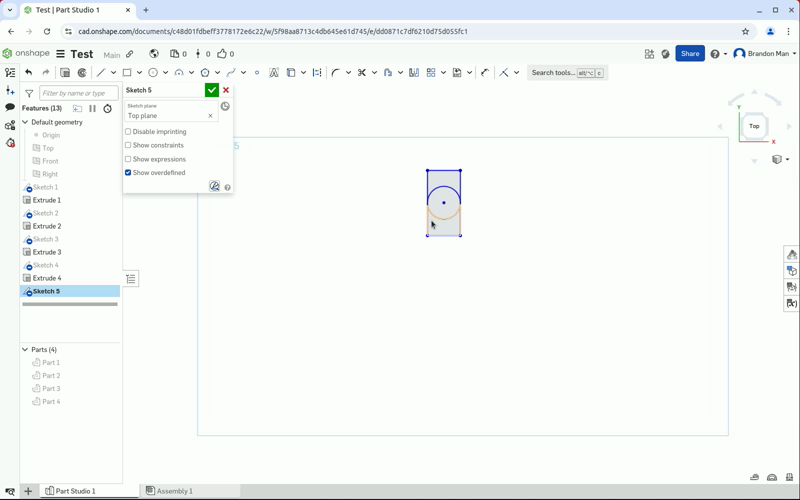
scroll(6)
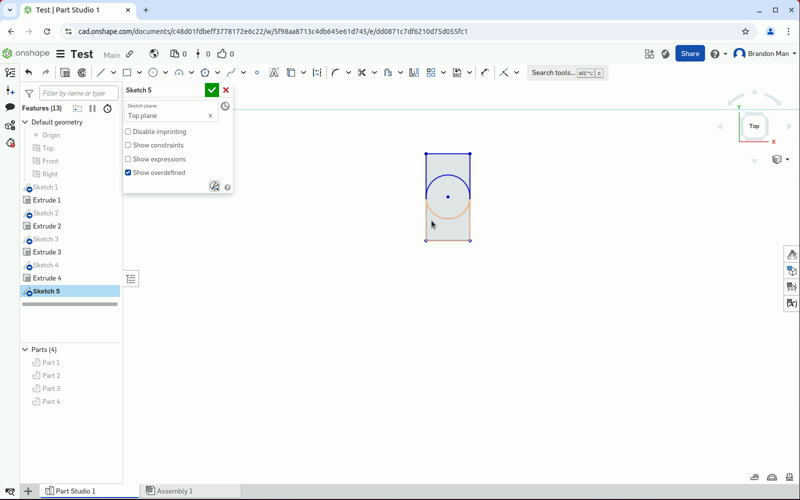
scroll(6)
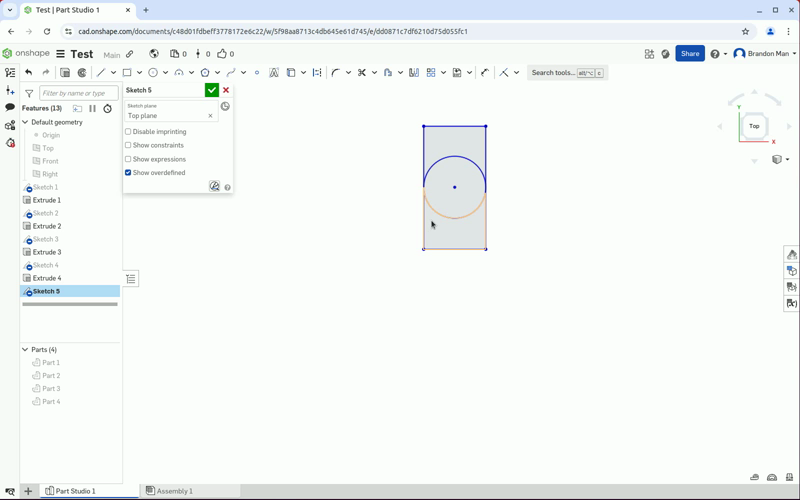
scroll(6)
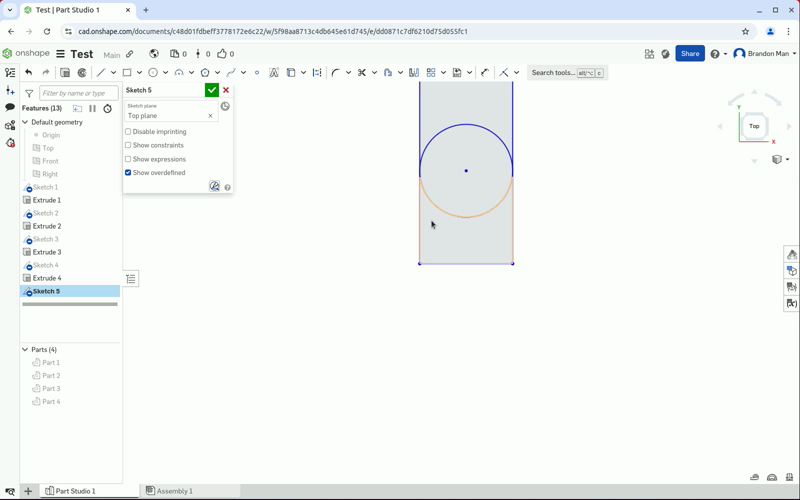
scroll(6)
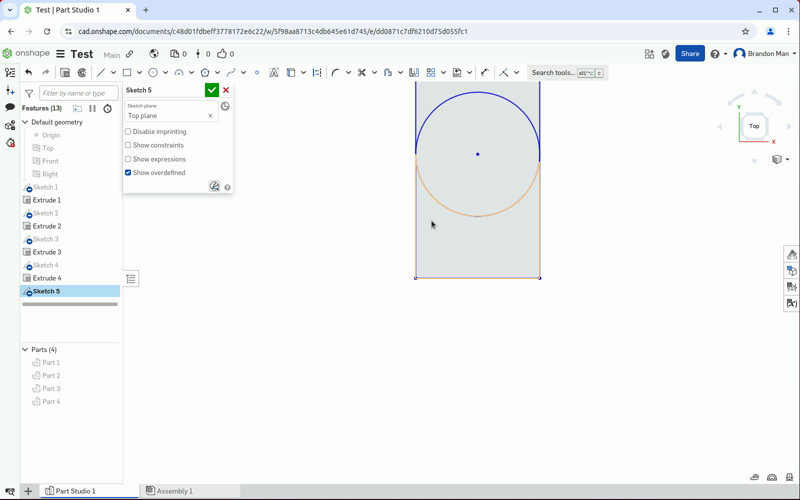
scroll(6)
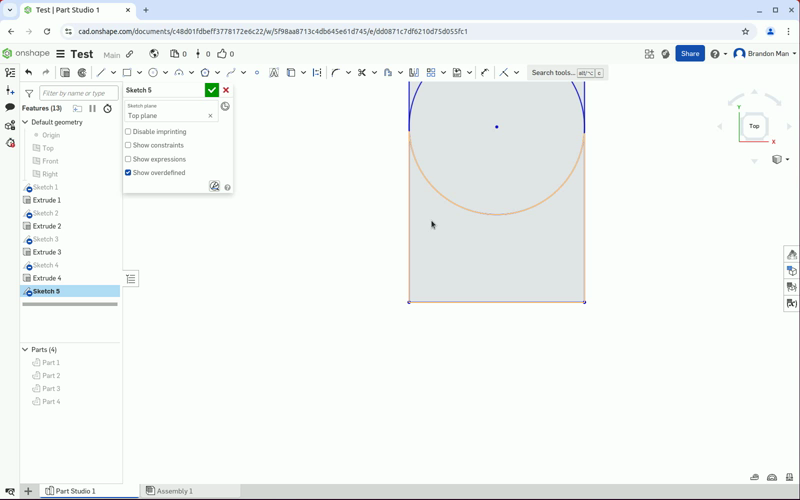
scroll(6)
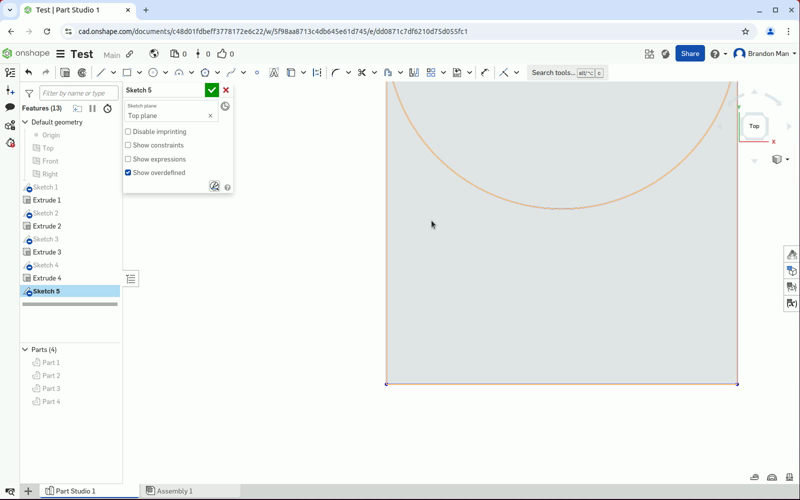
click(431, 220)
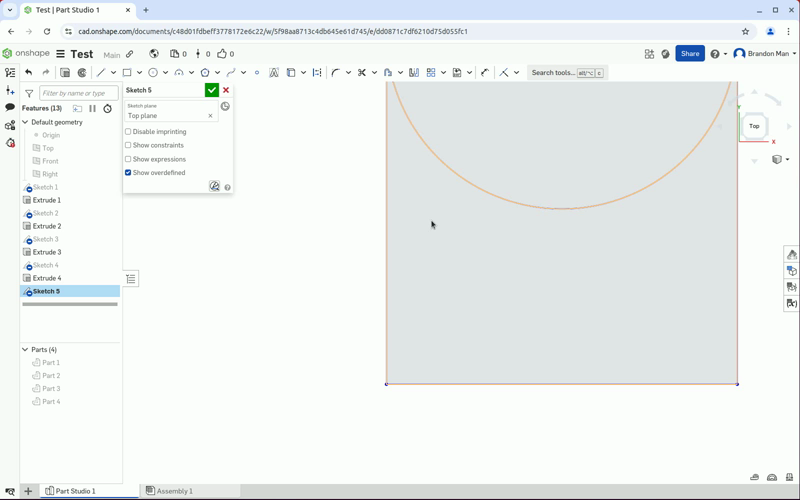
scroll(-6)
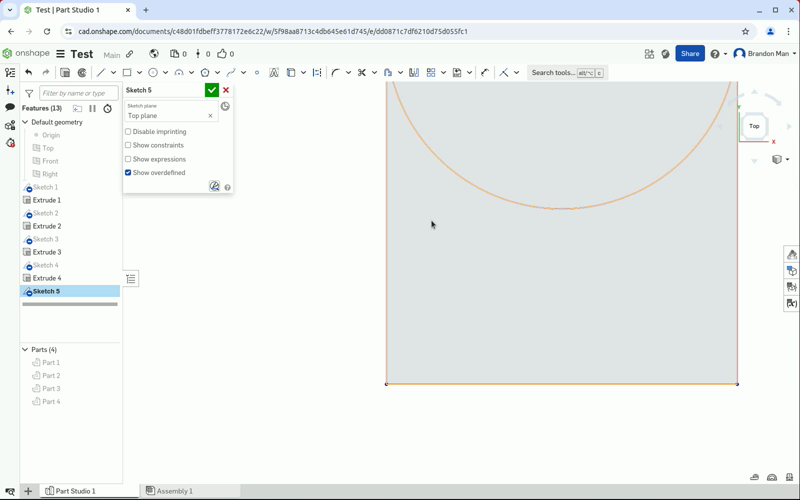
scroll(-6)
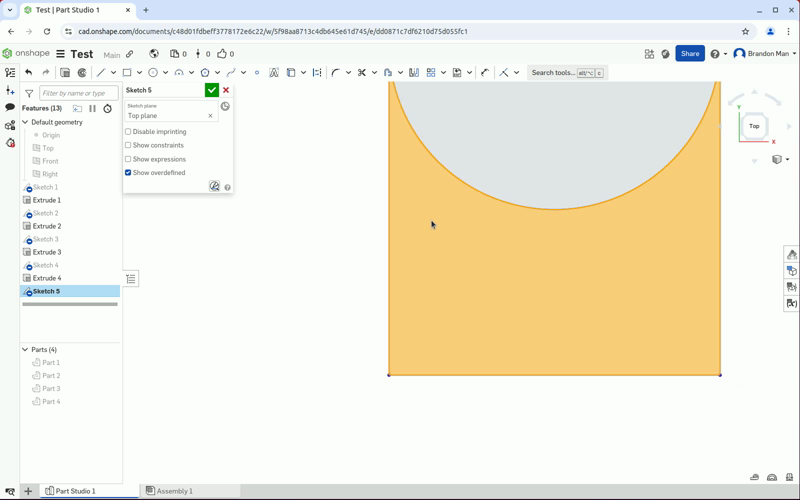
scroll(-6)
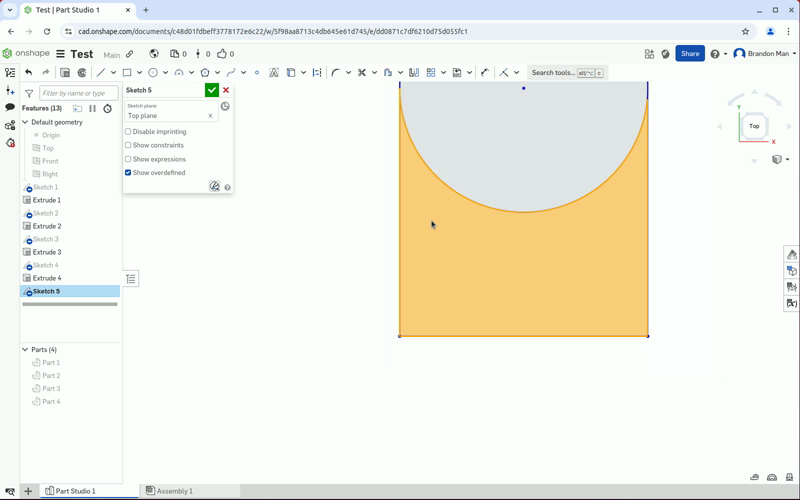
scroll(-6)
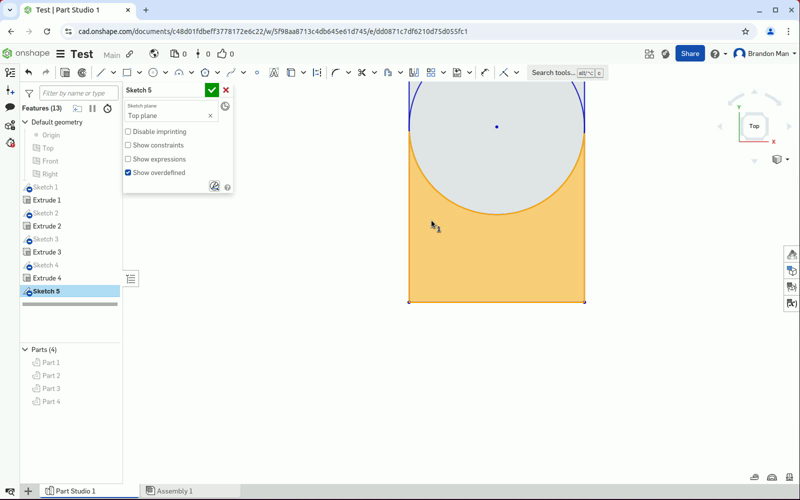
scroll(-6)
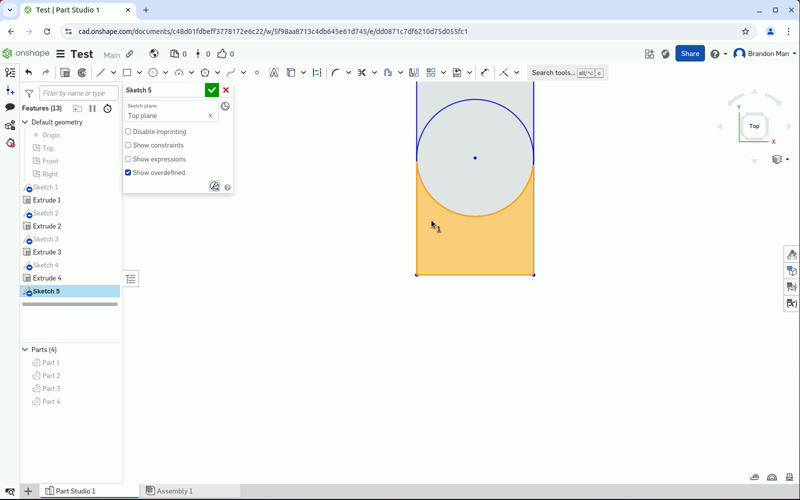
scroll(-6)
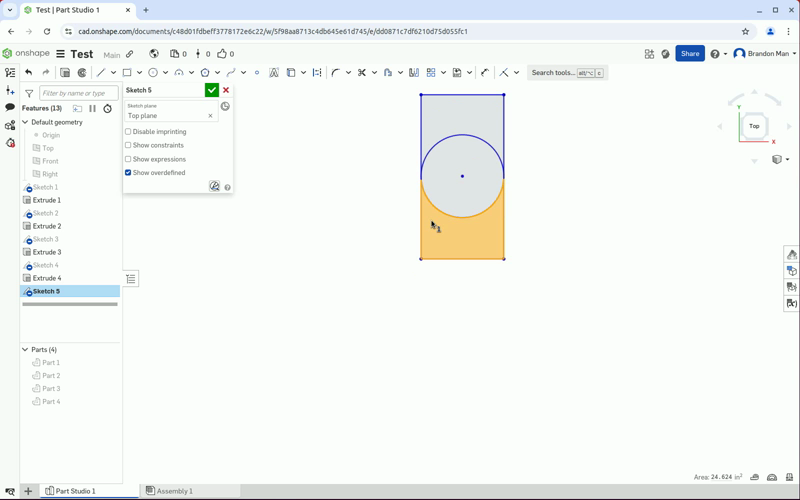
scroll(-6)
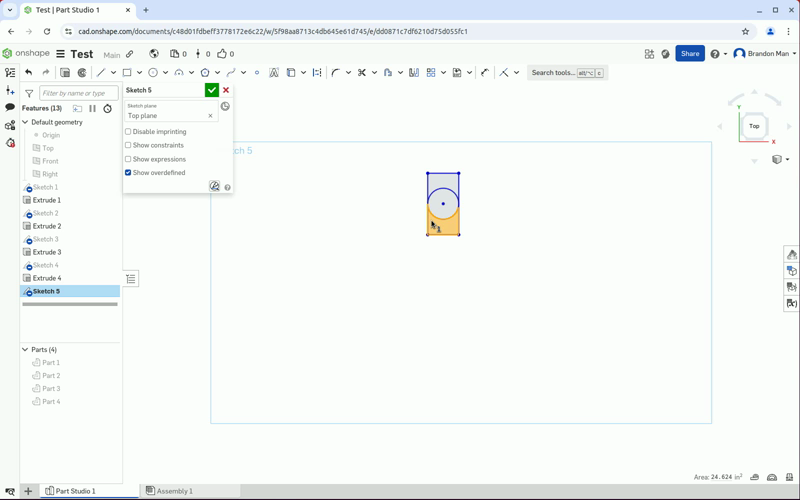
mouse_move(73, 352)
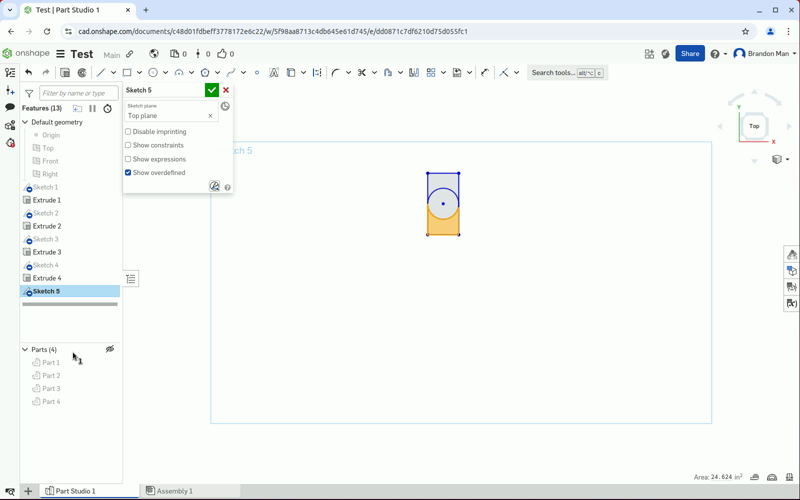
key(shift+y)
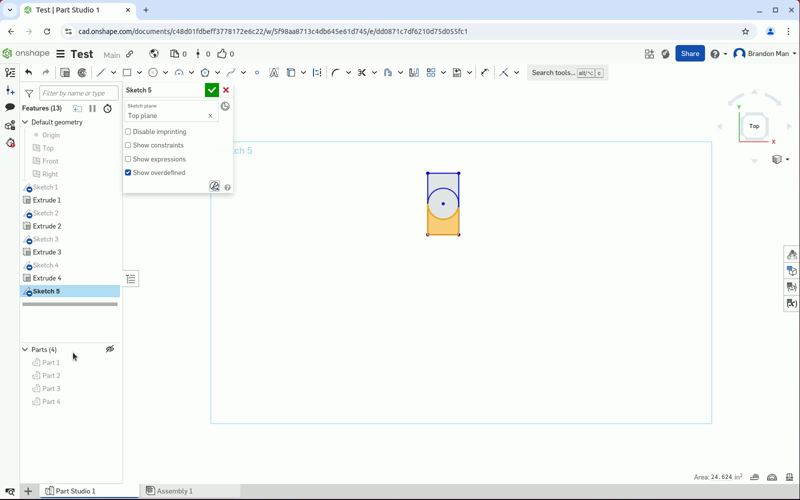
key(shift+e)
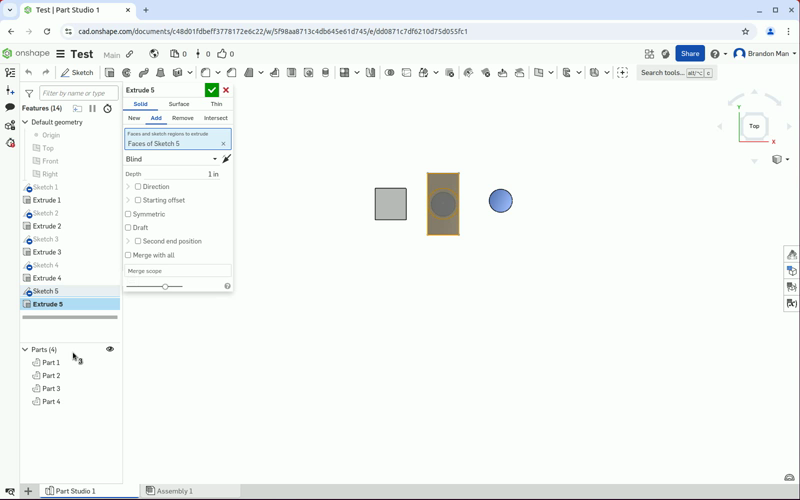
mouse_move(143, 106)
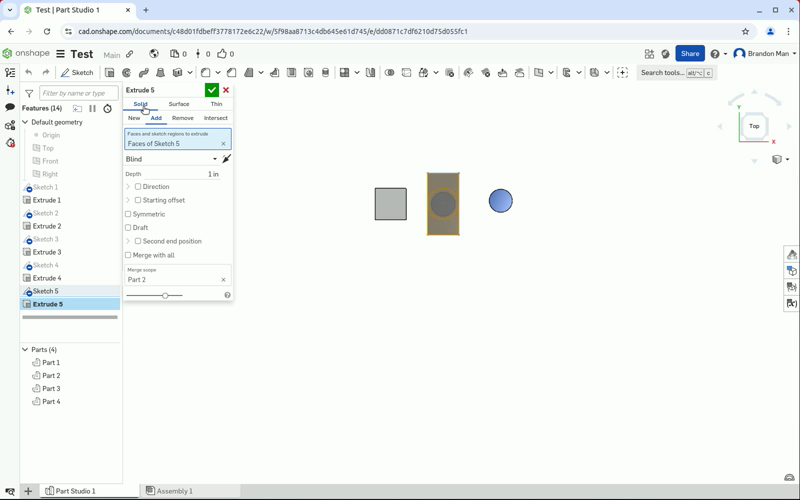
click(143, 106)
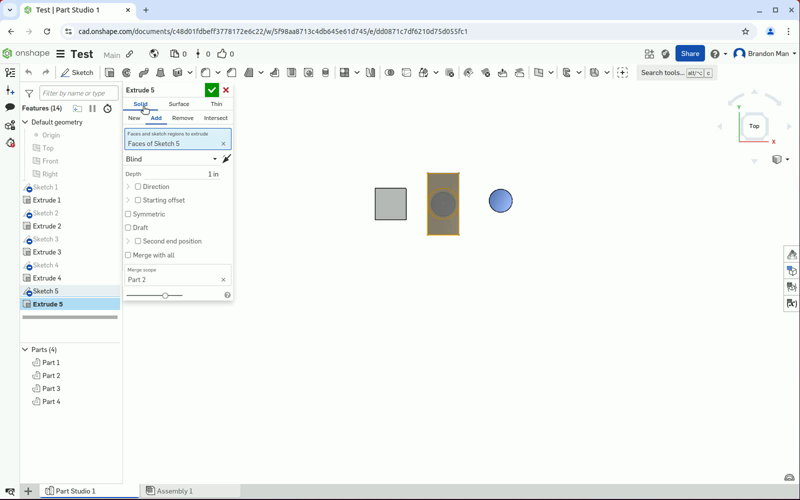
mouse_move(137, 120)
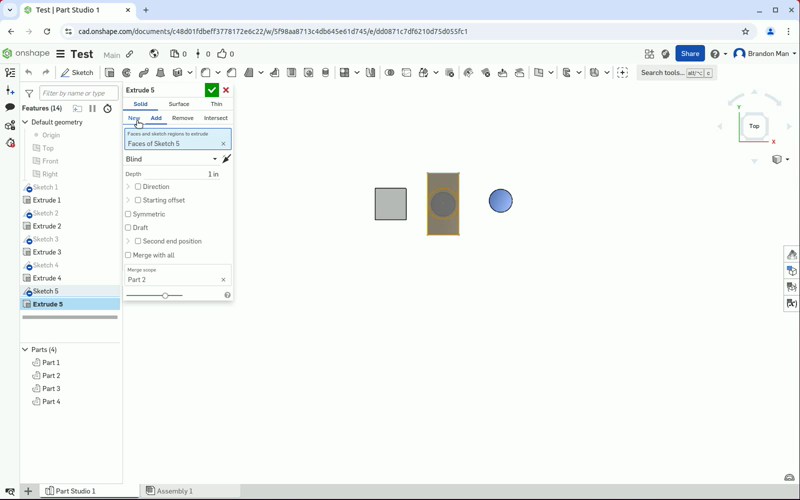
click(137, 120)
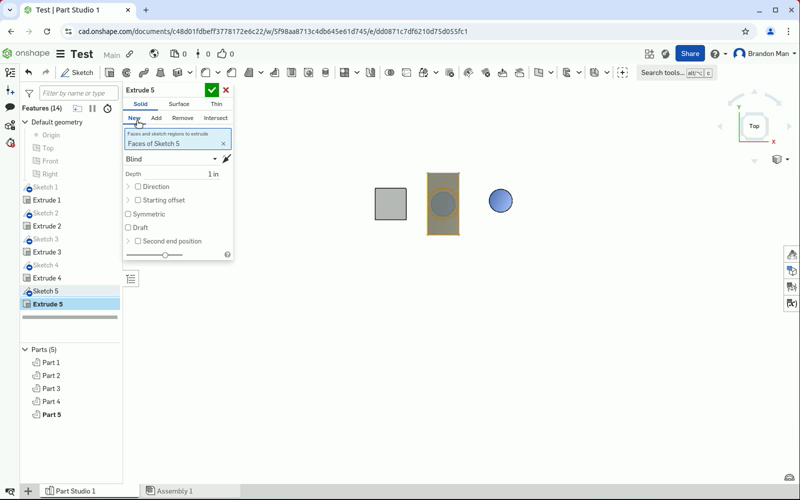
key(tab, 4)
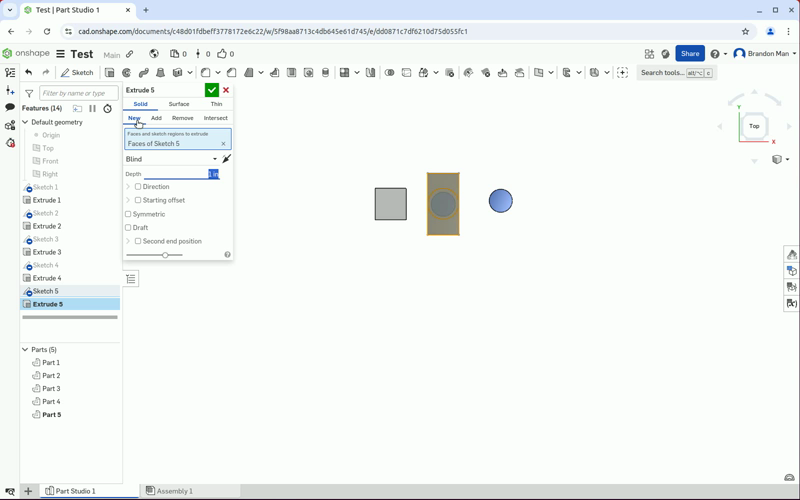
text(1.444)
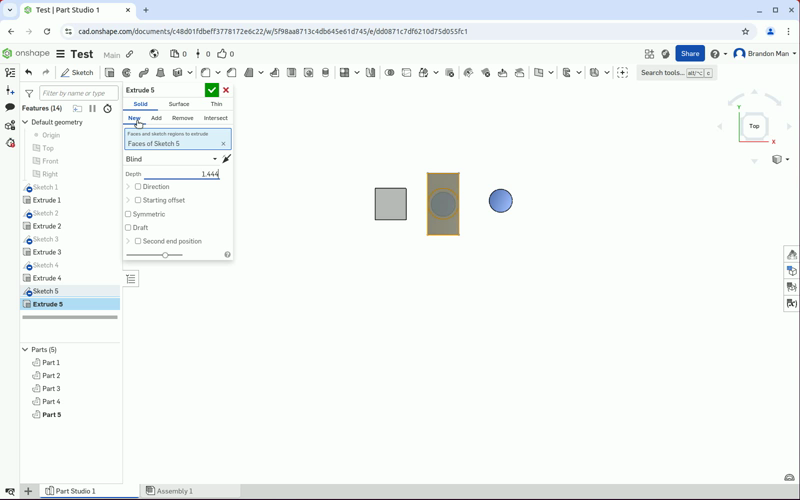
key(enter)
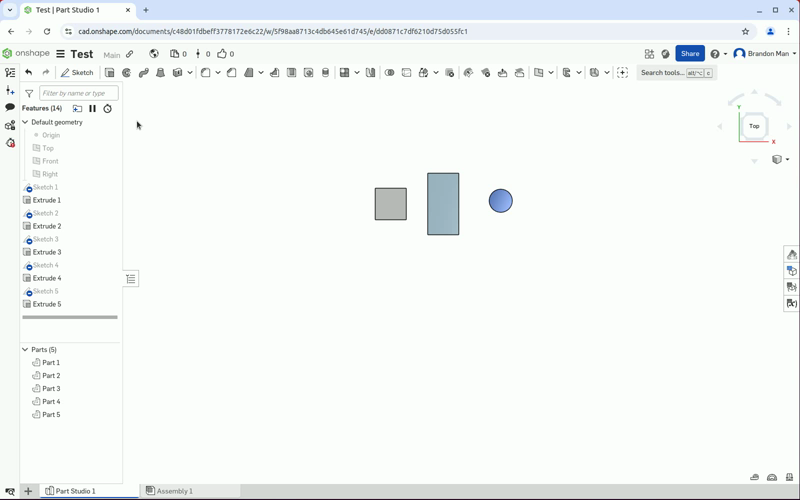
key(shift+h)
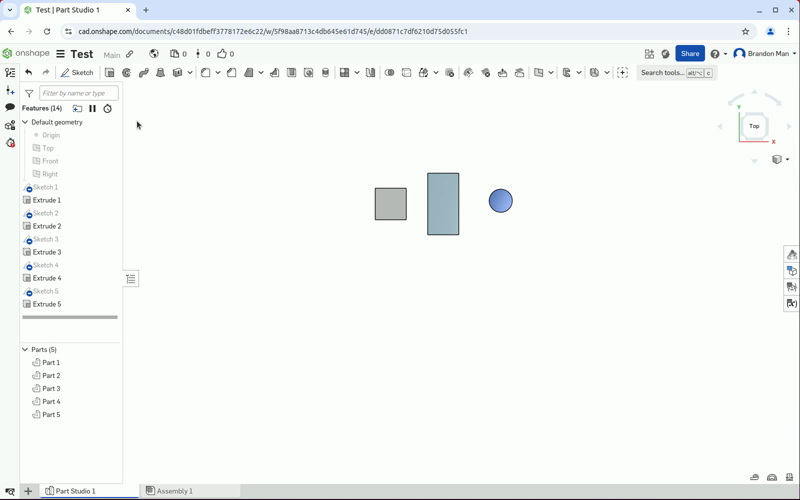
key(shift+h)
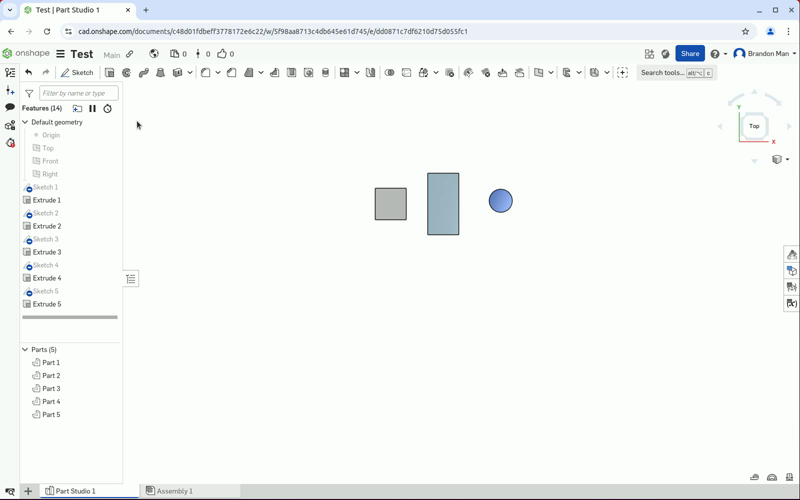
mouse_move(73, 189)
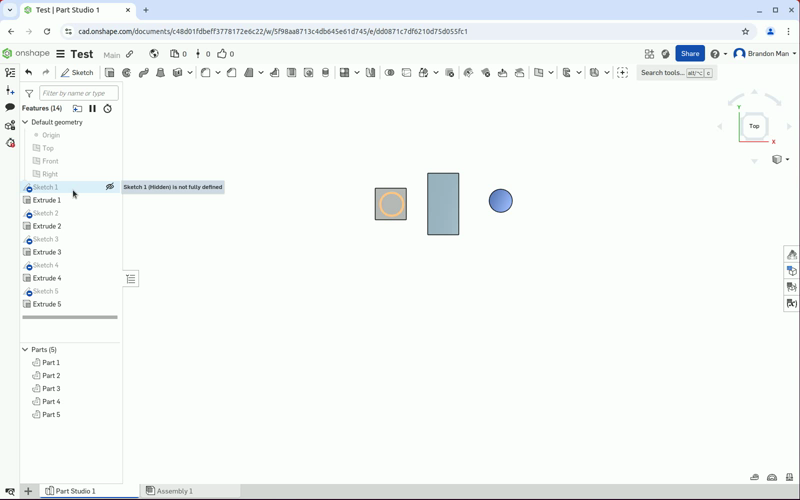
click(73, 189)
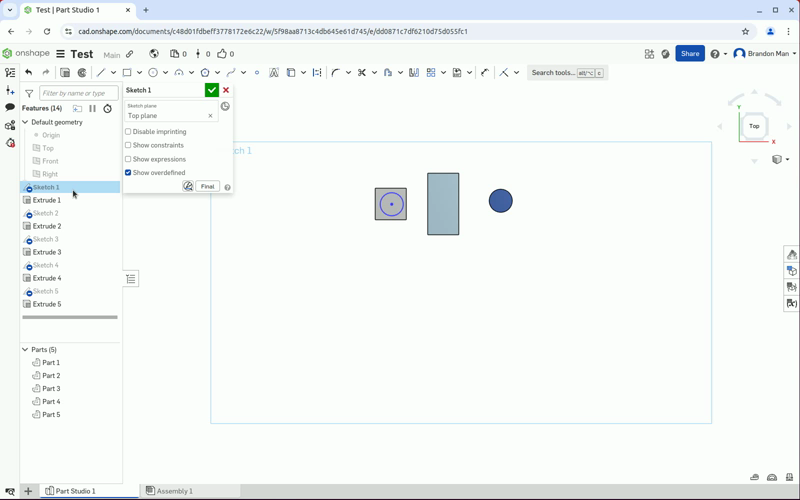
mouse_move(229, 92)
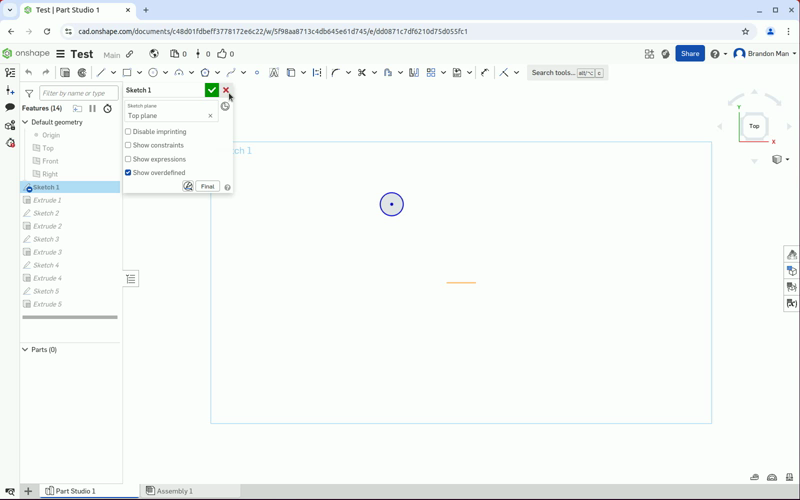
click(229, 92)
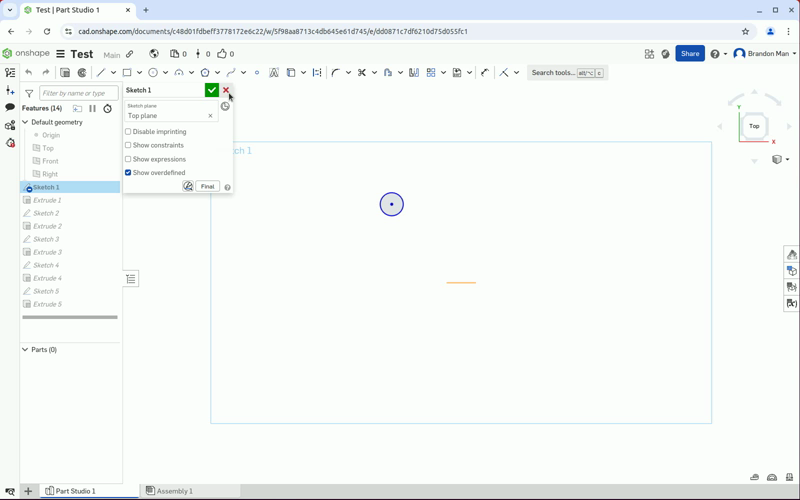
key(shift+s)
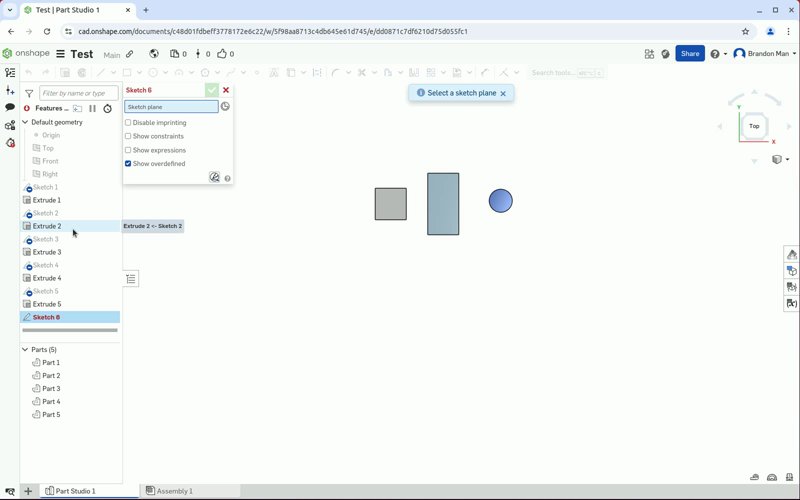
scroll(3)
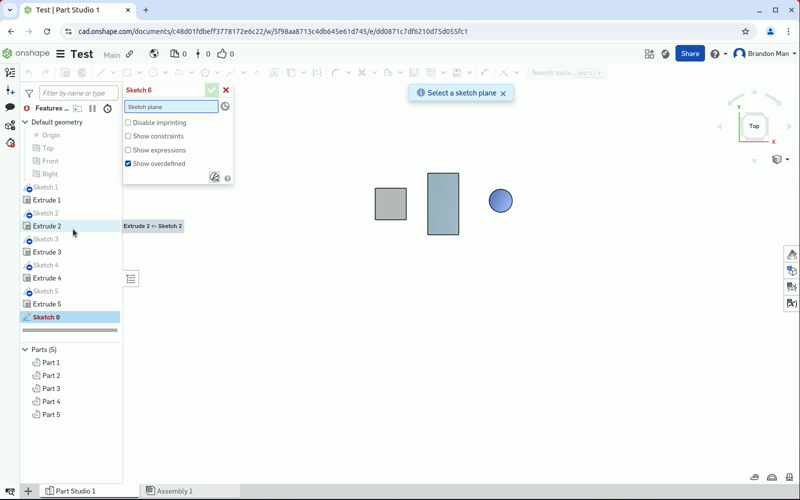
mouse_move(73, 150)
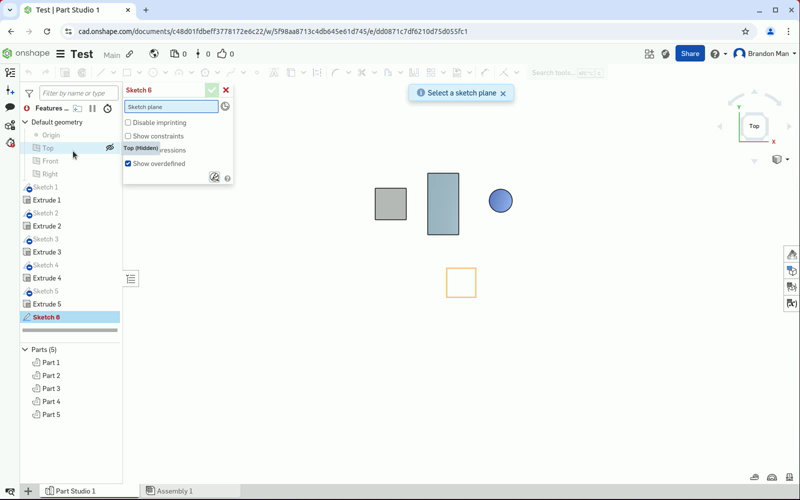
click(73, 150)
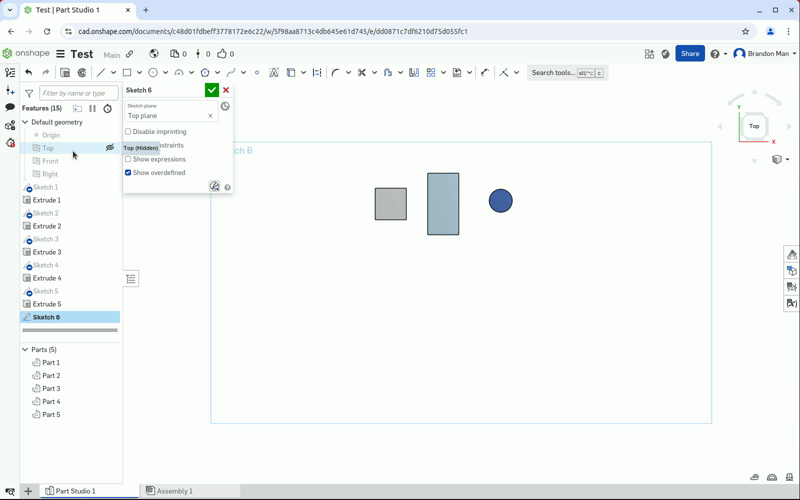
mouse_move(73, 352)
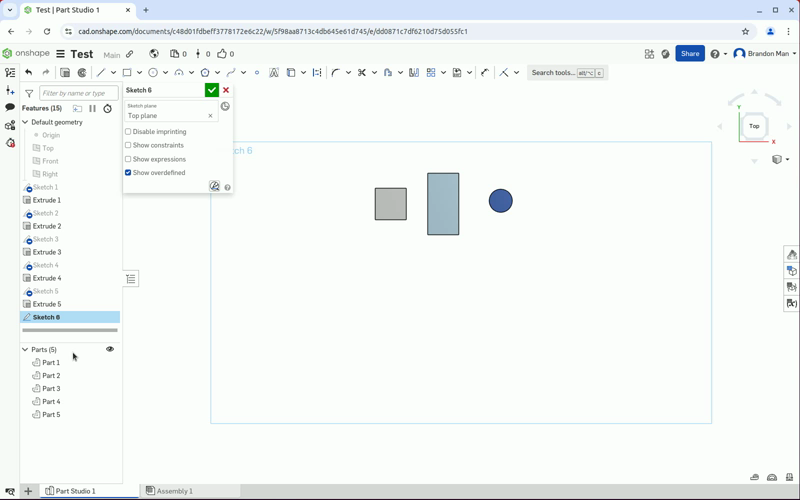
key(y)
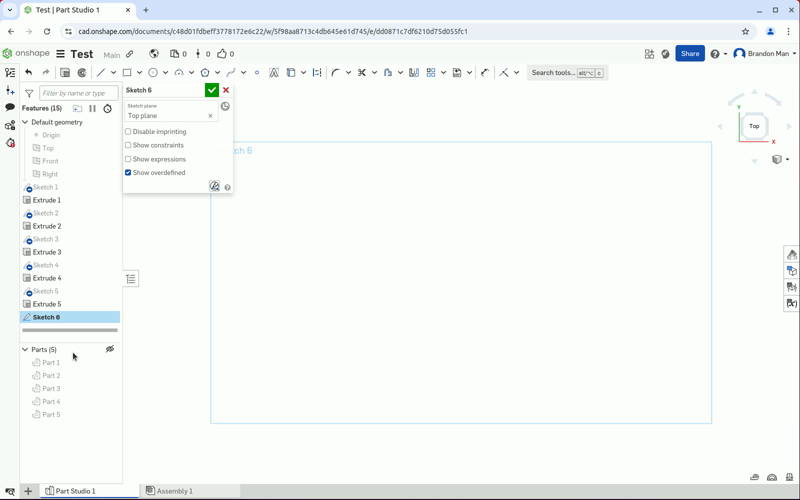
key(l)
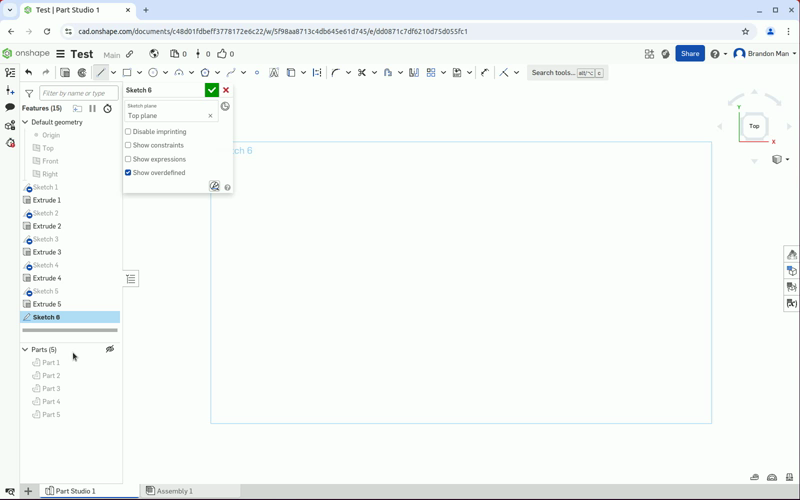
key_down(shift)
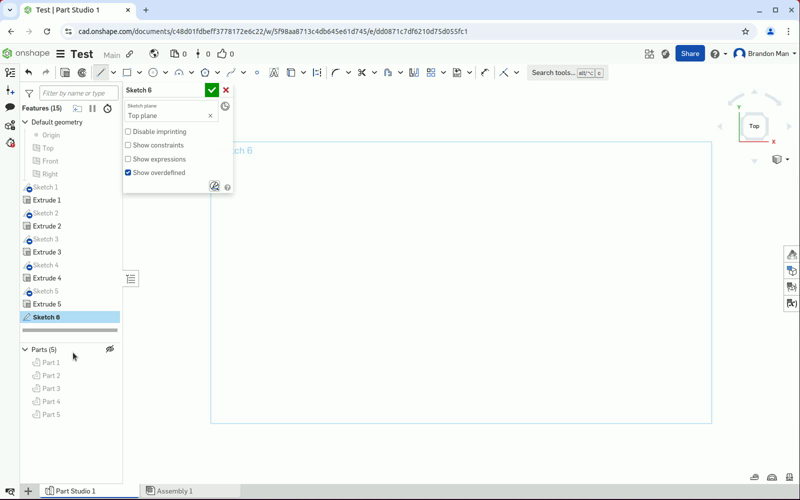
mouse_move(470, 231)
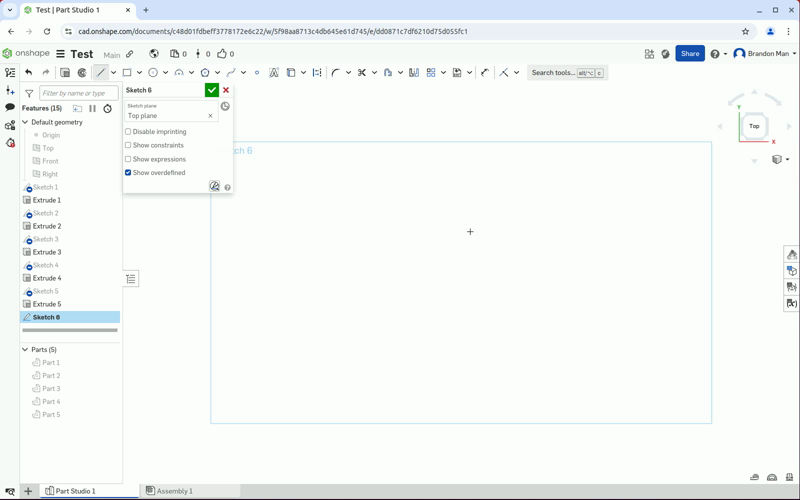
click(470, 231)
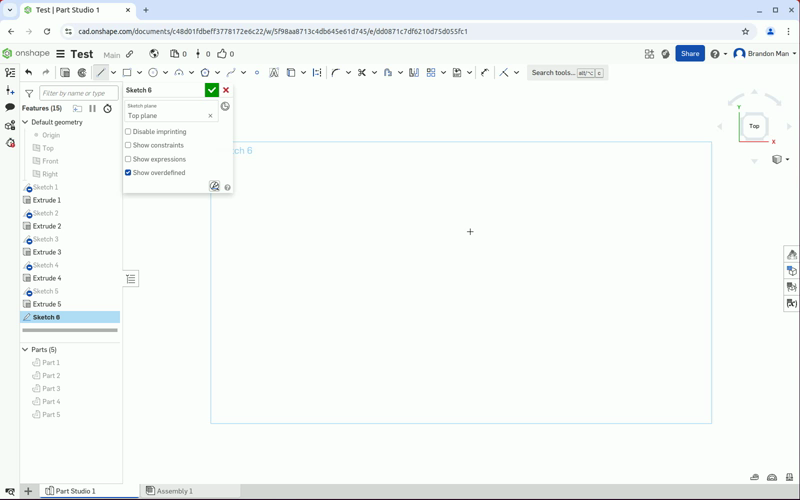
key_up(shift)
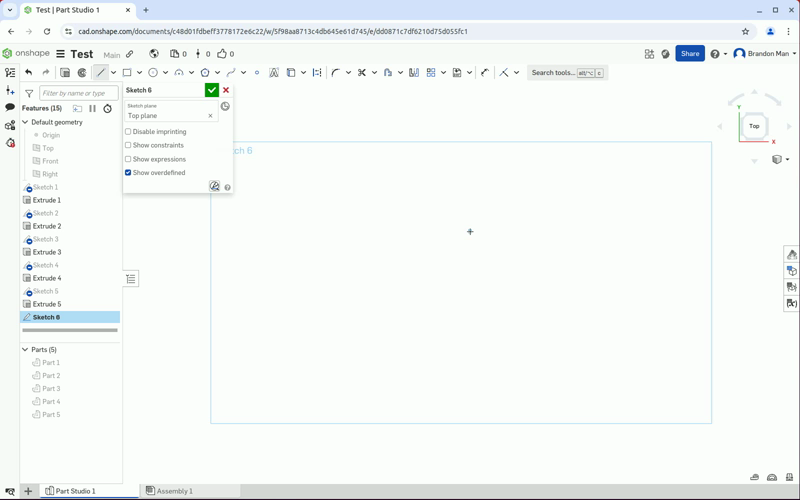
key_down(shift)
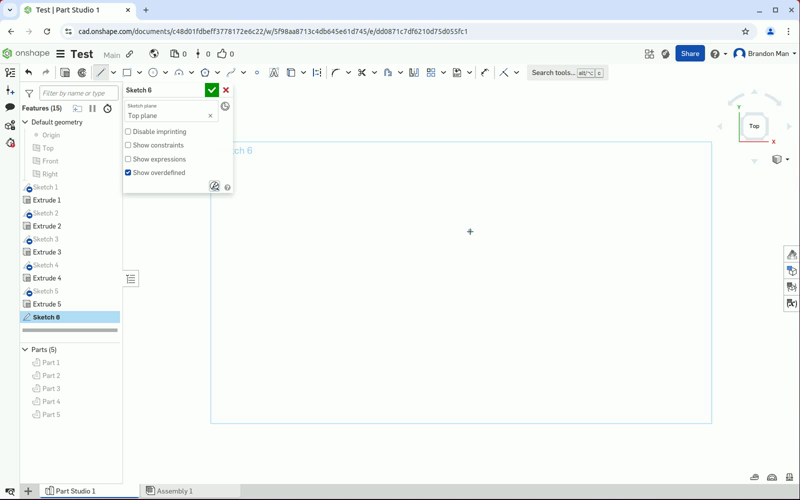
mouse_move(531, 231)
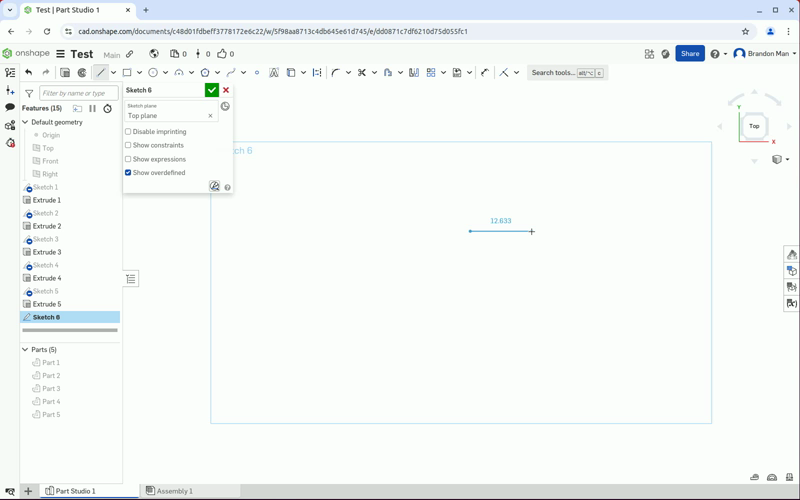
click(531, 231)
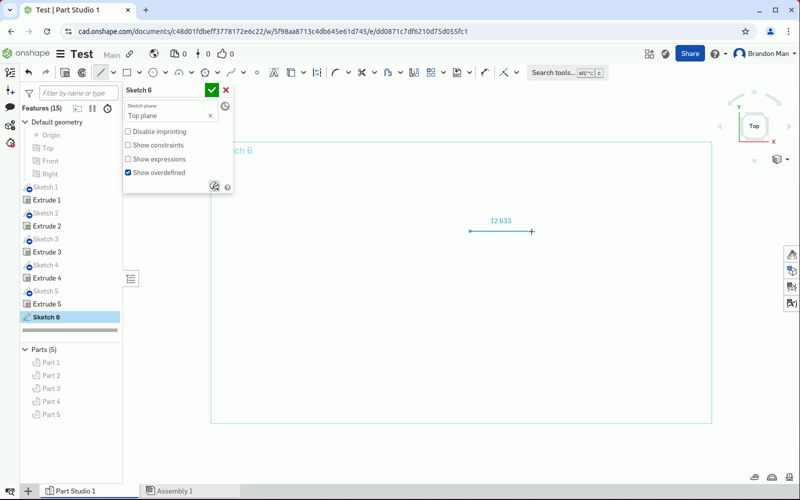
key_up(shift)
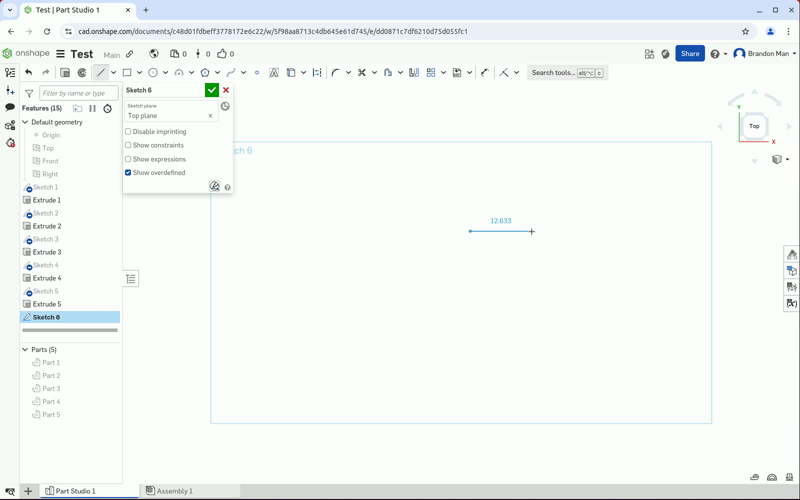
key_down(shift)
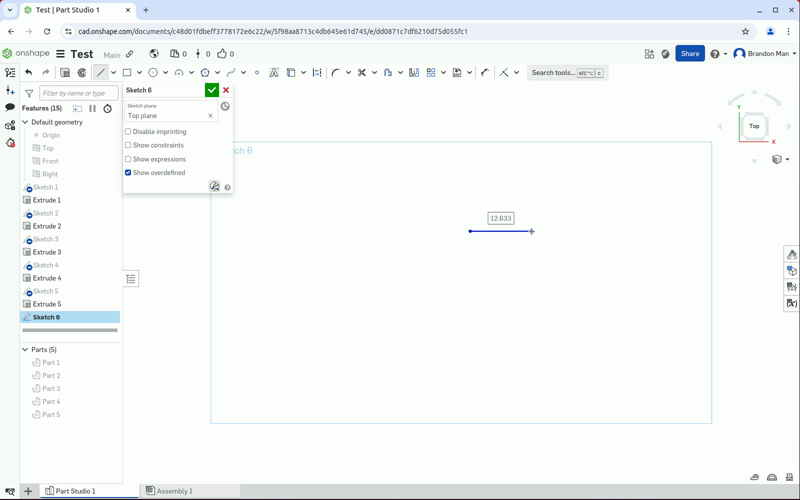
mouse_move(531, 169)
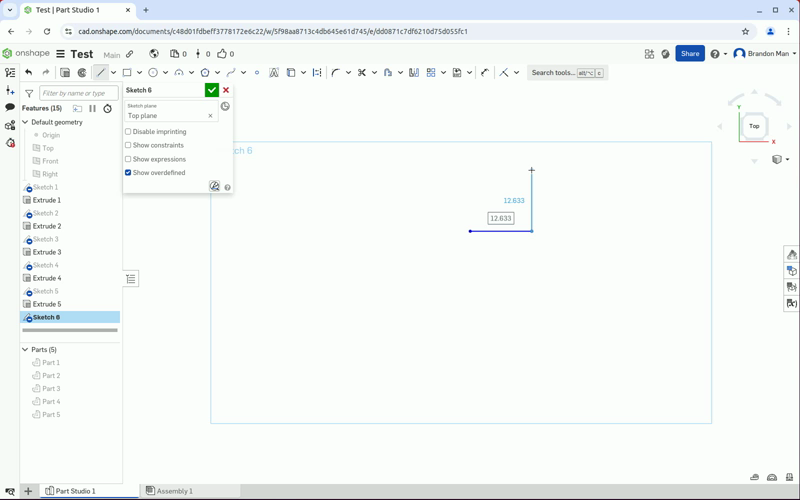
click(531, 169)
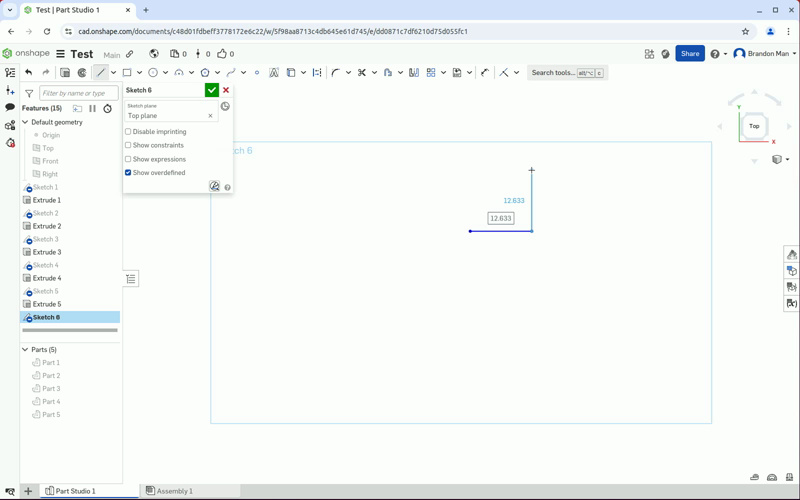
key_up(shift)
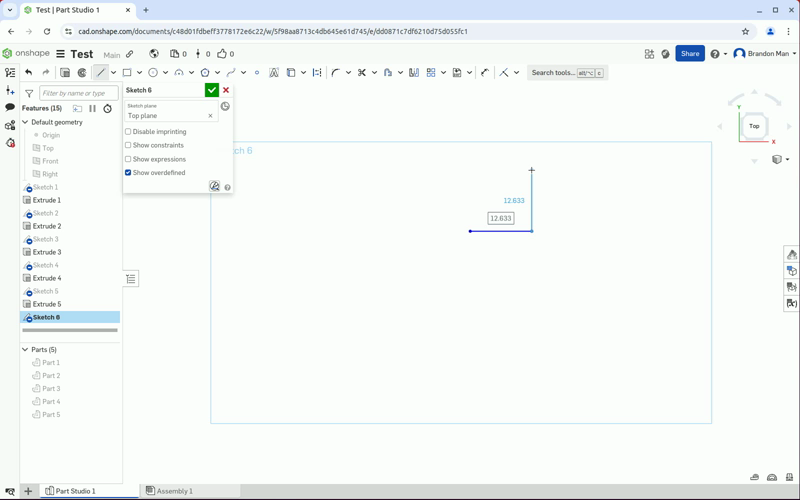
key_down(shift)
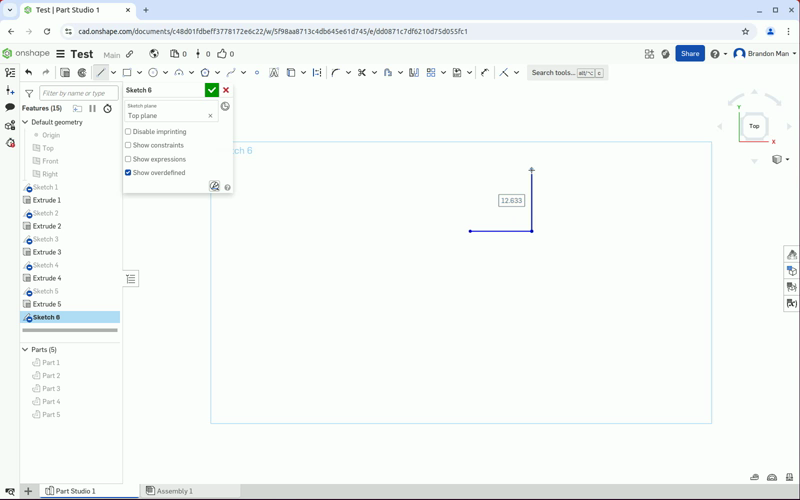
mouse_move(470, 169)
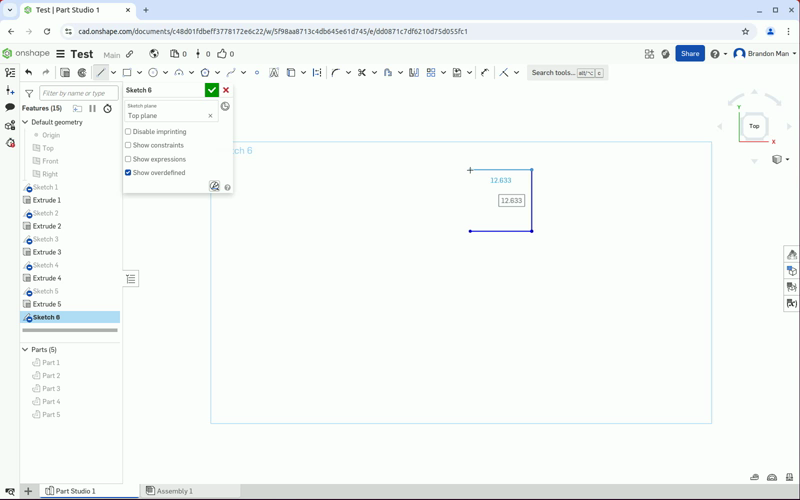
click(470, 169)
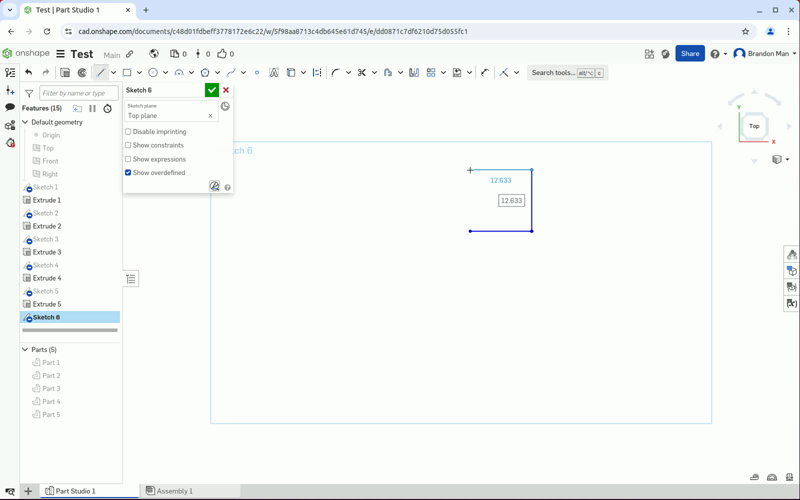
key_up(shift)
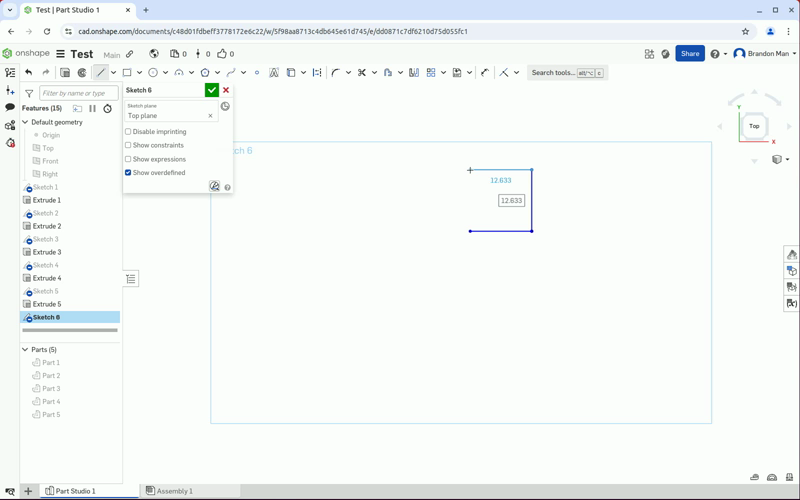
key_down(shift)
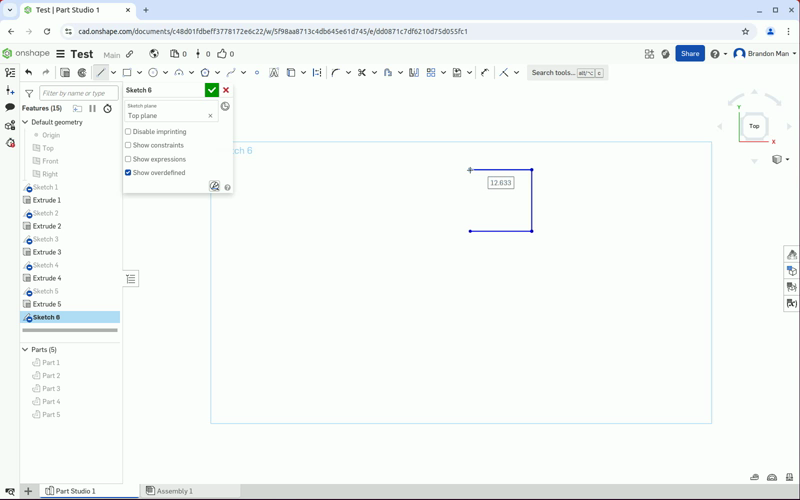
mouse_move(470, 231)
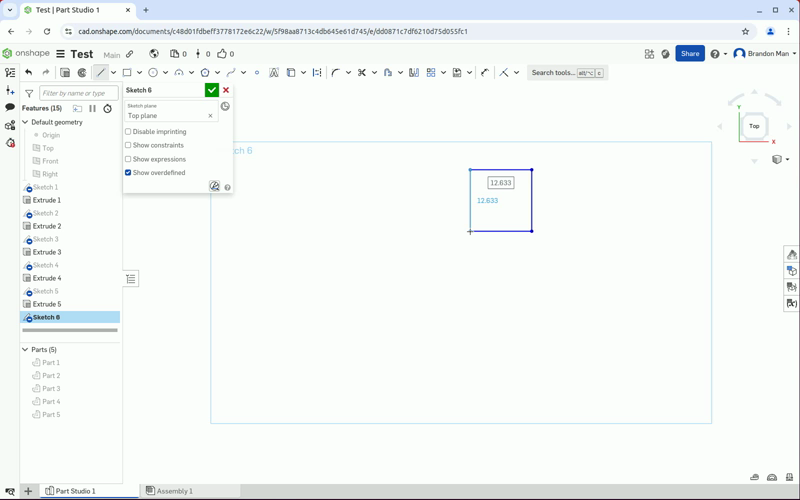
key_up(shift)
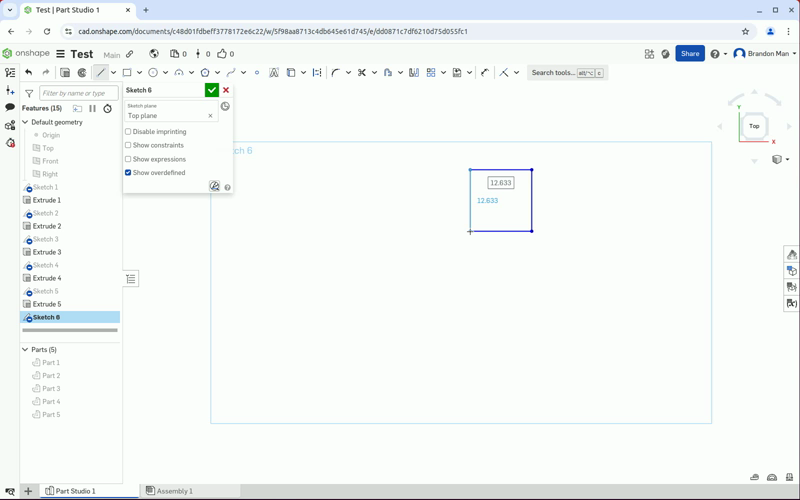
click(470, 231)
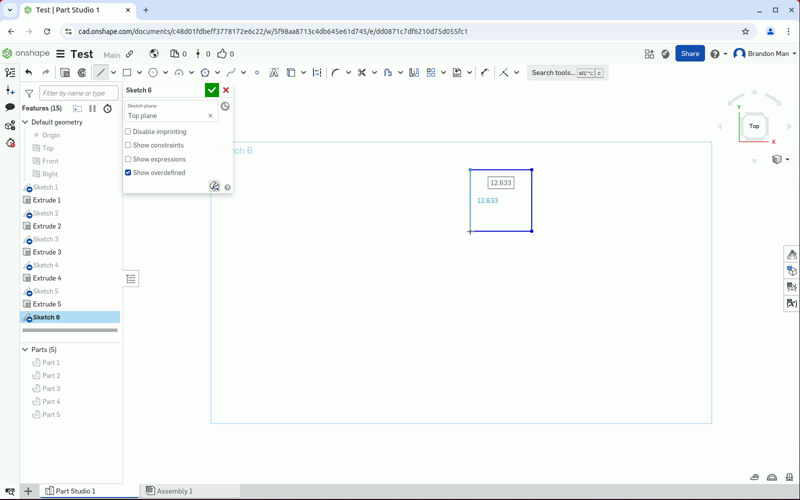
key(esc)
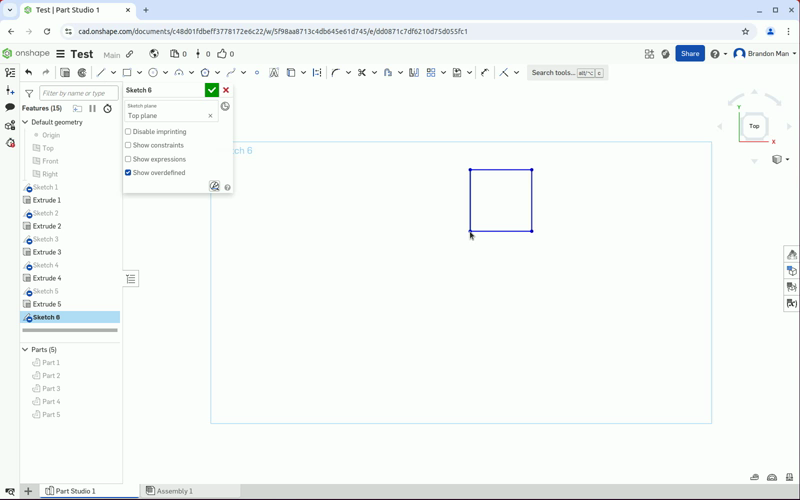
key(c)
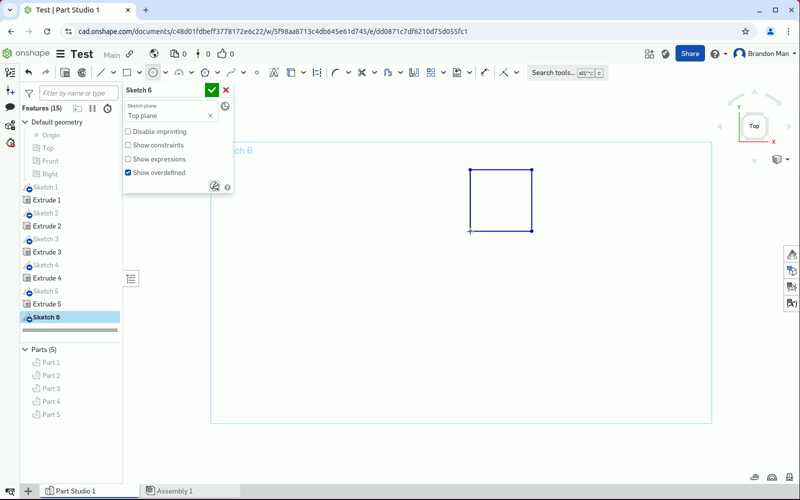
key_down(shift)
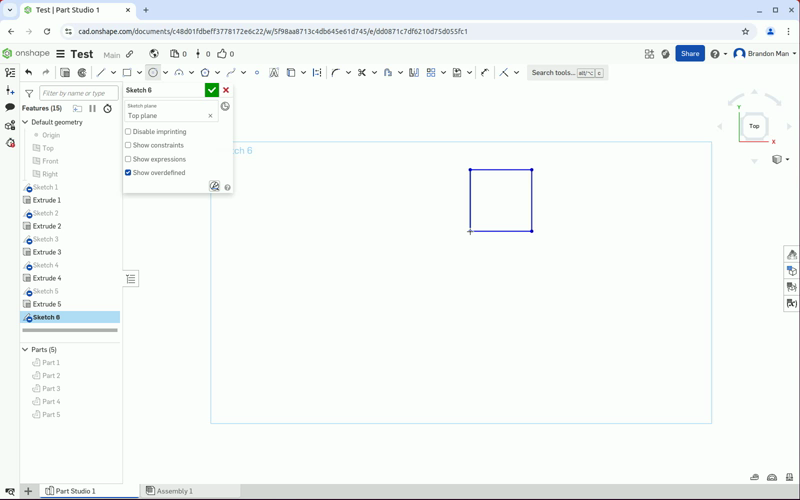
mouse_move(501, 200)
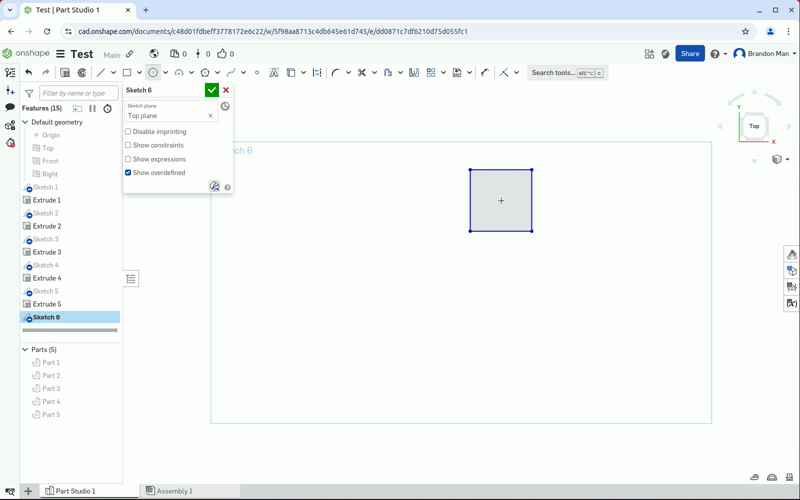
click(501, 200)
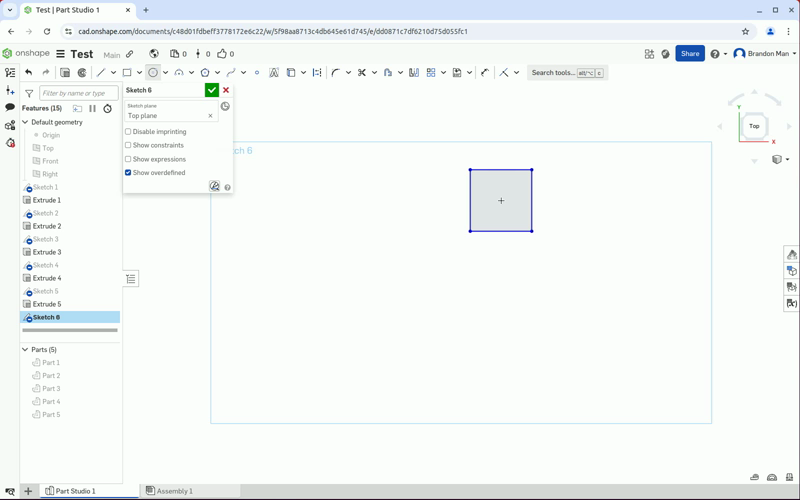
key_up(shift)
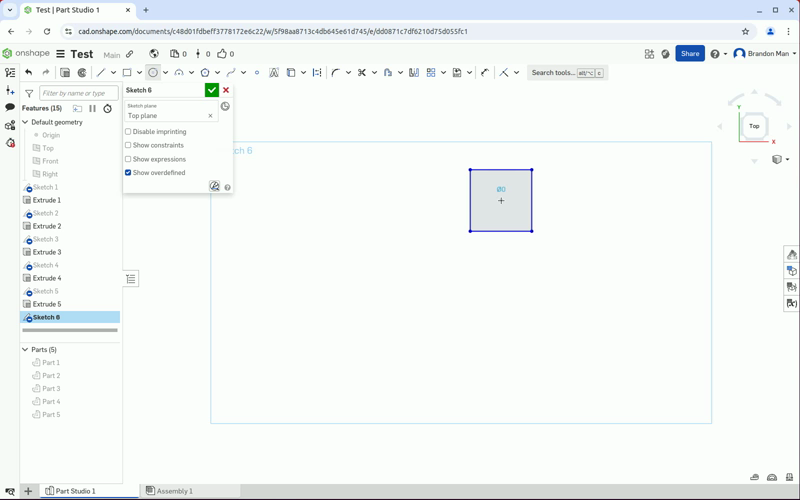
mouse_move(513, 200)
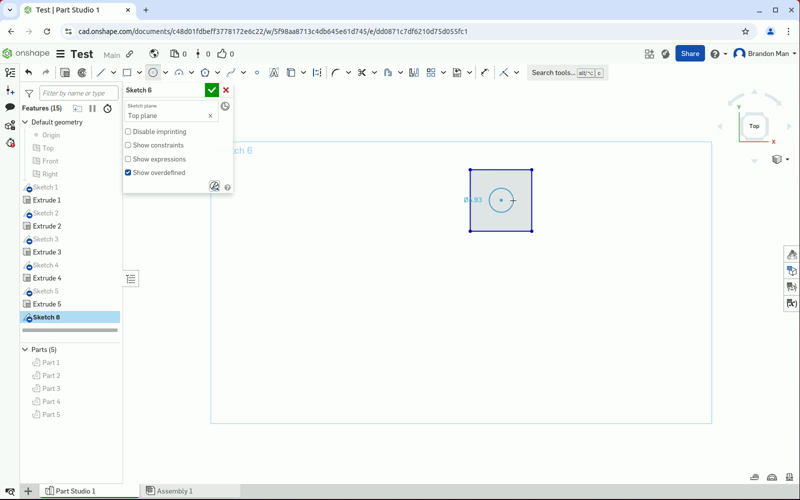
click(513, 200)
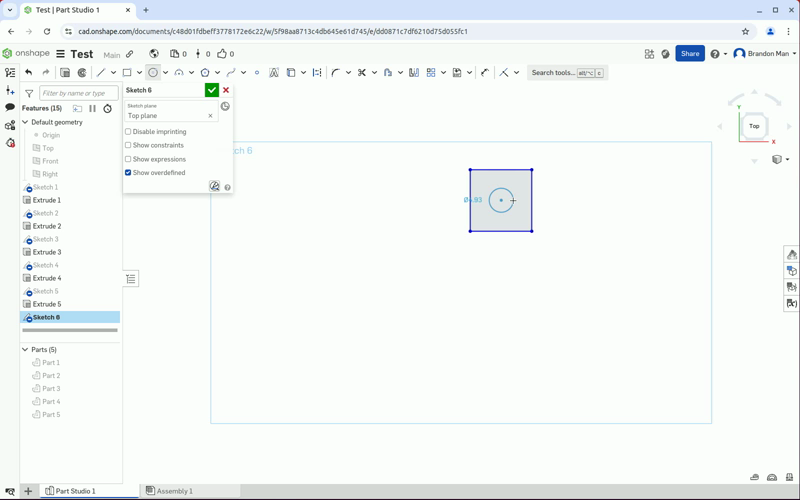
key(esc)
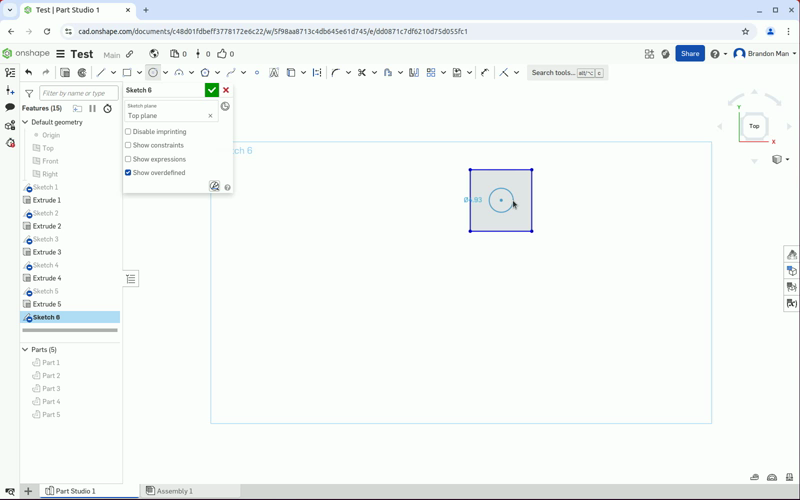
mouse_move(476, 215)
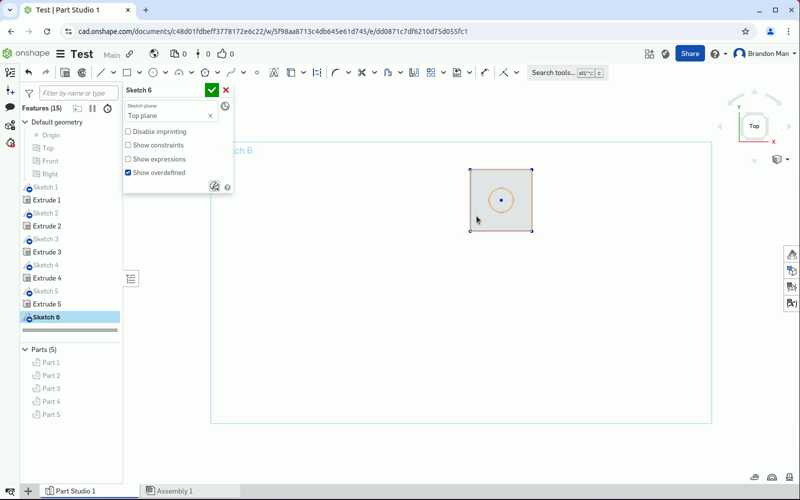
click(476, 215)
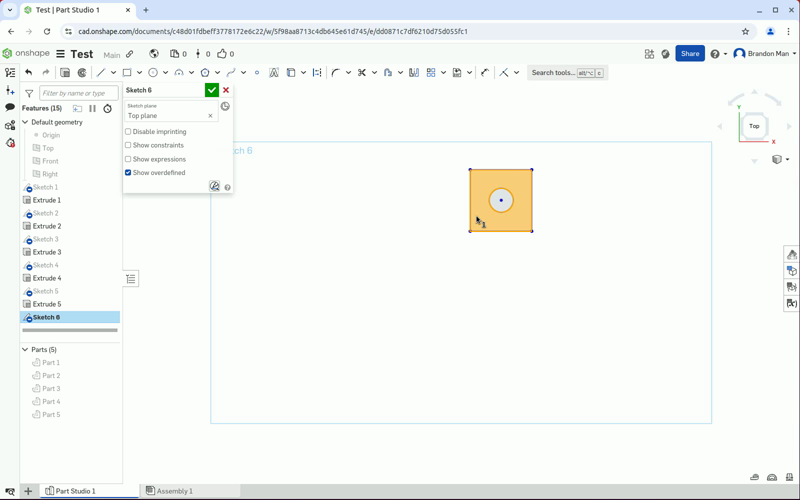
mouse_move(73, 352)
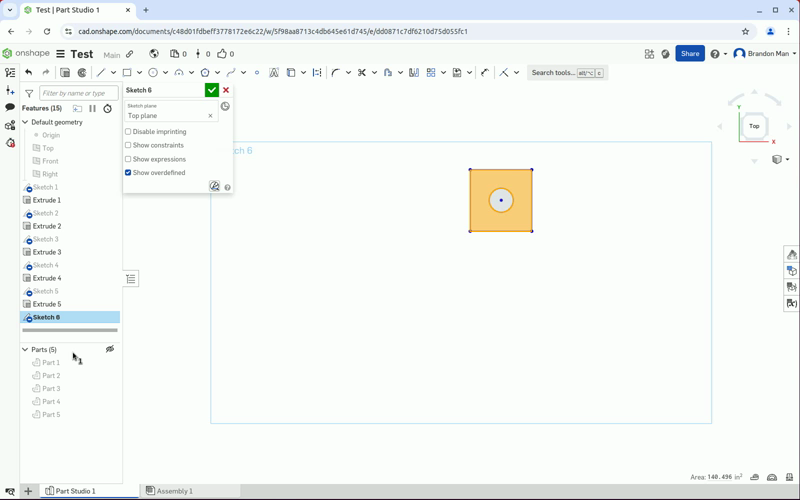
key(shift+y)
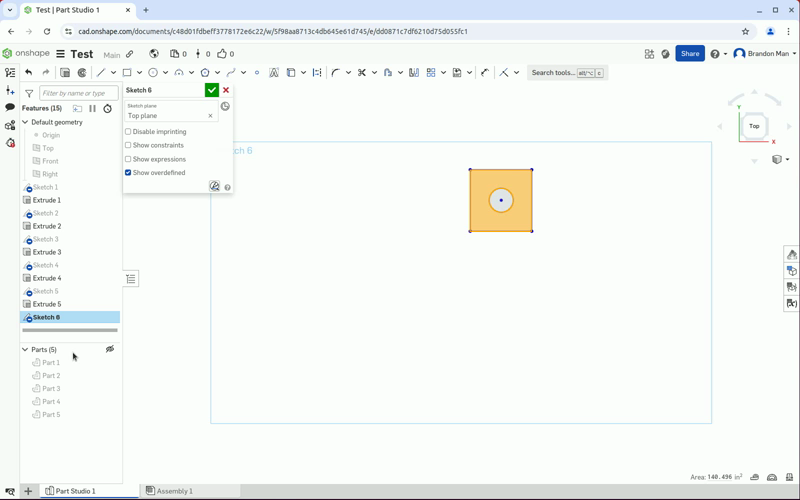
key(shift+e)
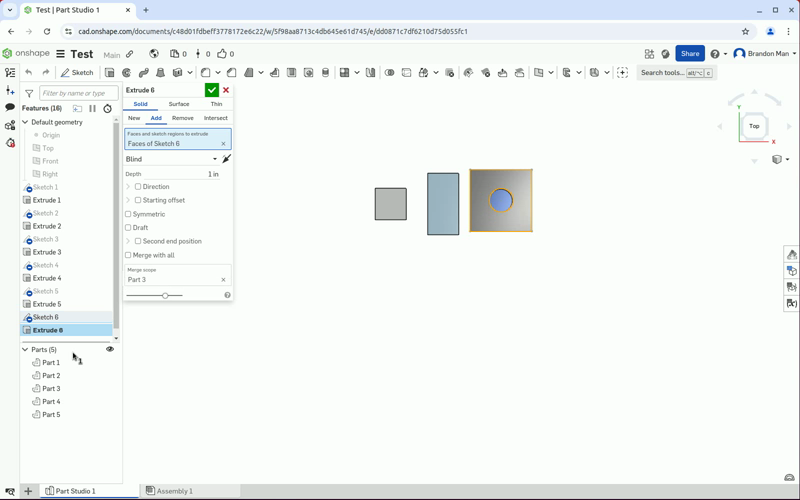
mouse_move(143, 106)
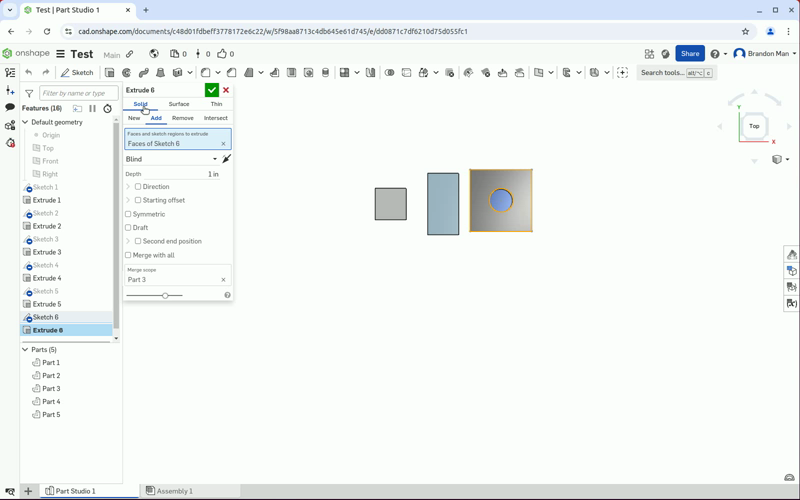
click(143, 106)
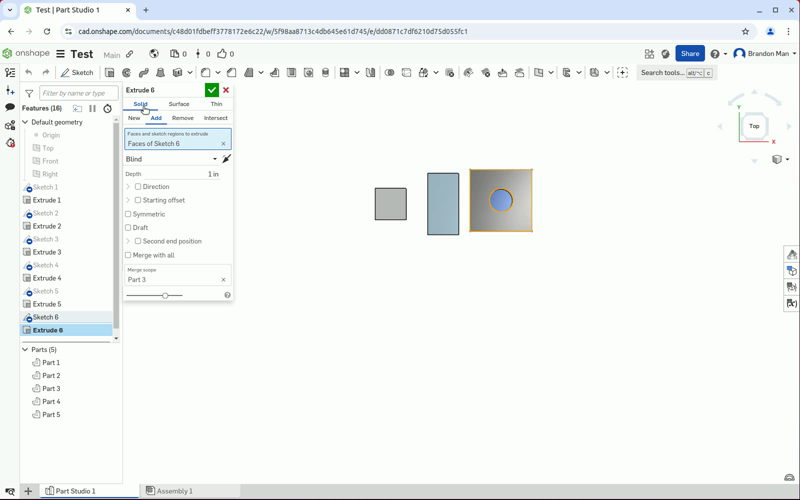
mouse_move(137, 120)
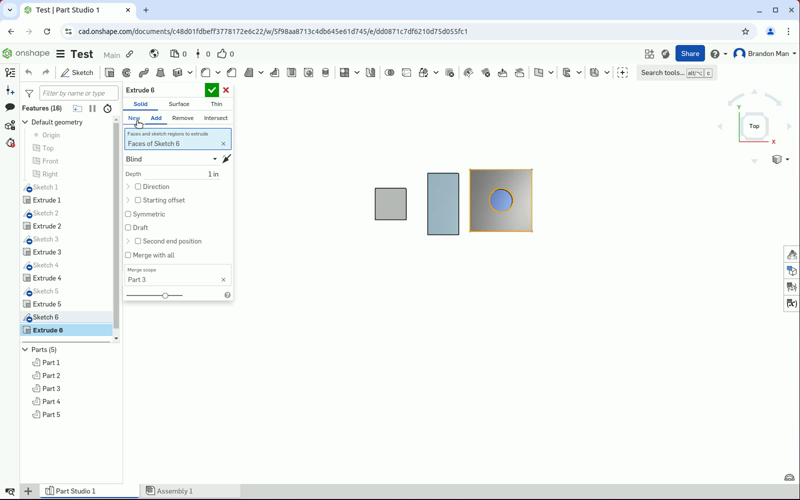
click(137, 120)
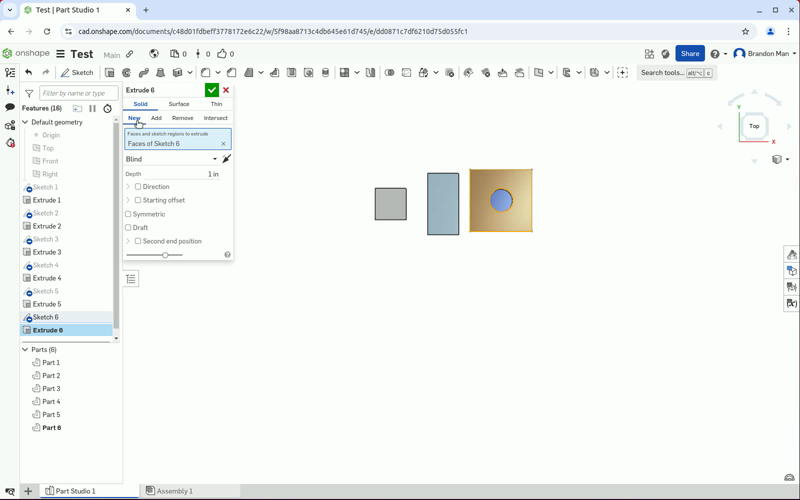
key(tab, 4)
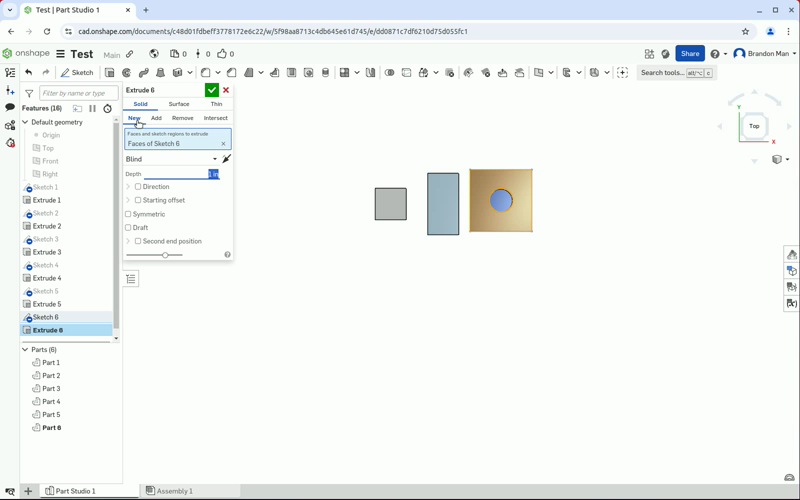
text(1.444)
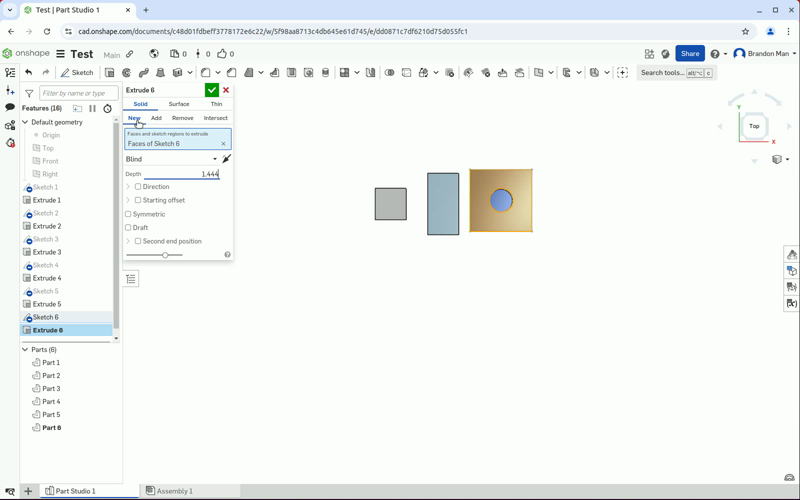
key(enter)
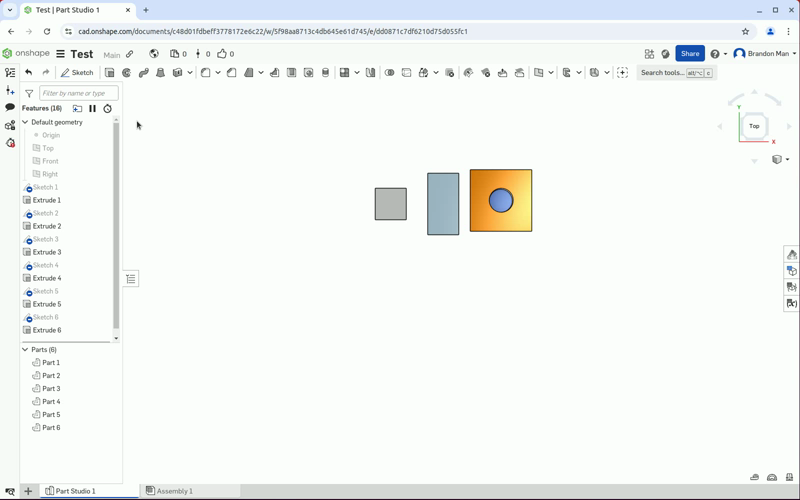
key(shift+h)
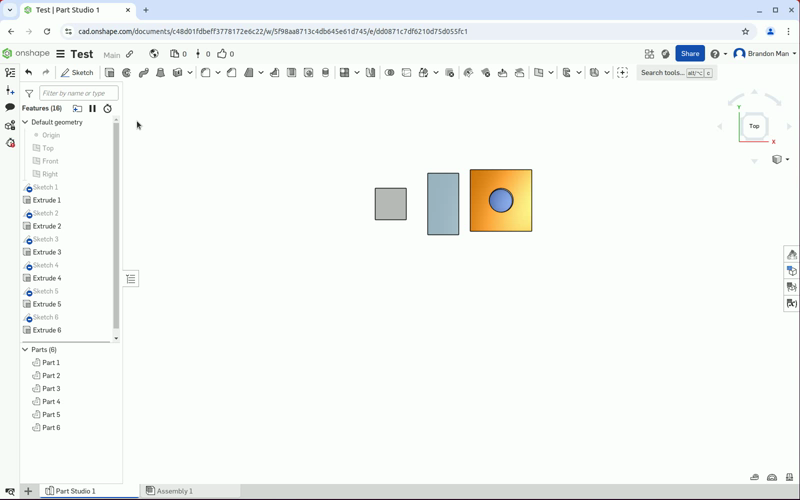
key(shift+h)
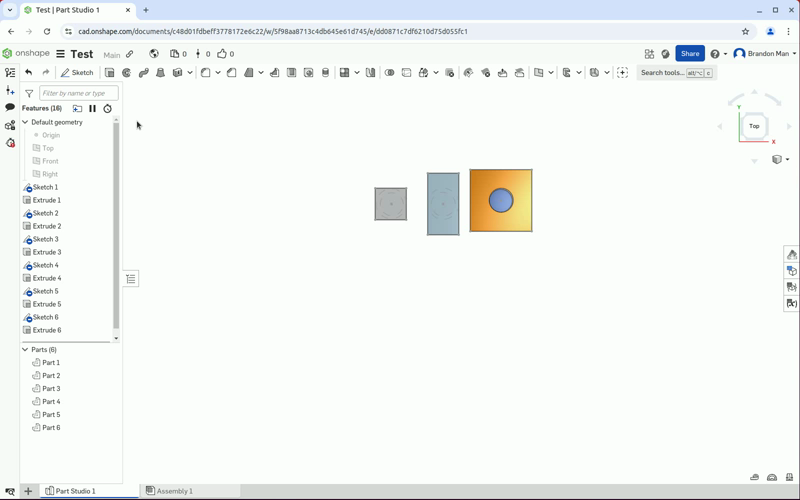
key(shift+7)
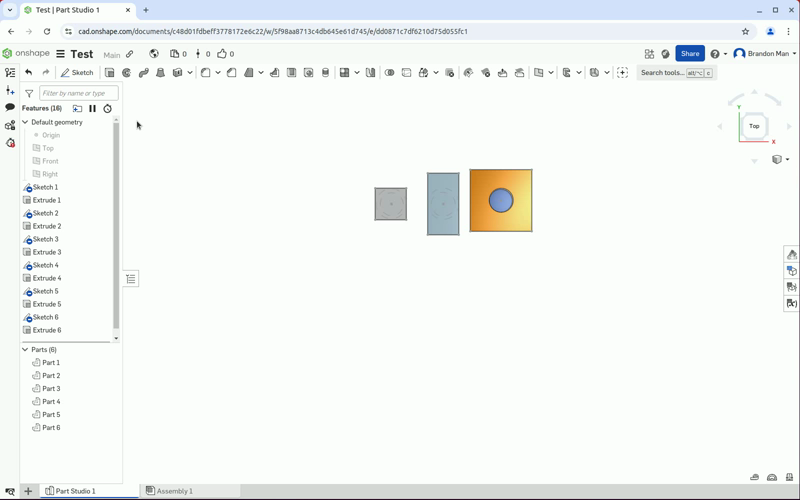
key(up, 3)
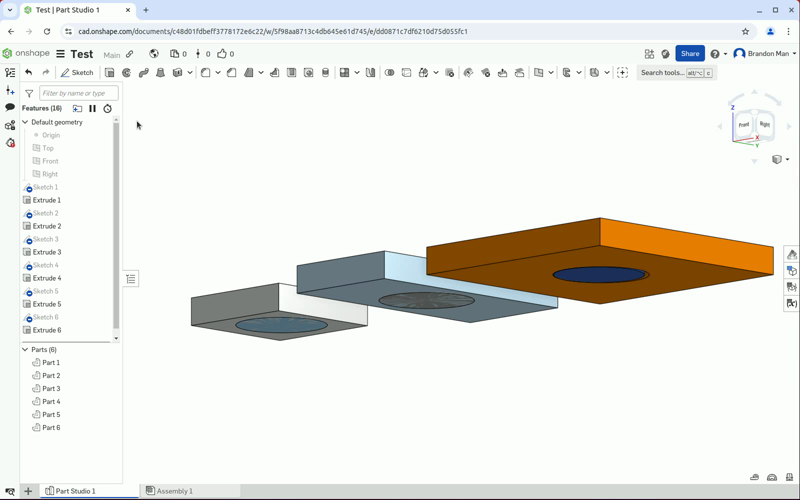
key(left, 3)
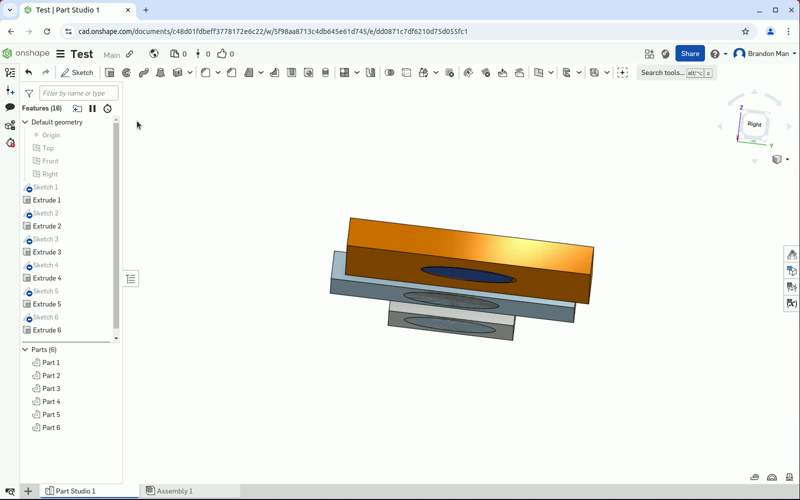
key(right, 3)
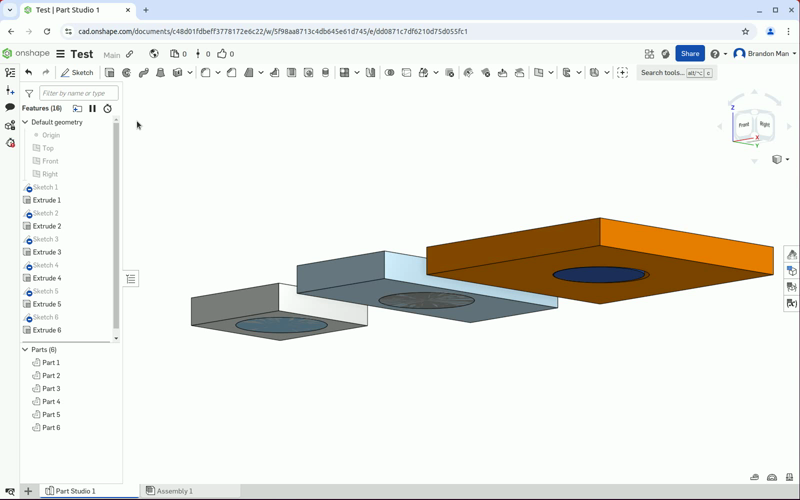
key(down, 3)
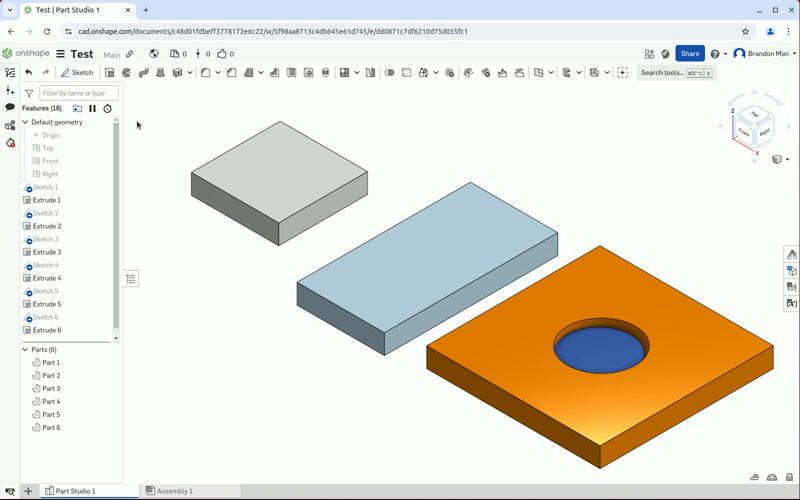
mouse_move(69, 189)
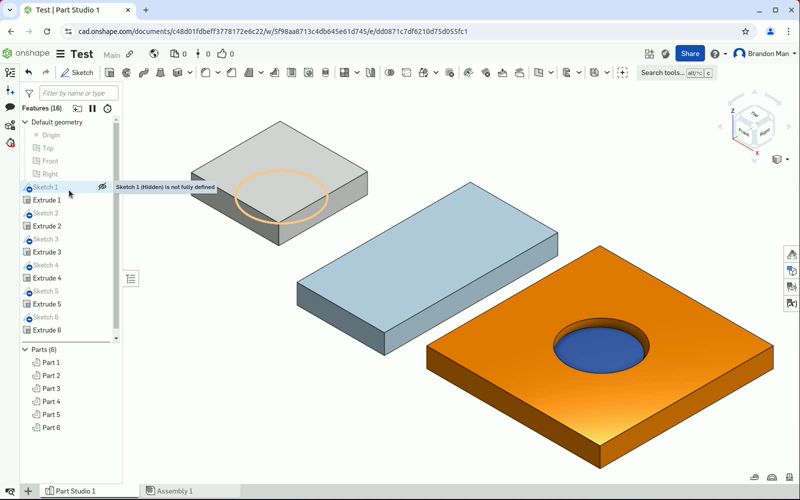
click(69, 189)